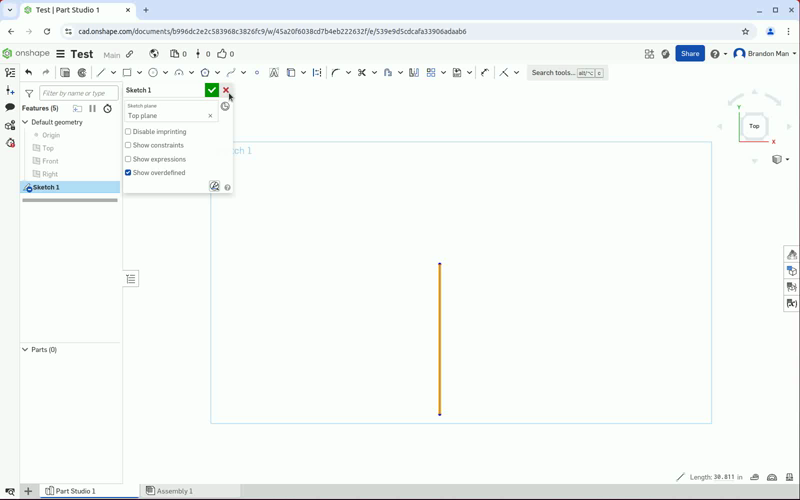
key(shift+h)
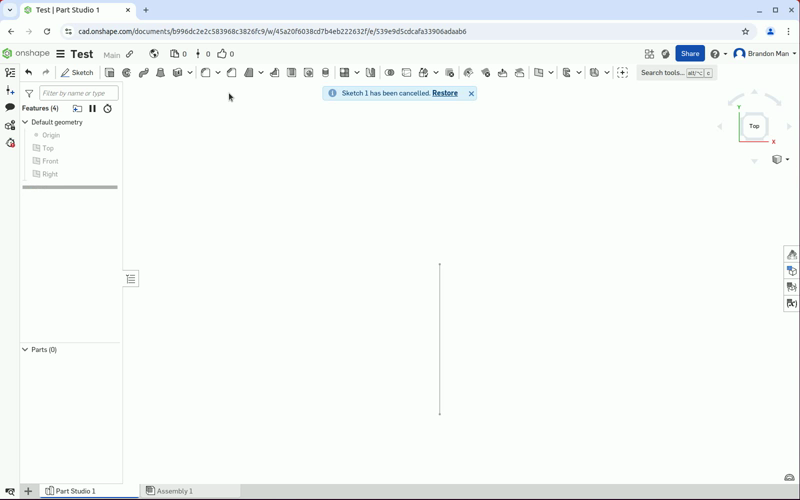
mouse_move(73, 352)
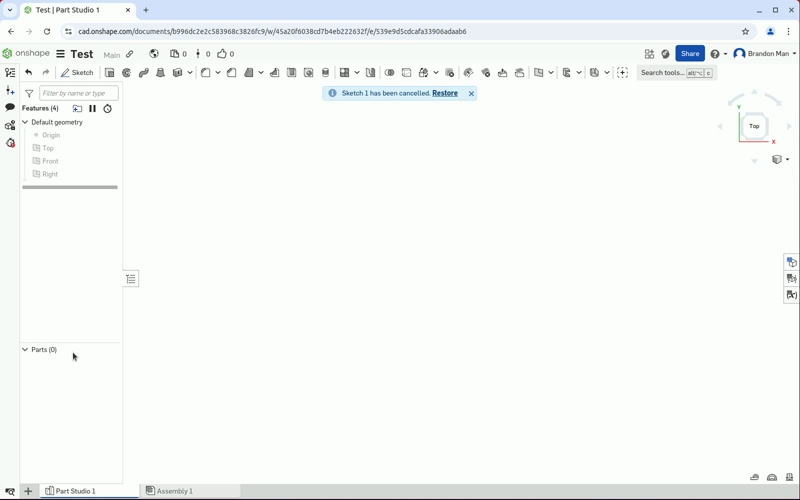
key(y)
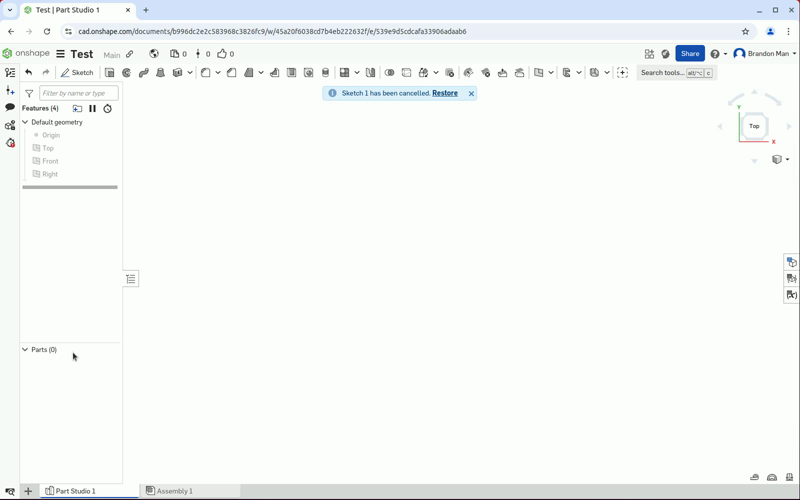
key(shift+p)
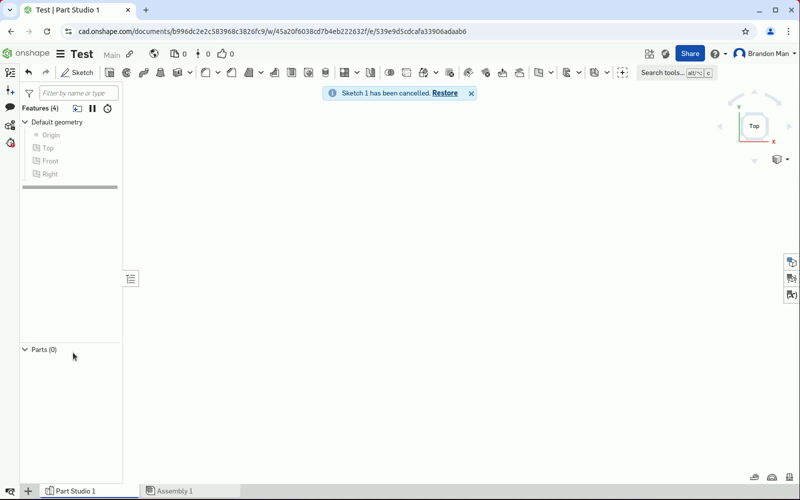
key(space)
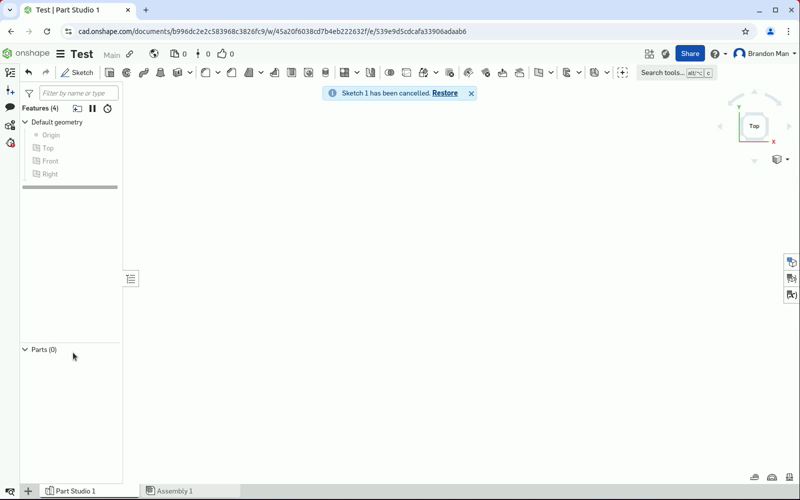
key_down(shift)
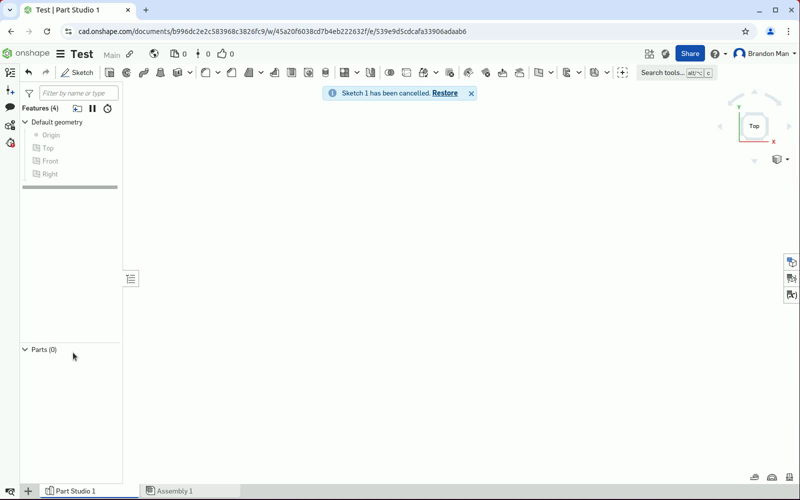
key(up)
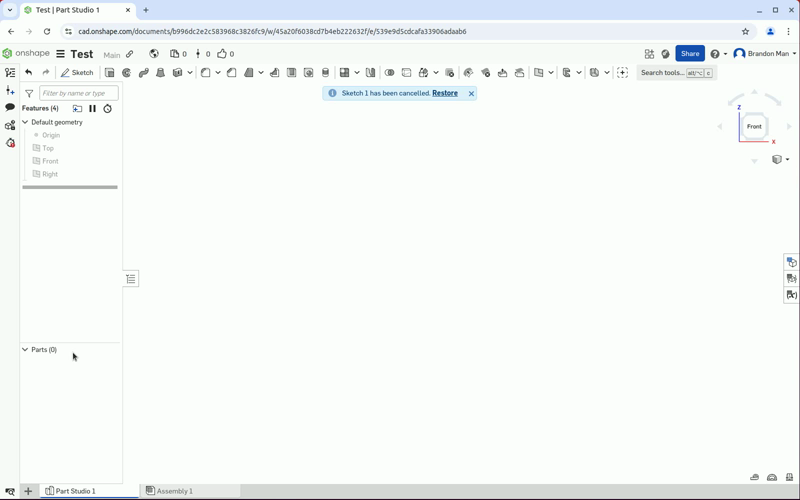
key_up(shift)
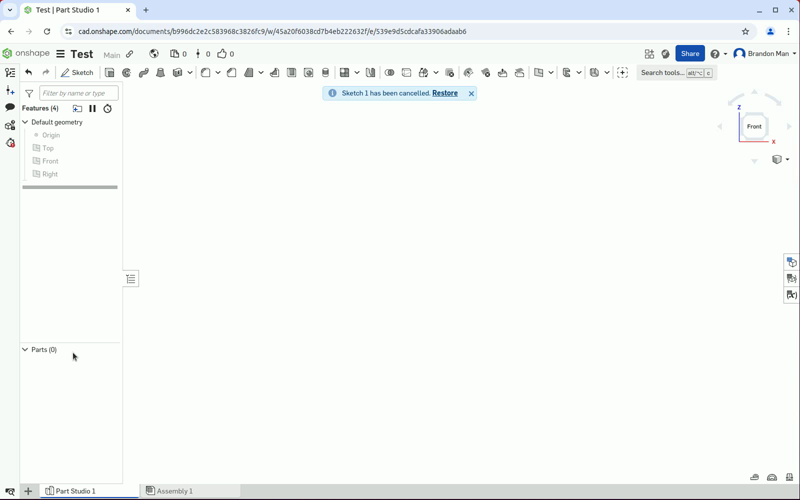
mouse_move(73, 352)
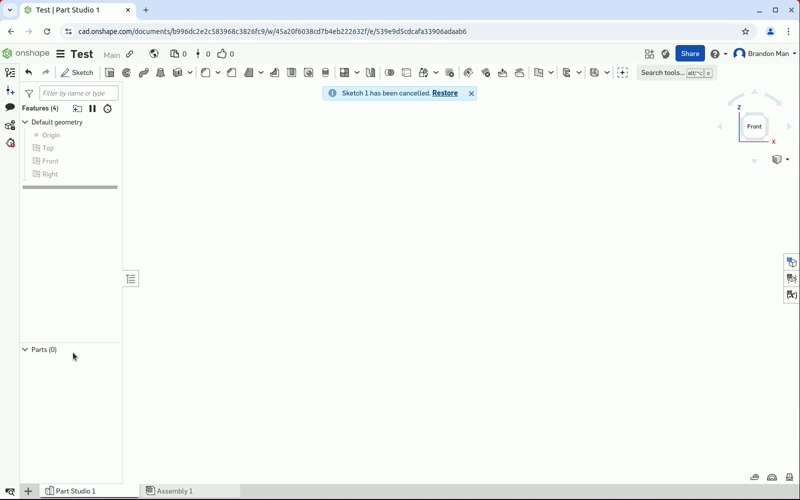
key(shift+y)
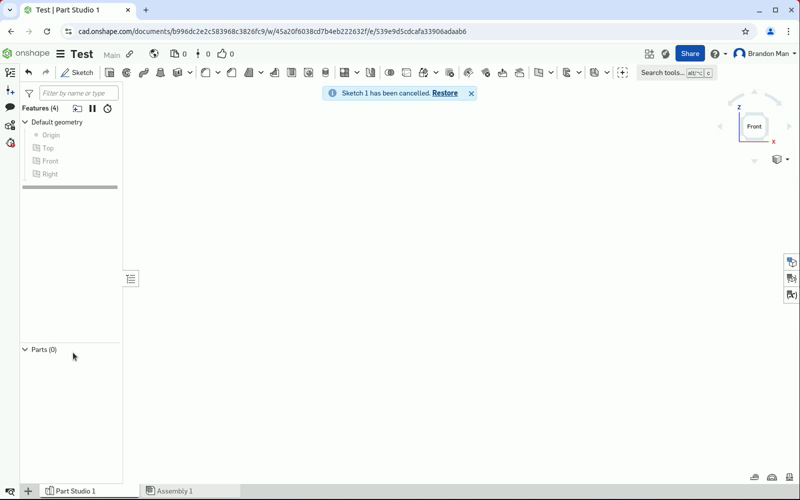
key(shift+s)
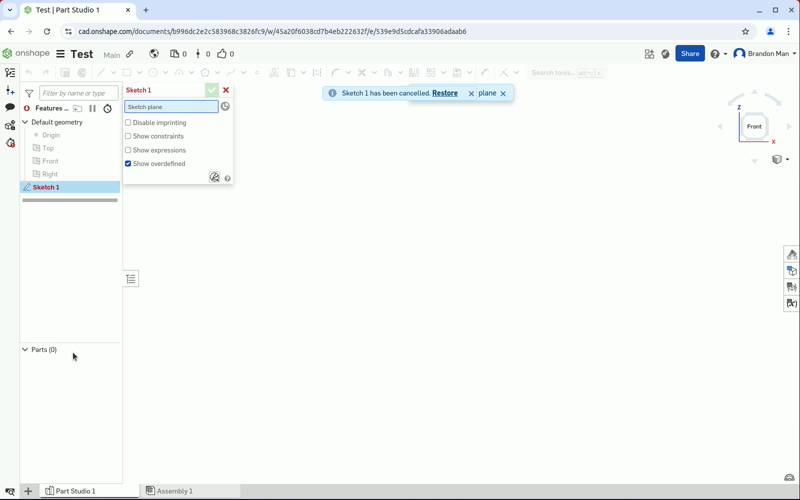
mouse_move(73, 163)
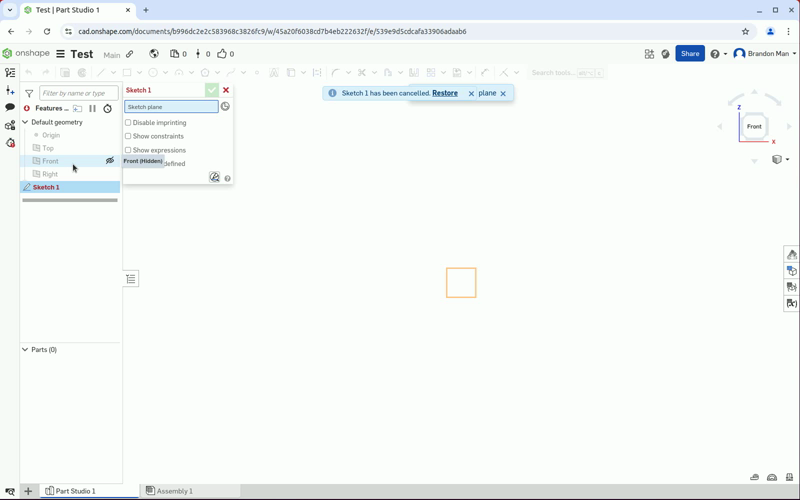
click(73, 163)
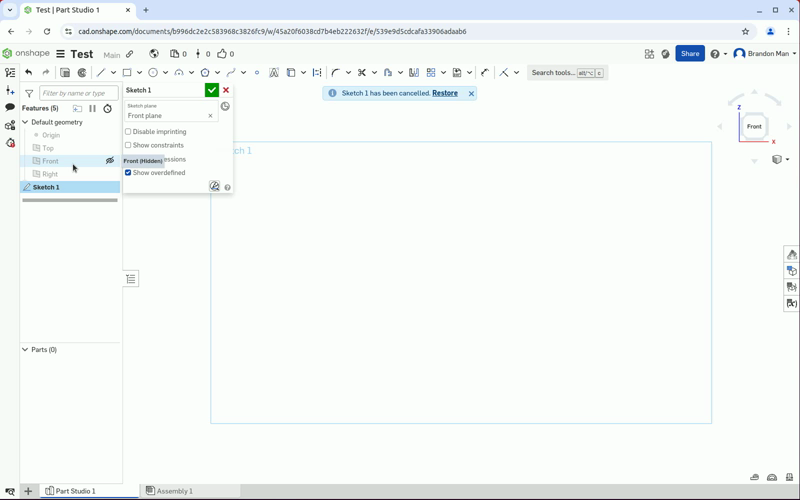
mouse_move(73, 352)
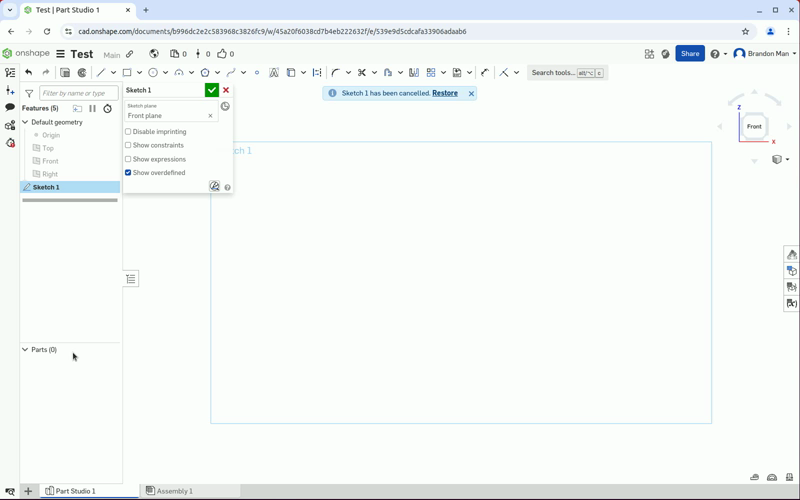
key(y)
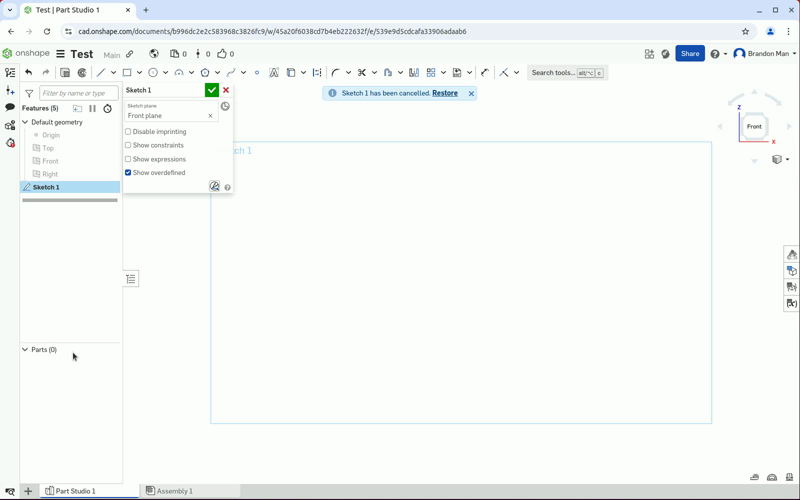
key(a)
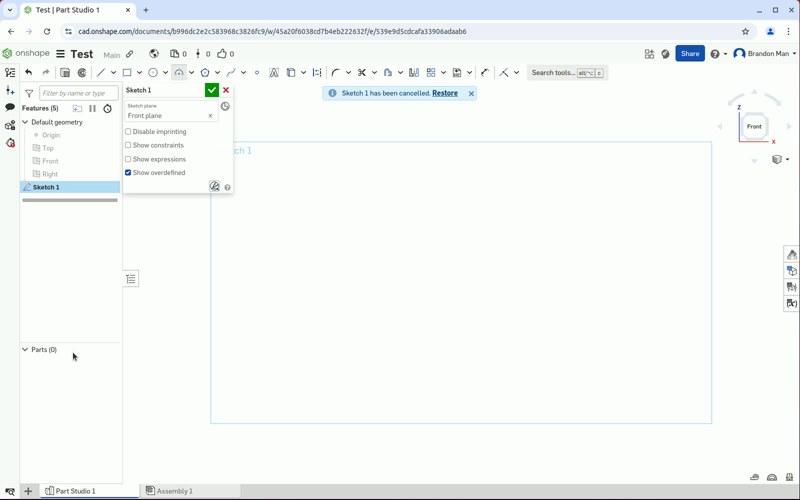
key_down(shift)
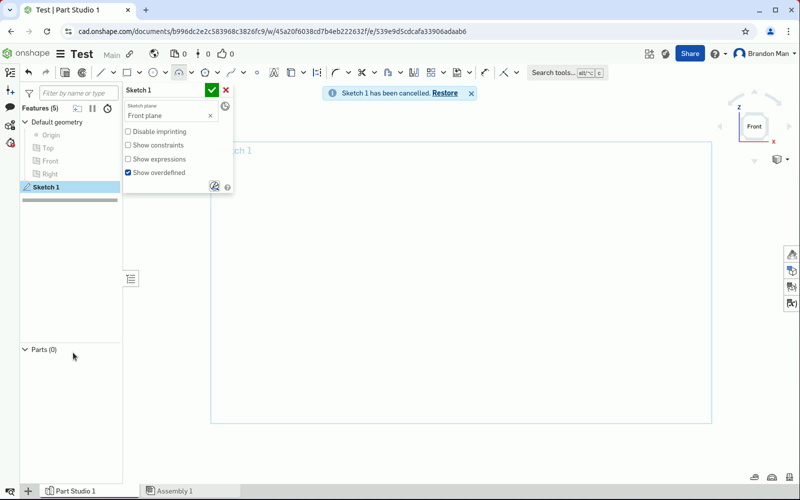
mouse_move(401, 295)
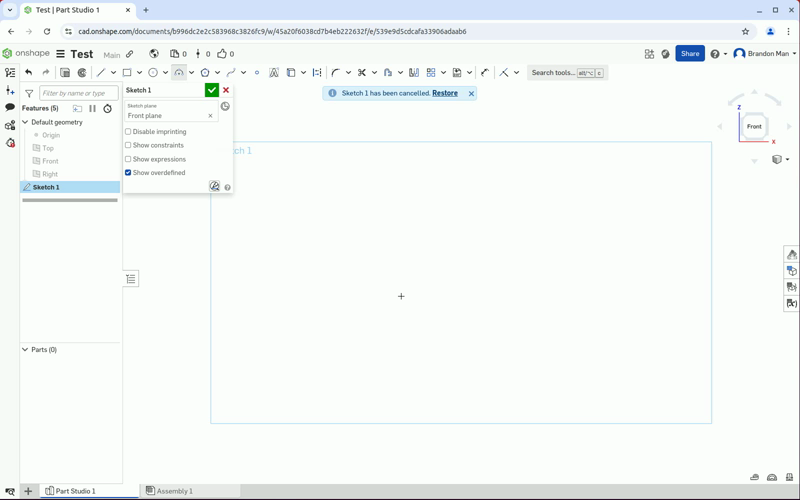
click(401, 295)
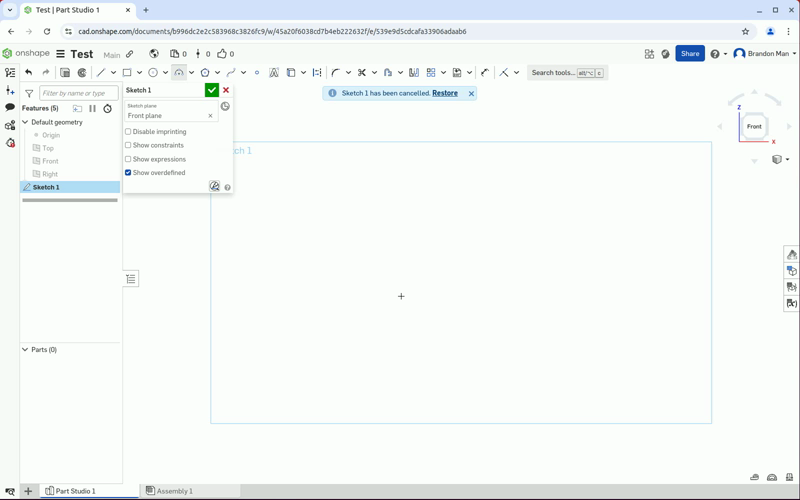
key_up(shift)
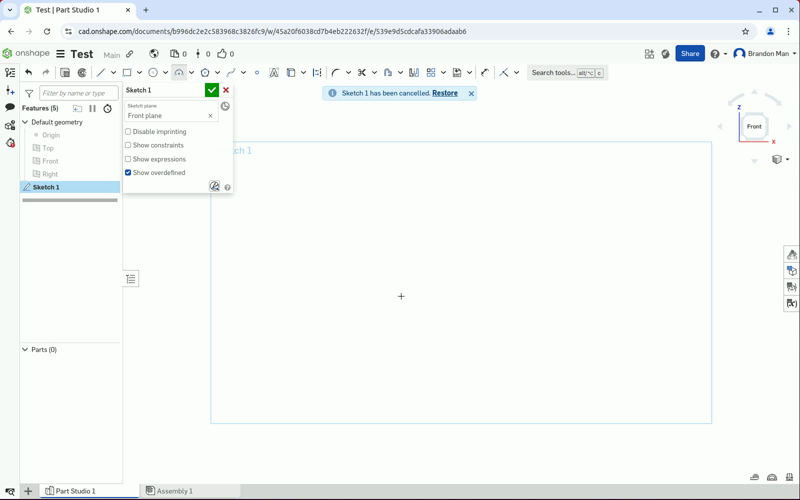
key_down(shift)
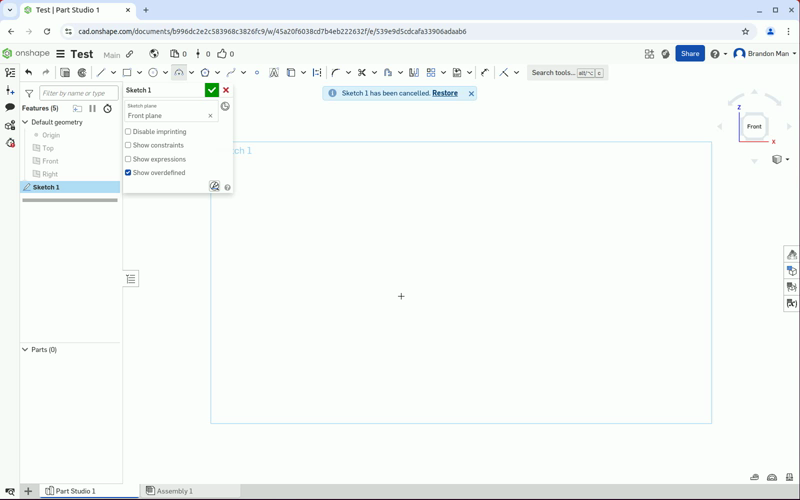
mouse_move(520, 295)
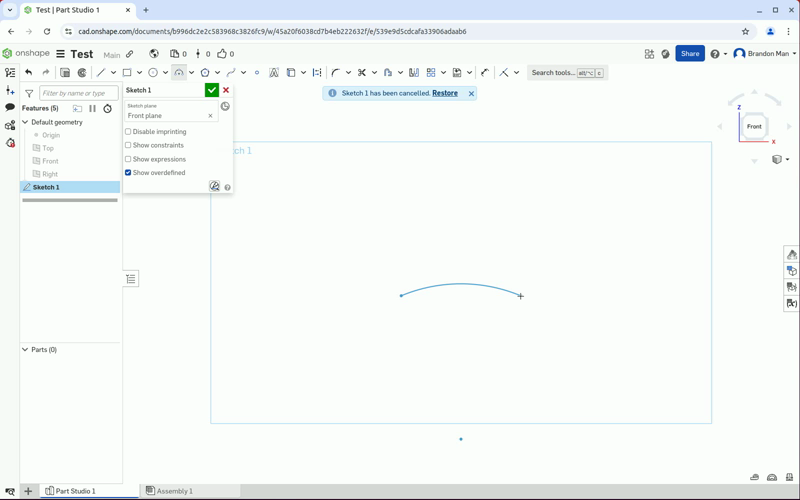
click(520, 295)
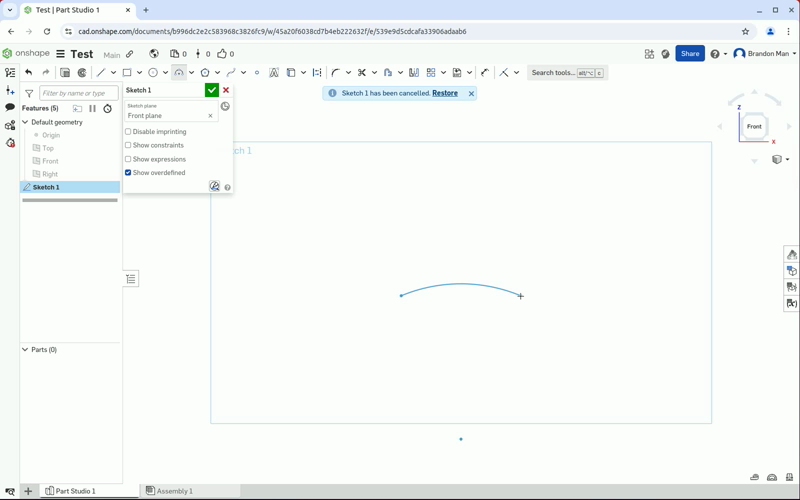
mouse_move(460, 283)
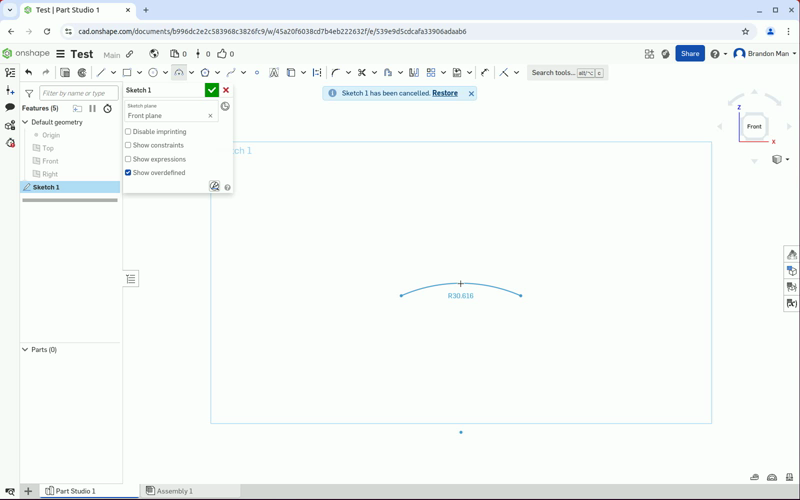
click(460, 283)
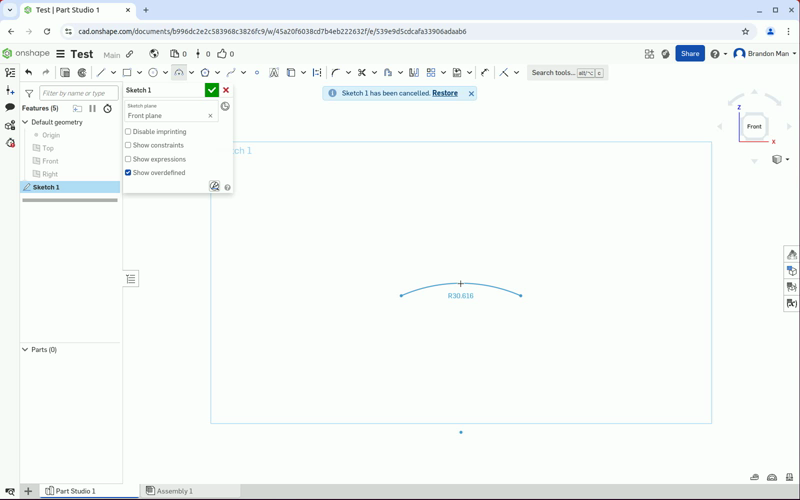
key_up(shift)
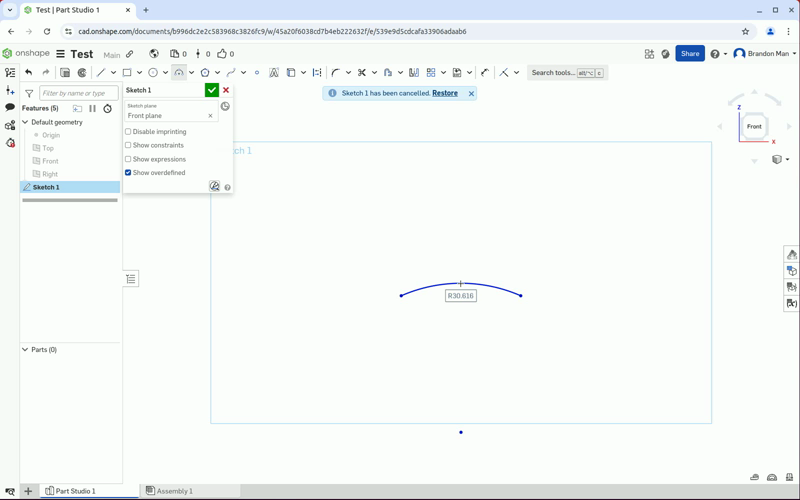
key(esc)
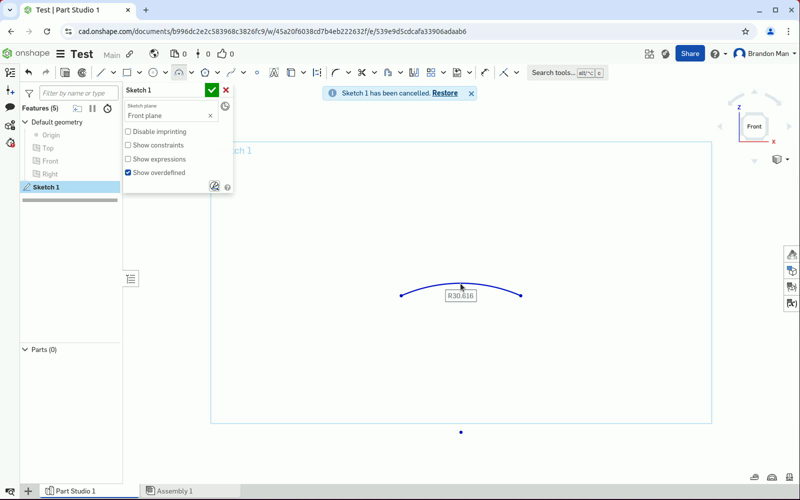
key(l)
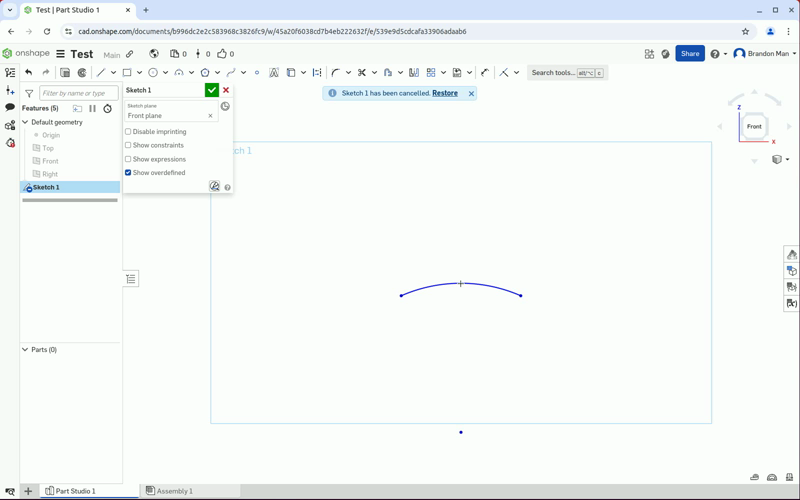
mouse_move(520, 295)
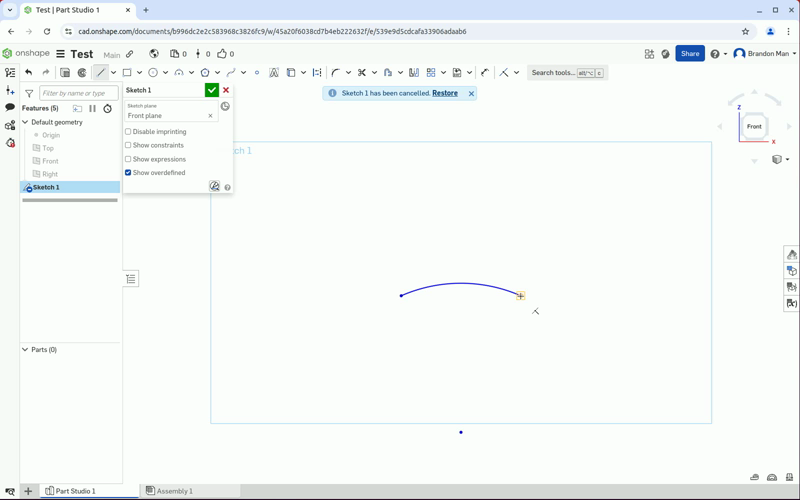
click(520, 295)
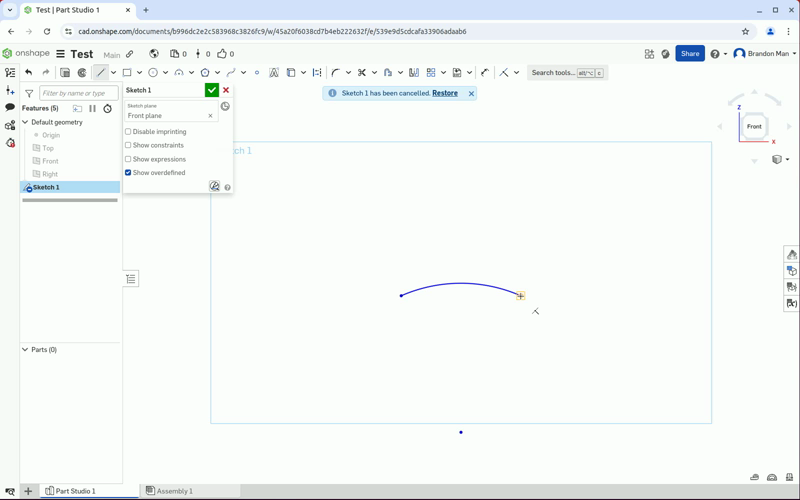
key_down(shift)
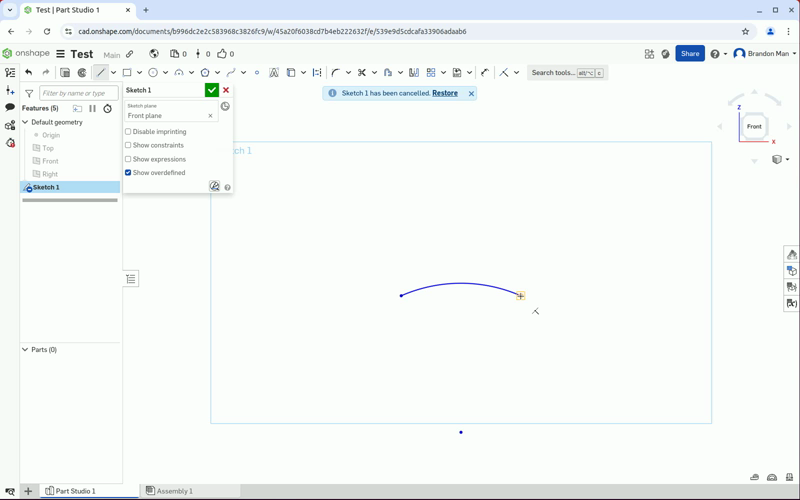
mouse_move(520, 196)
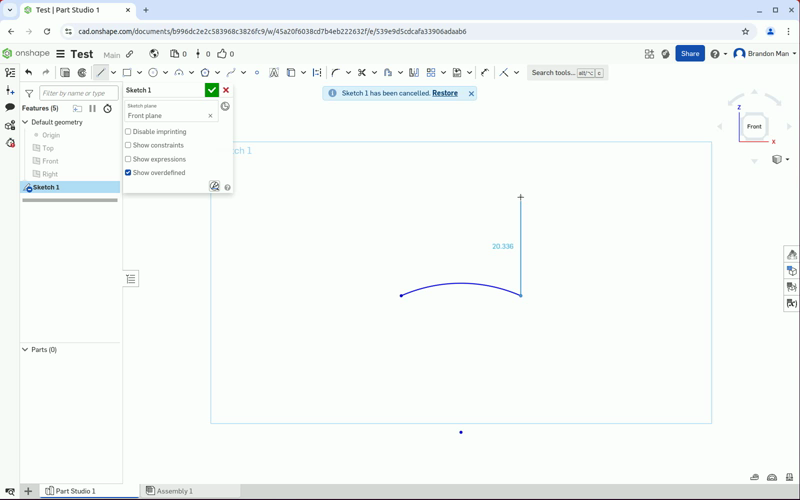
click(520, 196)
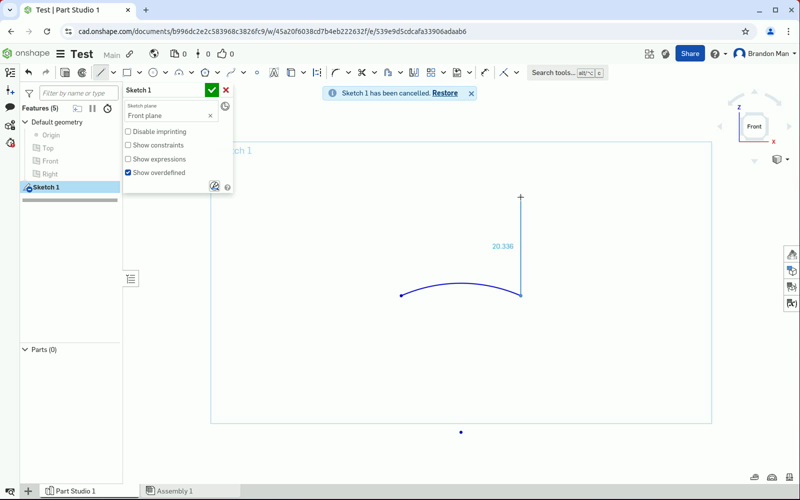
key_up(shift)
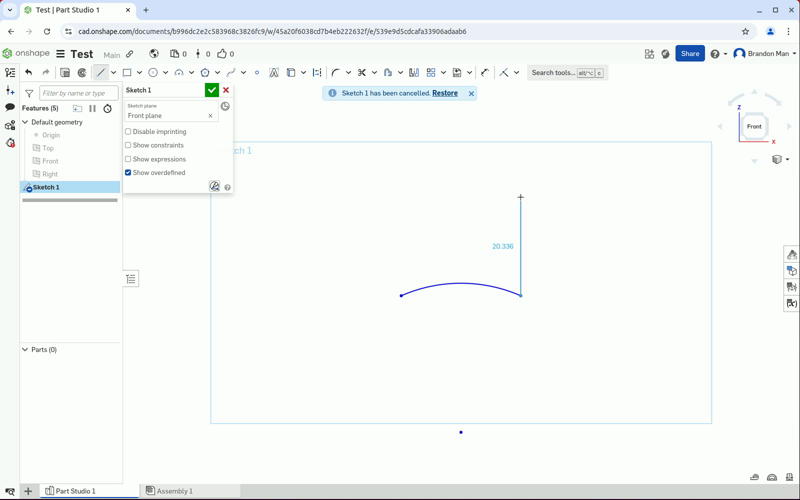
key_down(shift)
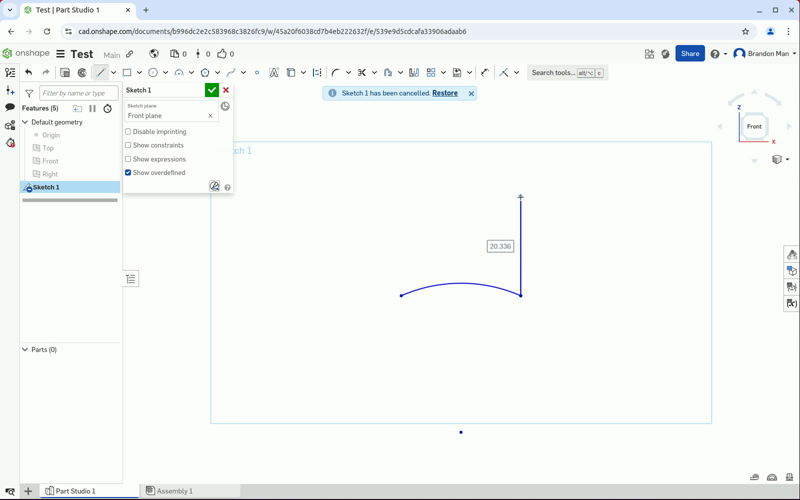
mouse_move(401, 196)
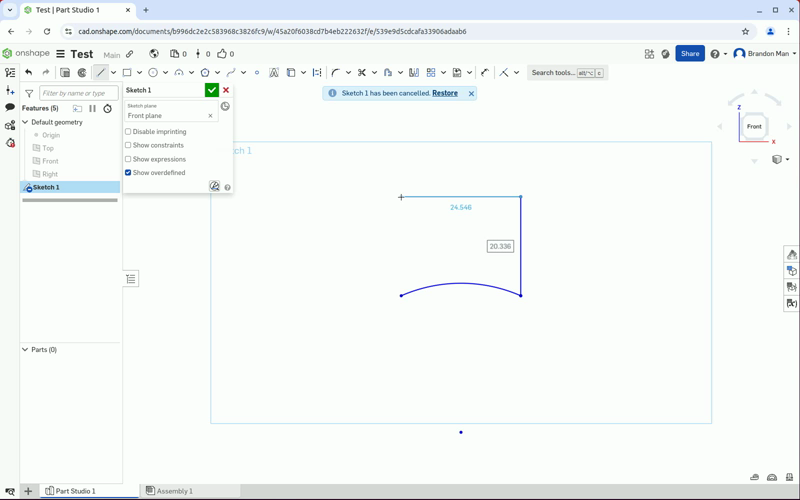
click(401, 196)
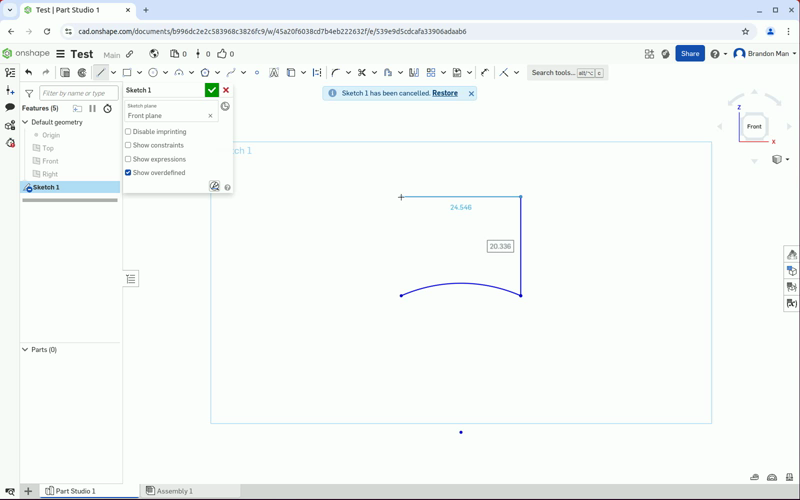
key_up(shift)
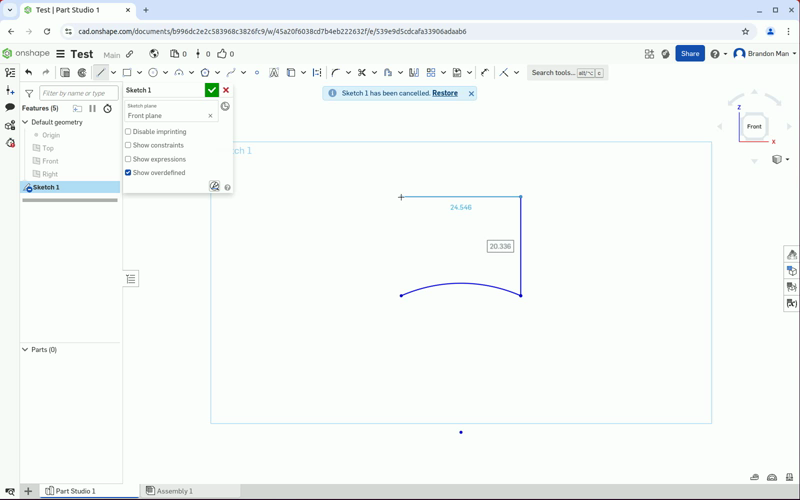
key_down(shift)
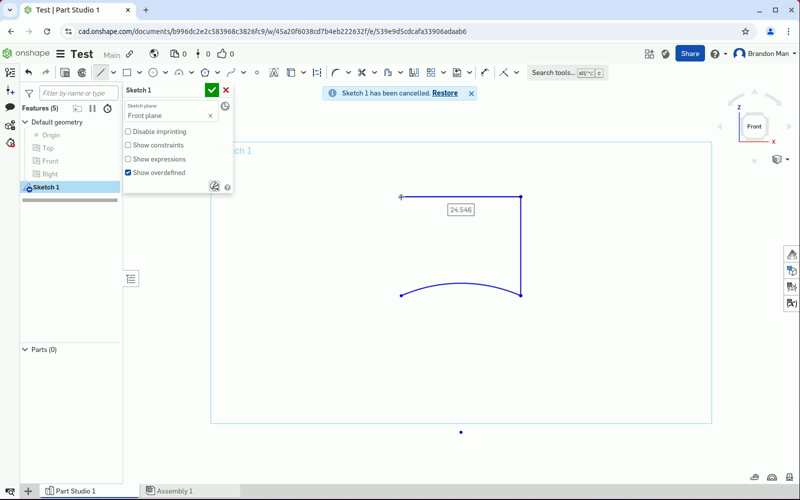
mouse_move(401, 295)
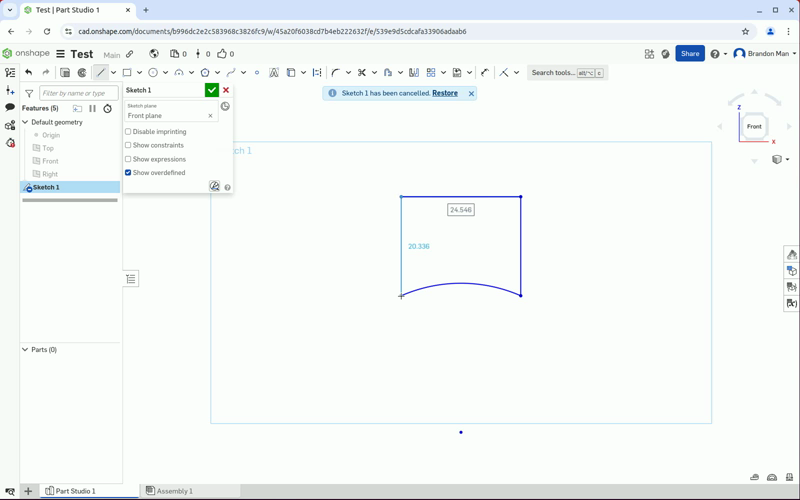
key_up(shift)
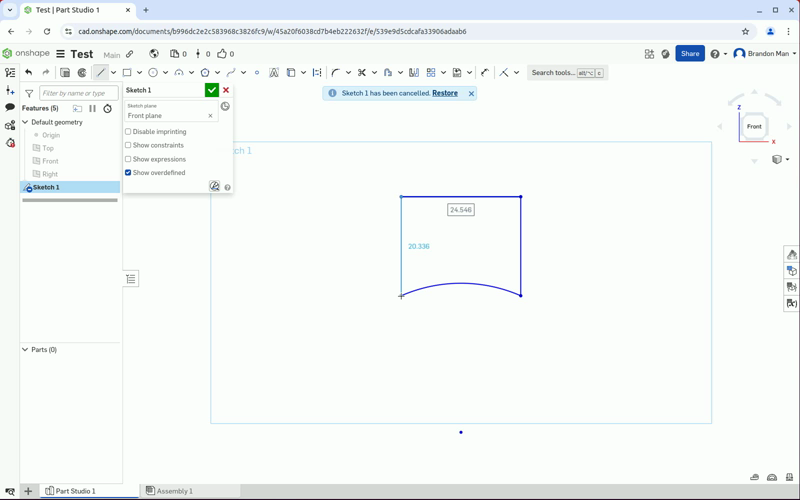
click(401, 295)
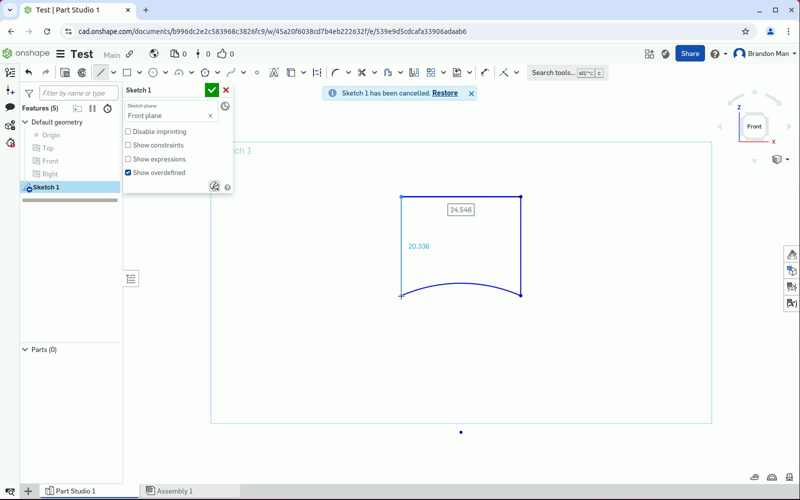
key(esc)
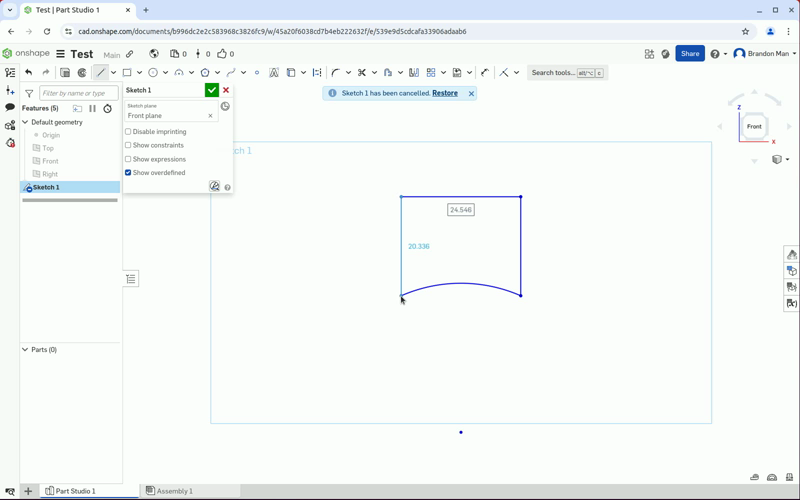
mouse_move(450, 265)
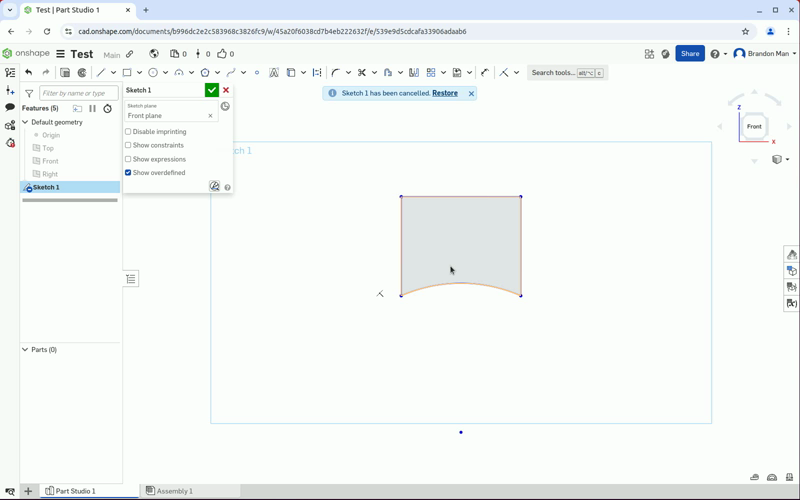
click(450, 265)
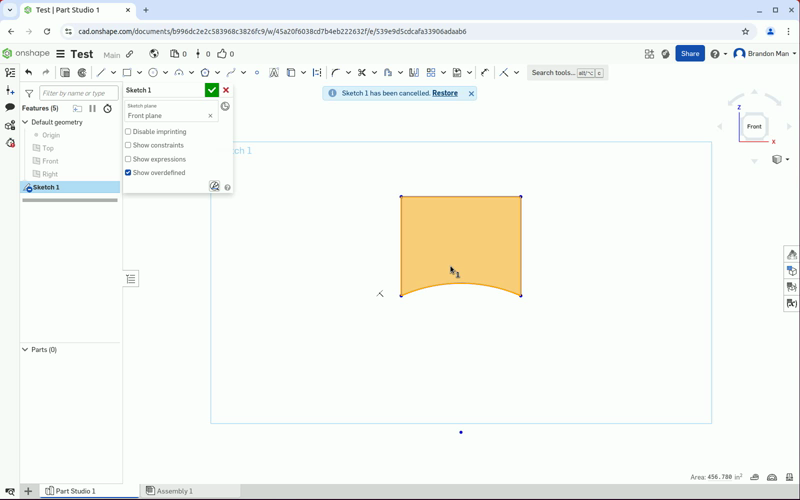
mouse_move(73, 352)
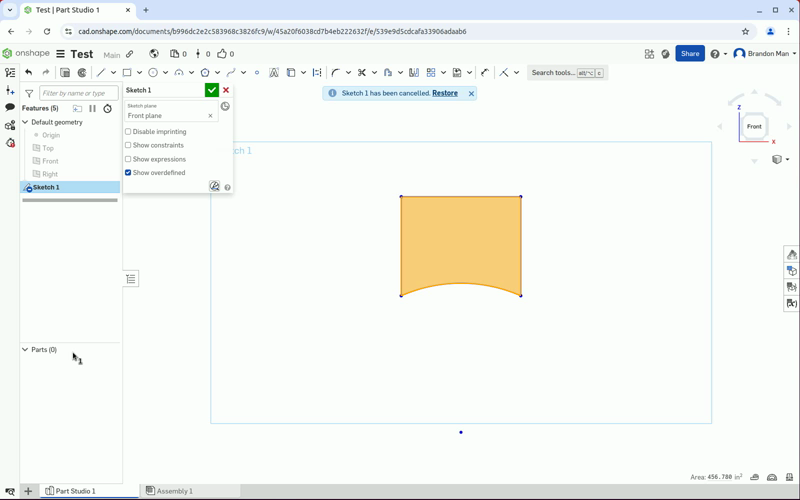
key(shift+y)
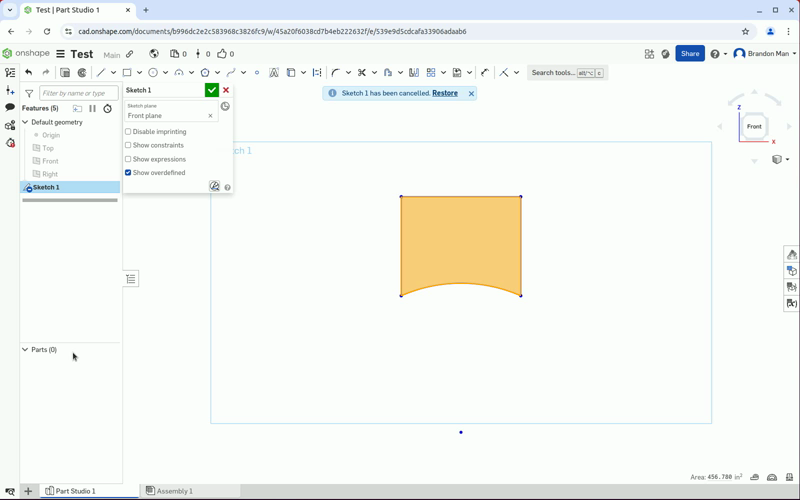
key(shift+e)
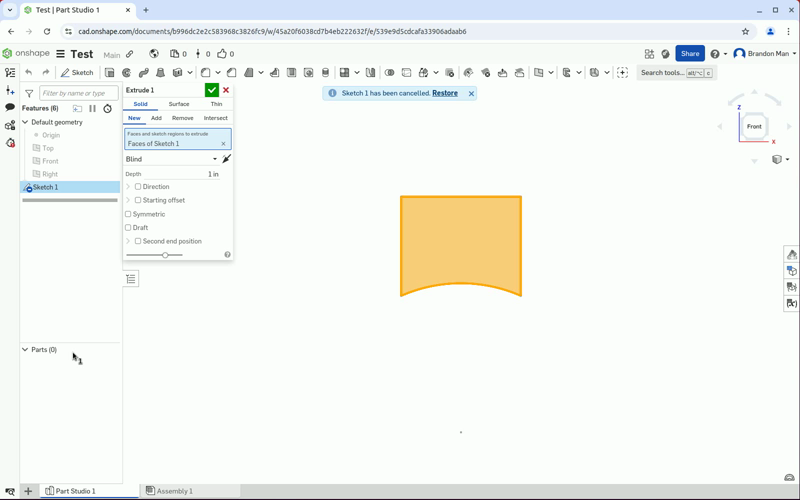
mouse_move(143, 106)
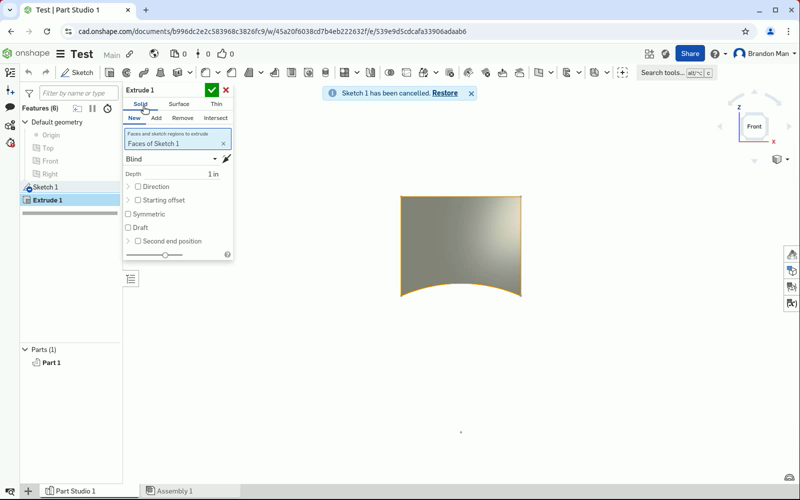
click(143, 106)
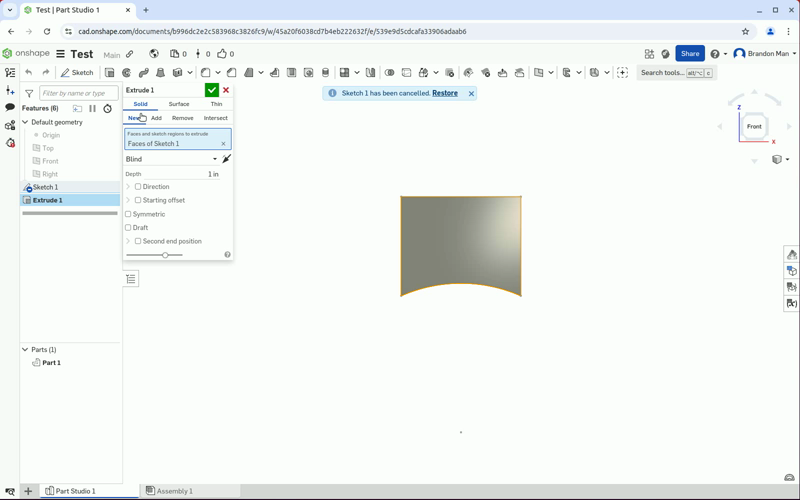
mouse_move(137, 120)
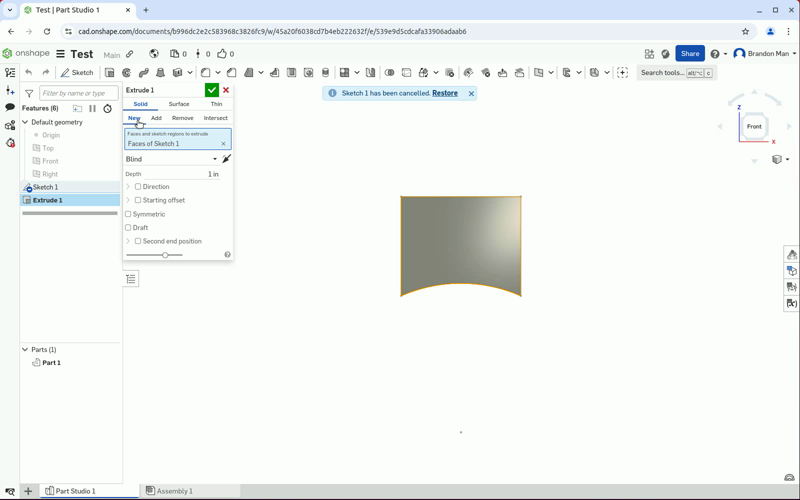
click(137, 120)
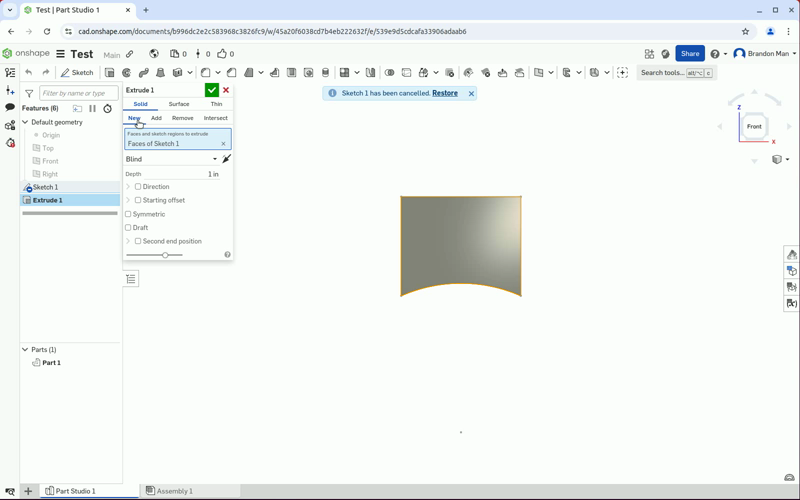
key(tab, 4)
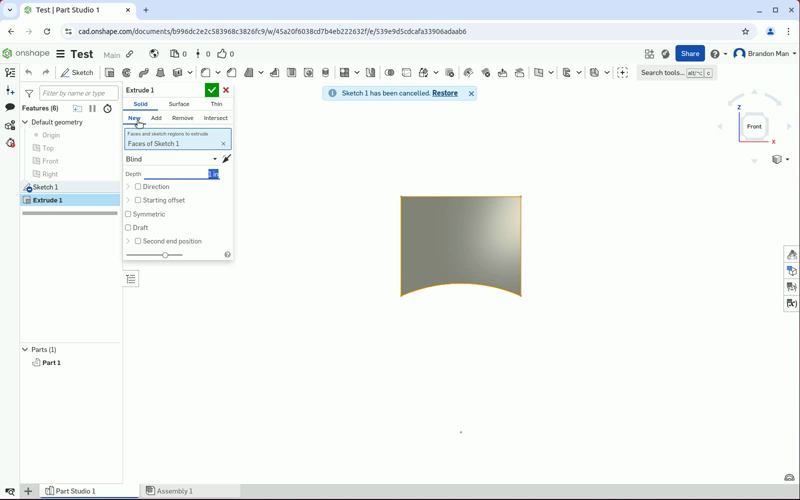
text(2.648)
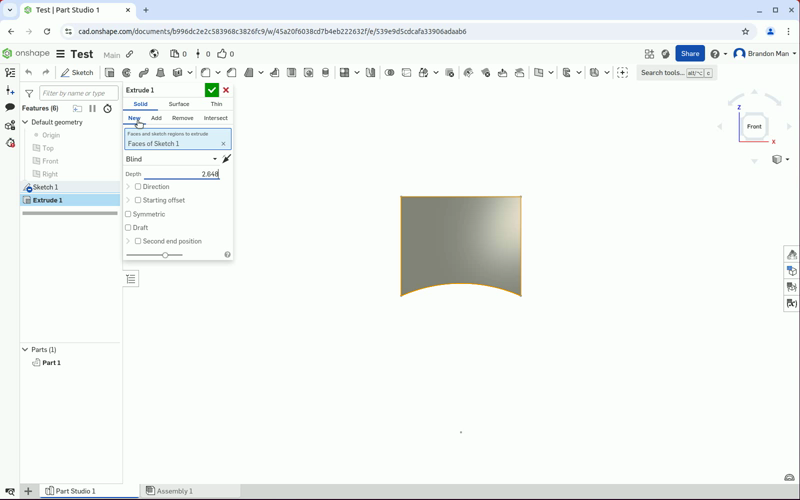
key(enter)
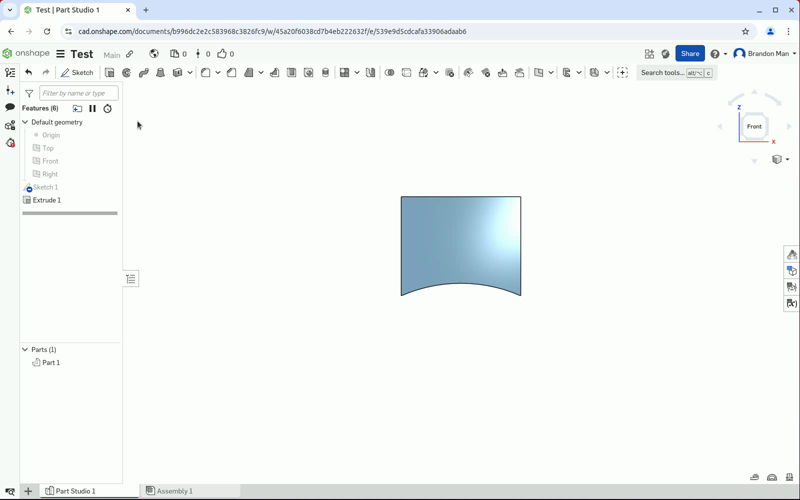
key(shift+h)
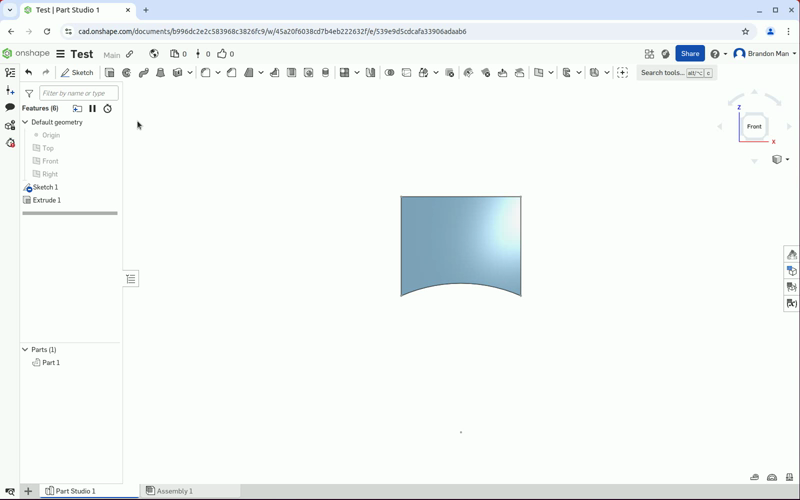
key(shift+h)
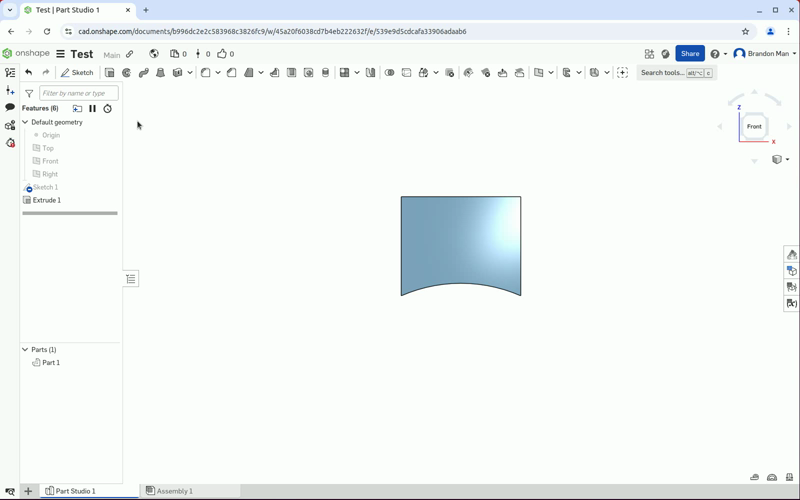
mouse_move(73, 189)
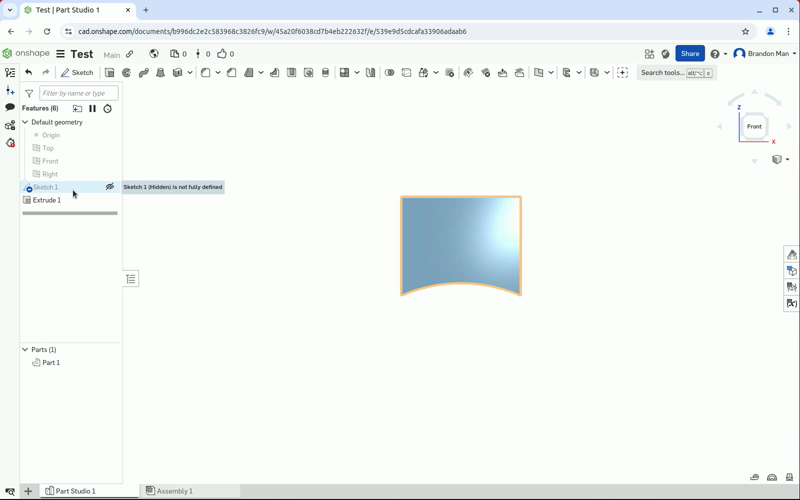
click(73, 189)
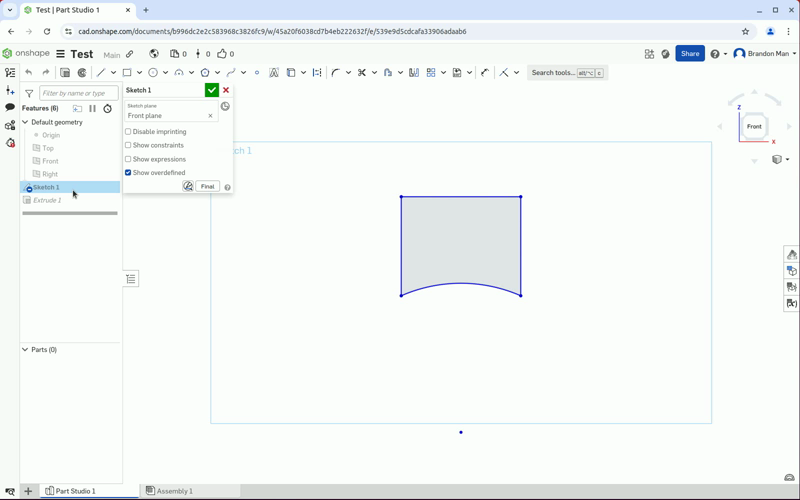
mouse_move(229, 92)
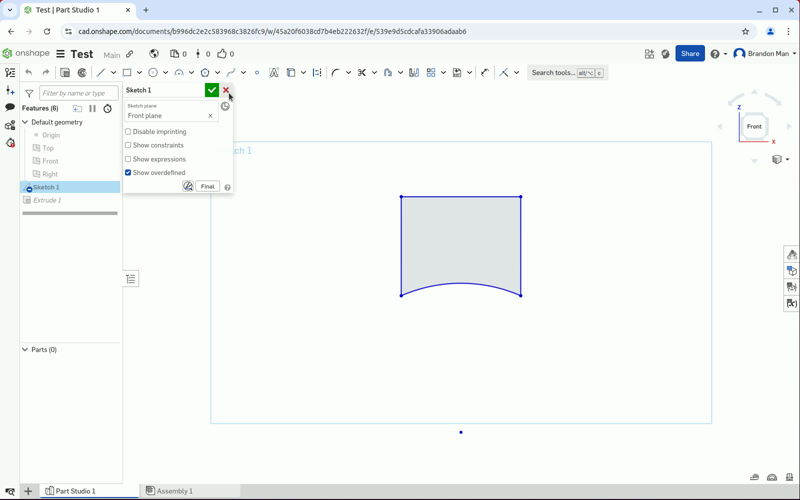
click(229, 92)
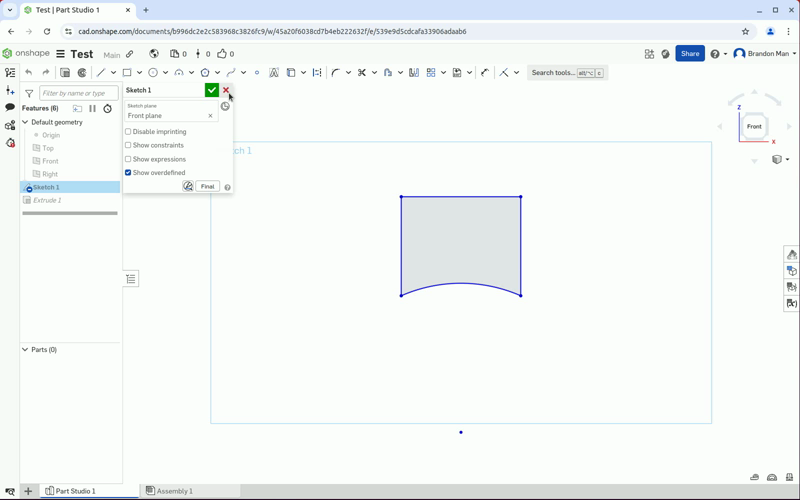
key(shift+s)
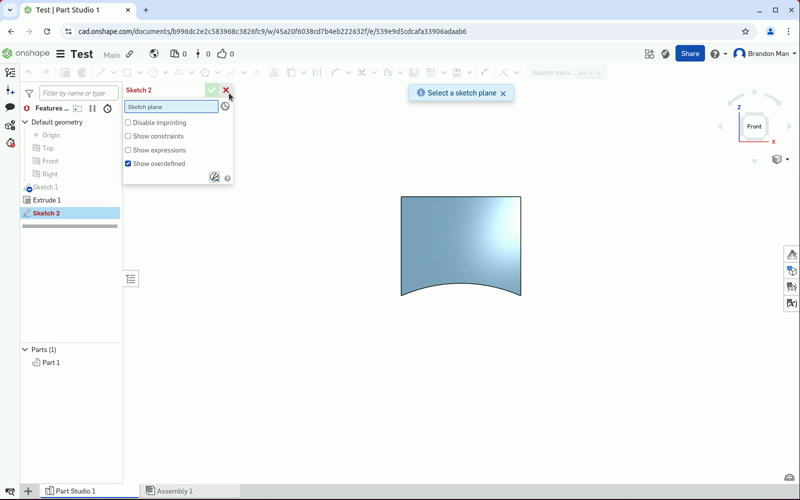
mouse_move(73, 163)
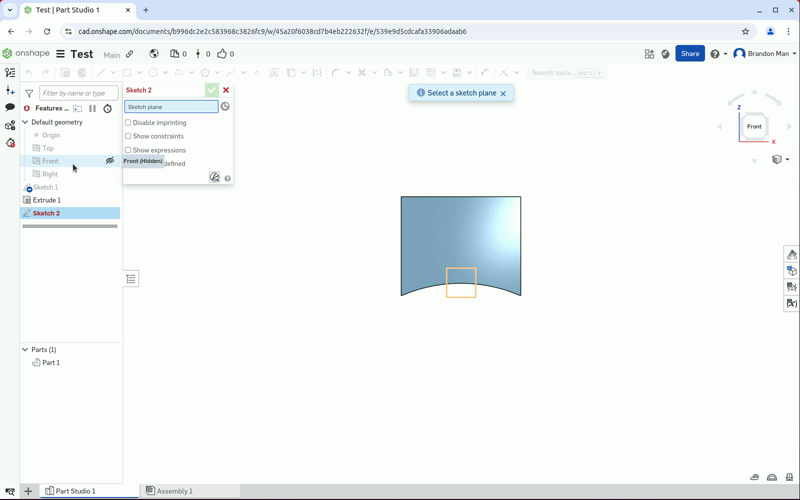
click(73, 163)
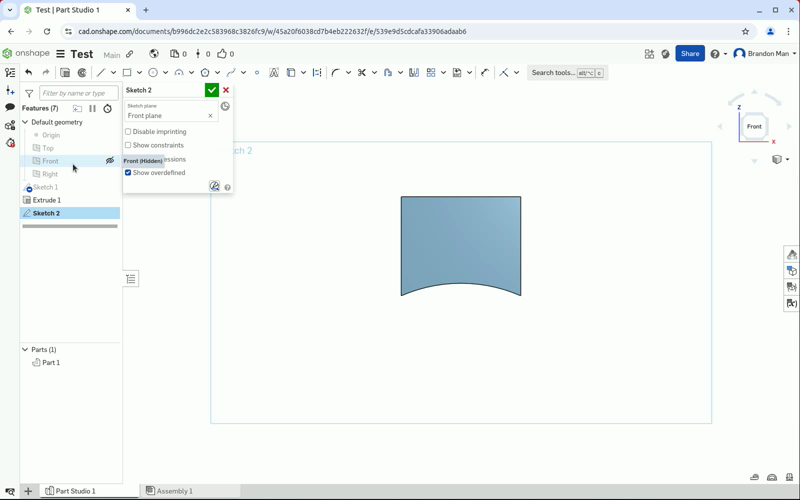
mouse_move(73, 352)
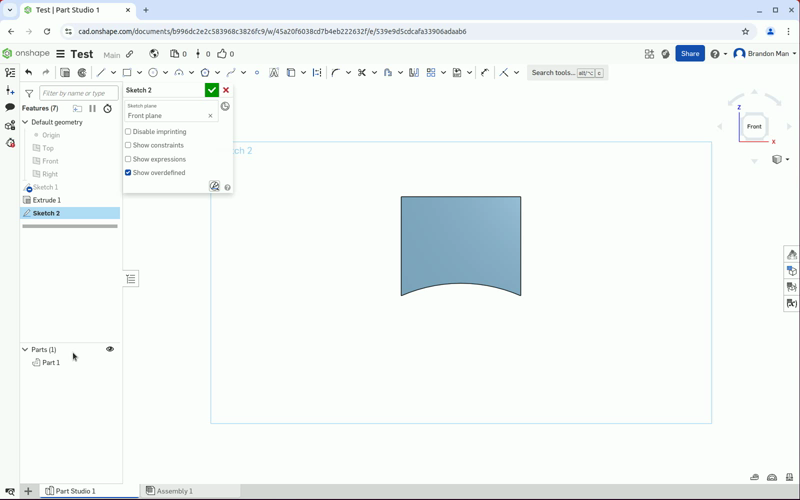
key(y)
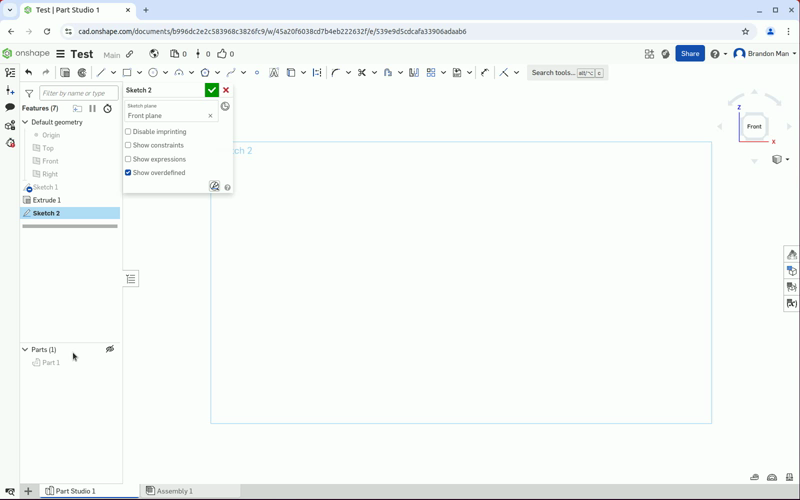
key(l)
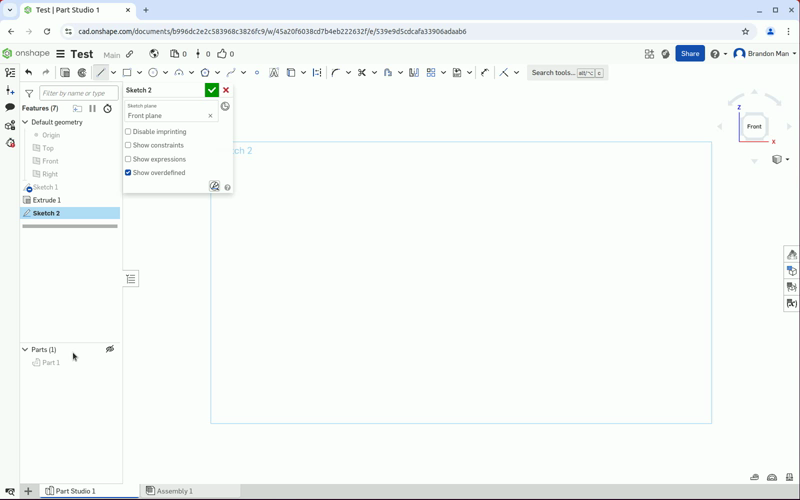
key_down(shift)
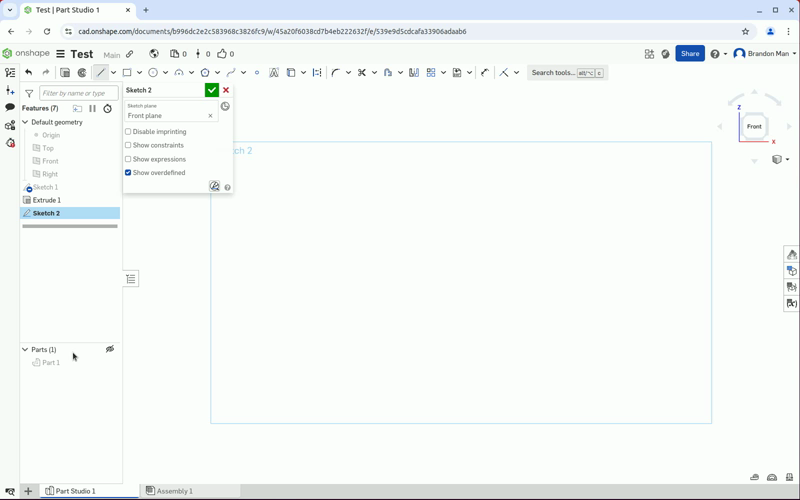
mouse_move(401, 195)
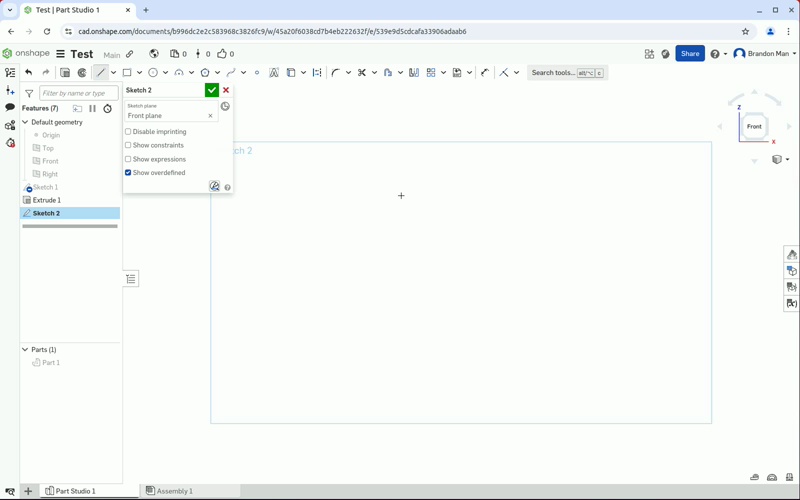
click(401, 195)
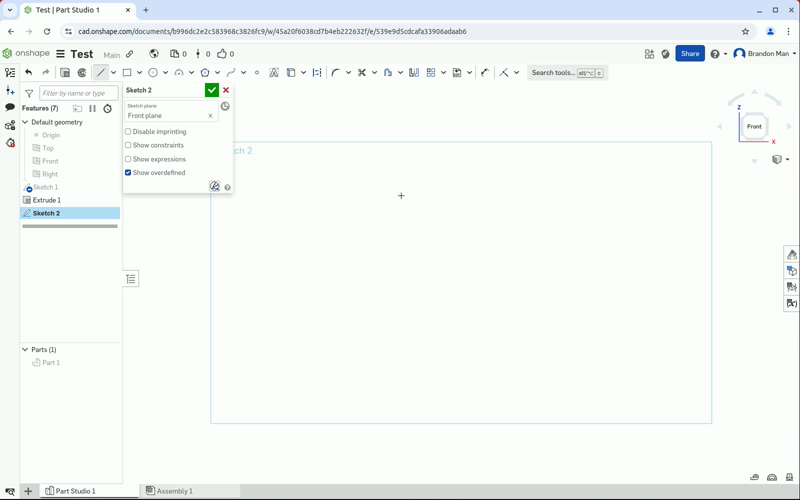
key_up(shift)
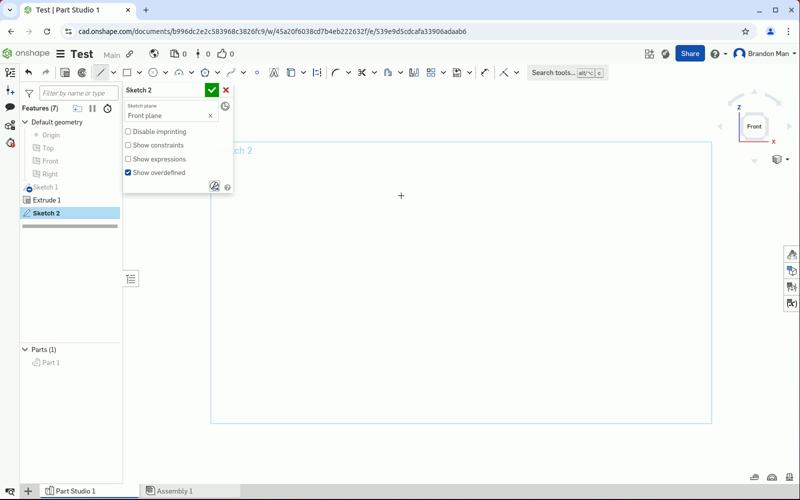
key_down(shift)
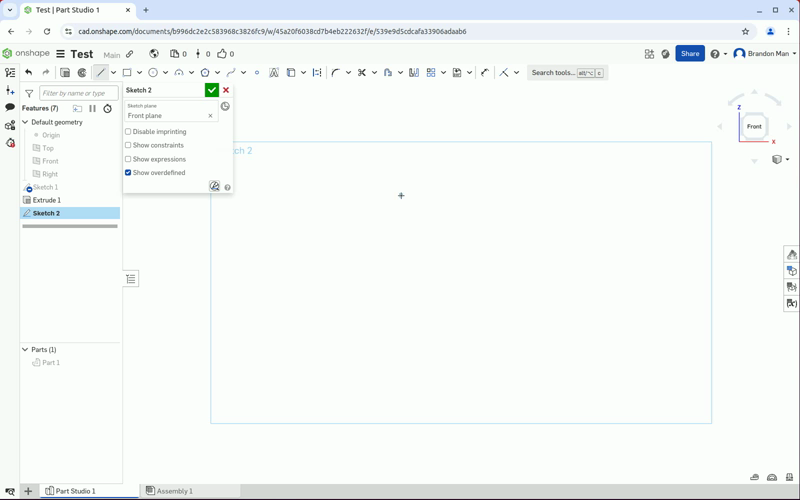
mouse_move(520, 195)
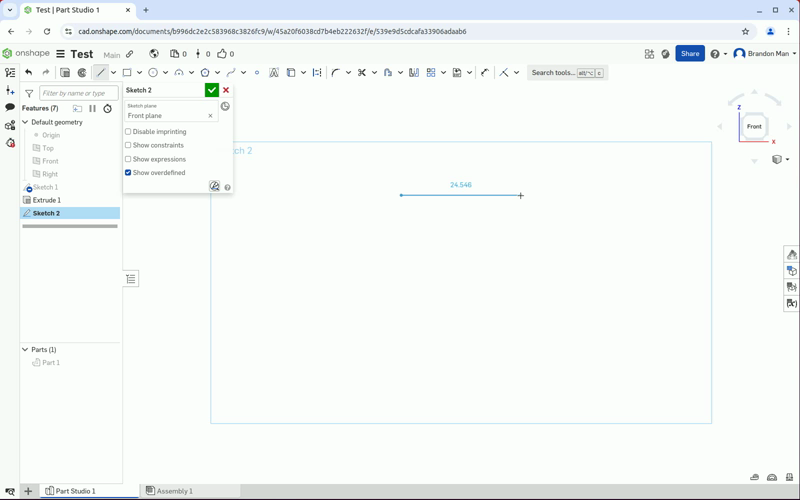
click(520, 195)
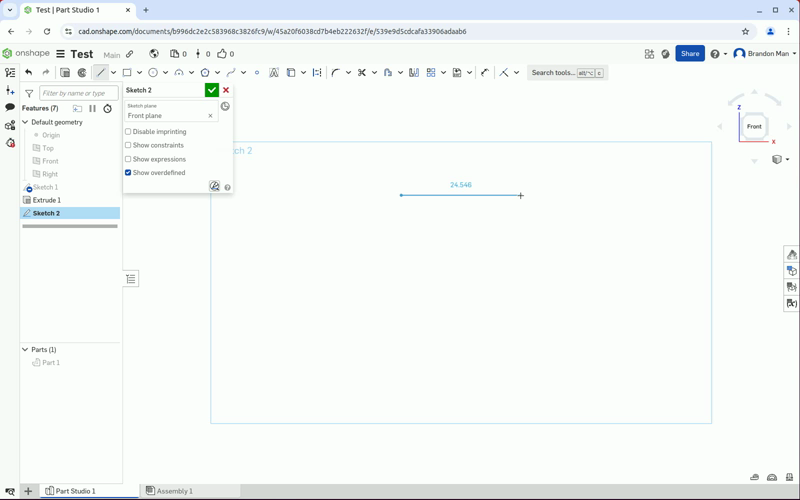
key_up(shift)
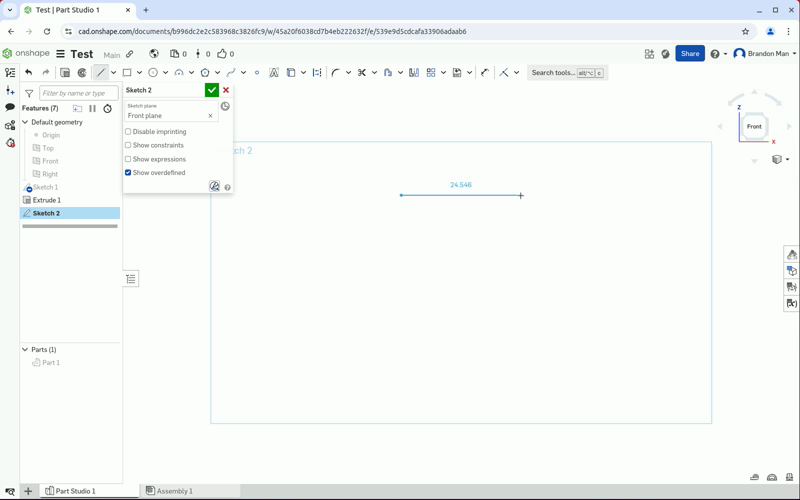
key(esc)
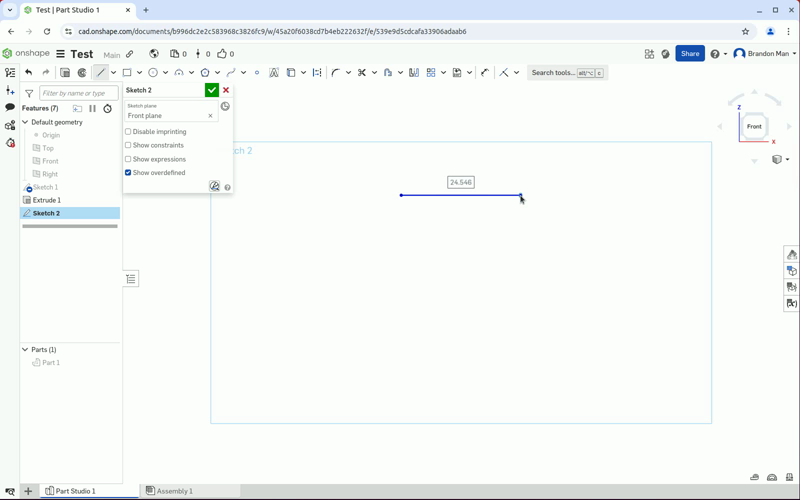
key(a)
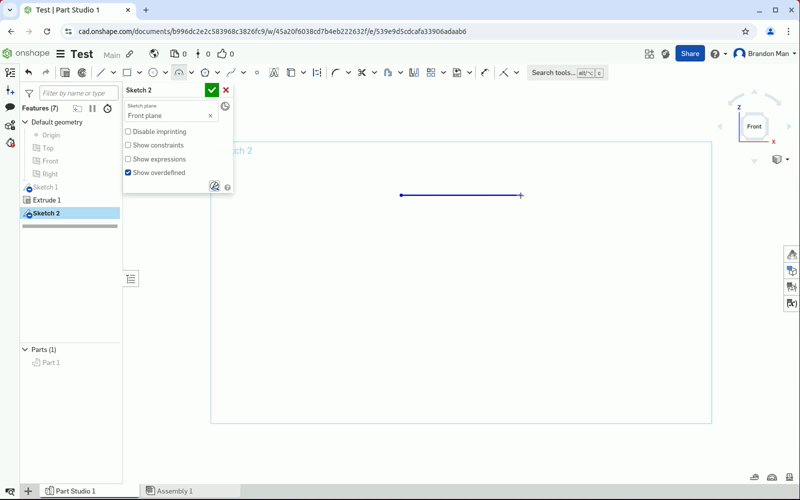
mouse_move(520, 195)
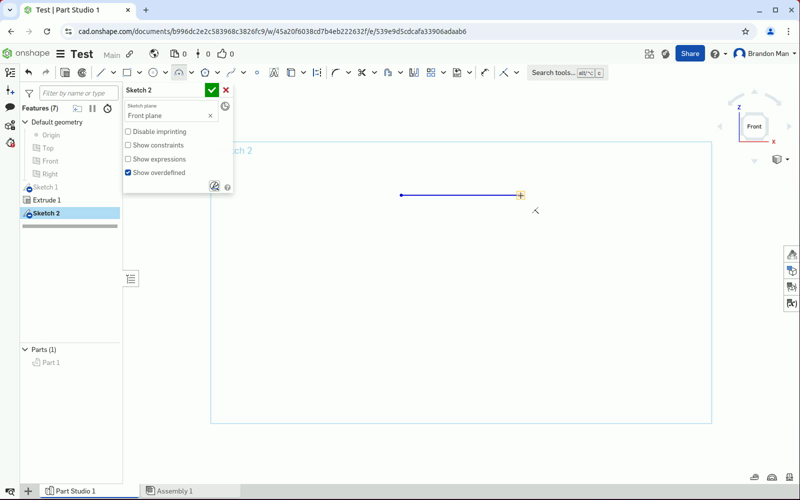
click(520, 195)
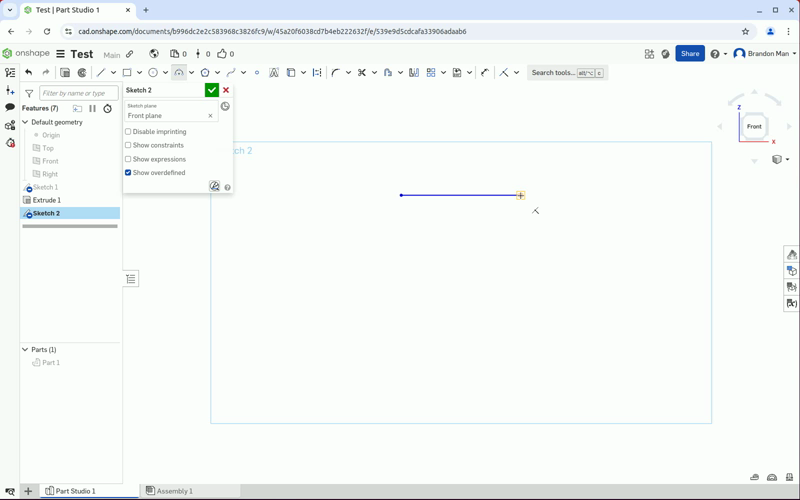
mouse_move(401, 195)
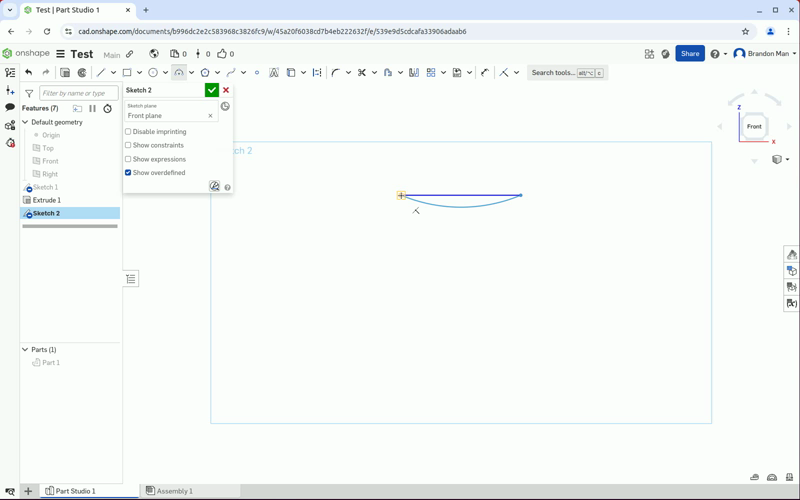
click(401, 195)
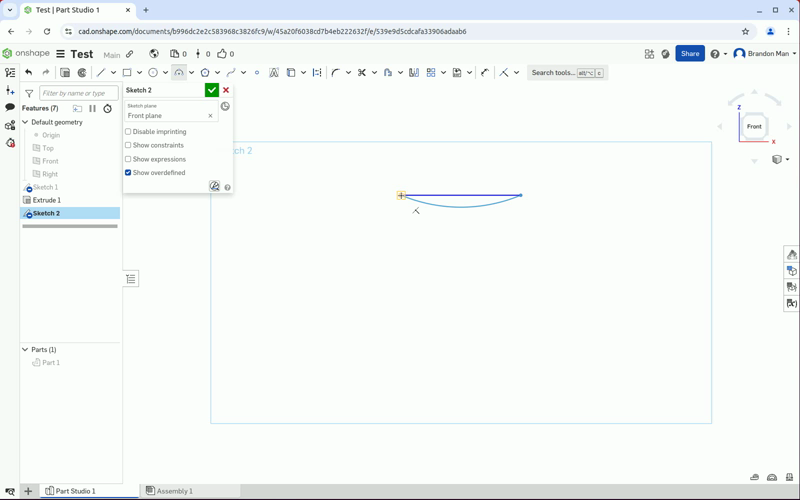
key_down(shift)
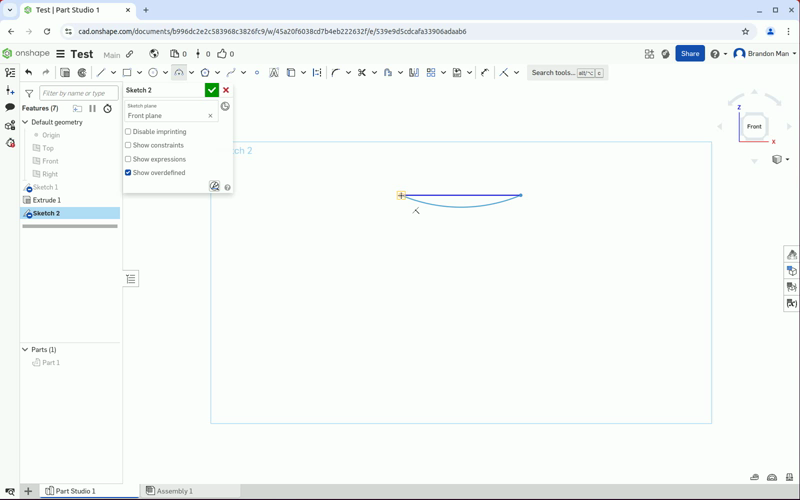
mouse_move(460, 175)
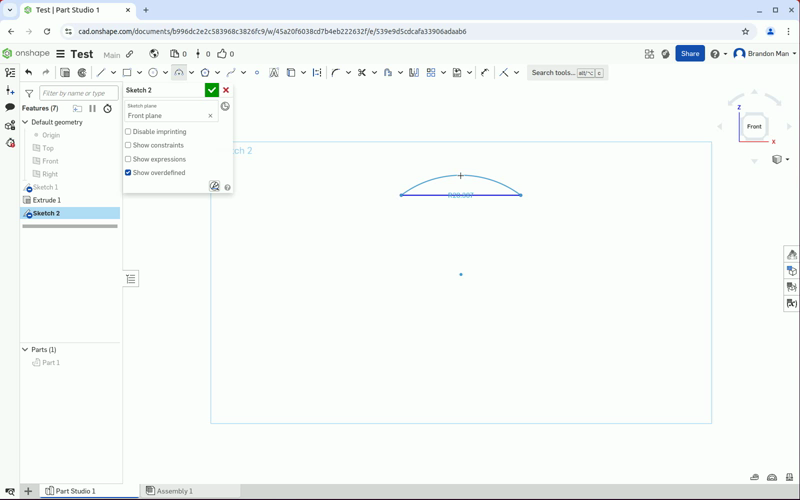
click(460, 175)
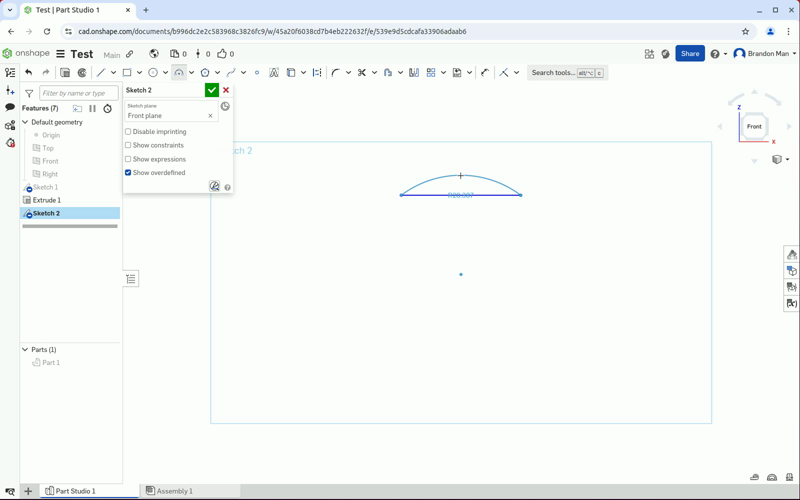
key_up(shift)
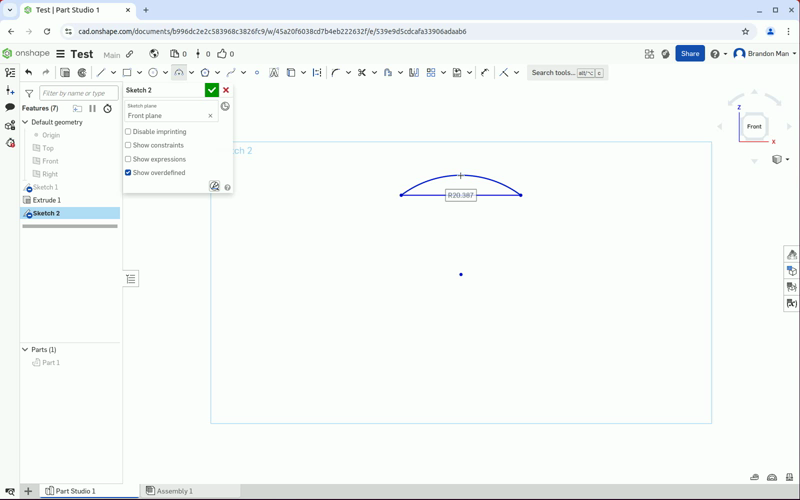
key(esc)
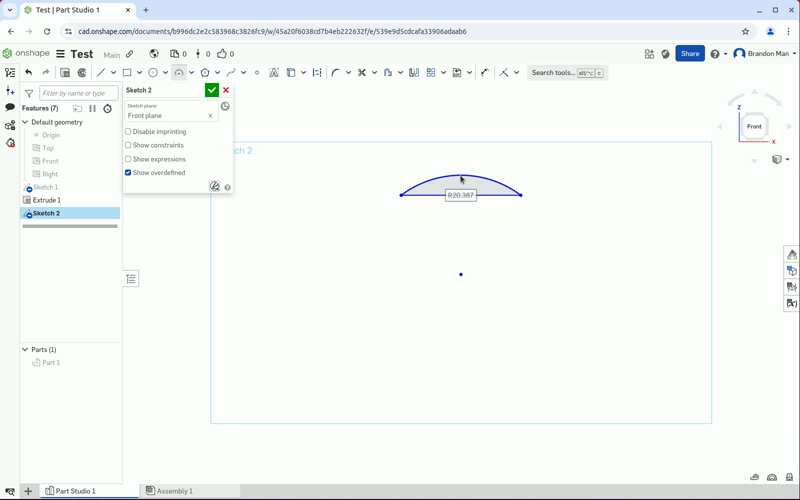
mouse_move(509, 189)
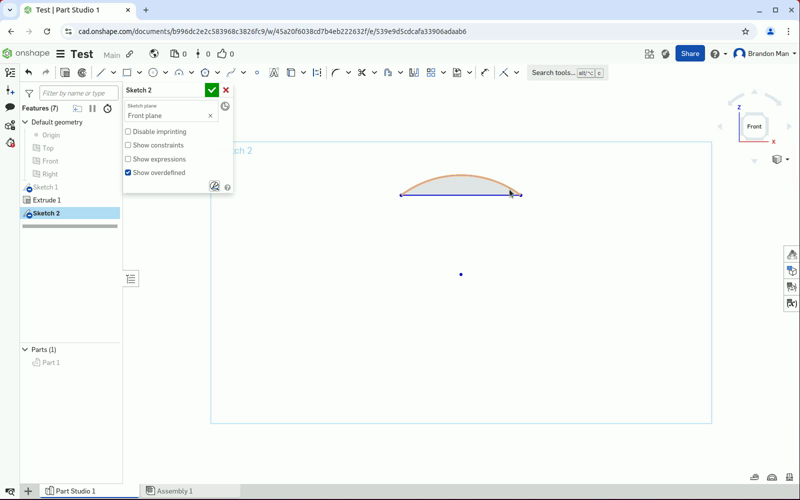
scroll(6)
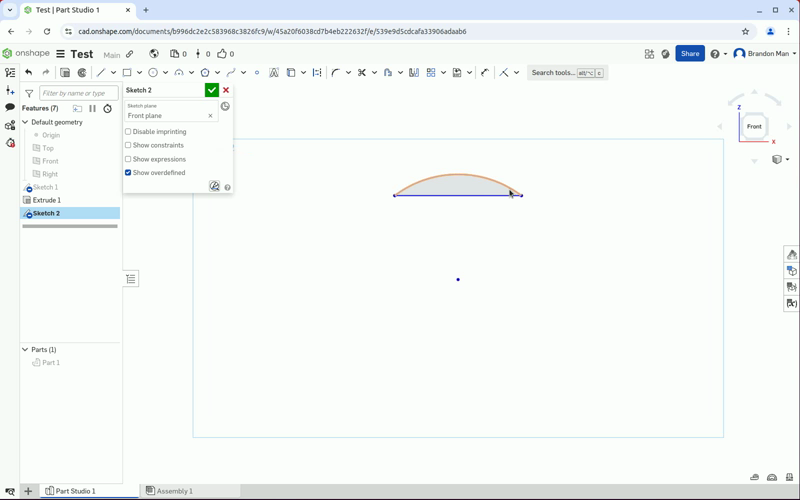
scroll(6)
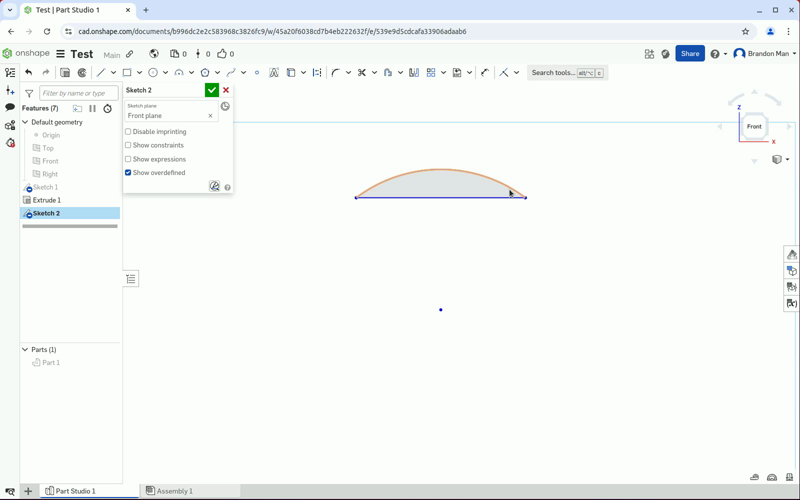
scroll(6)
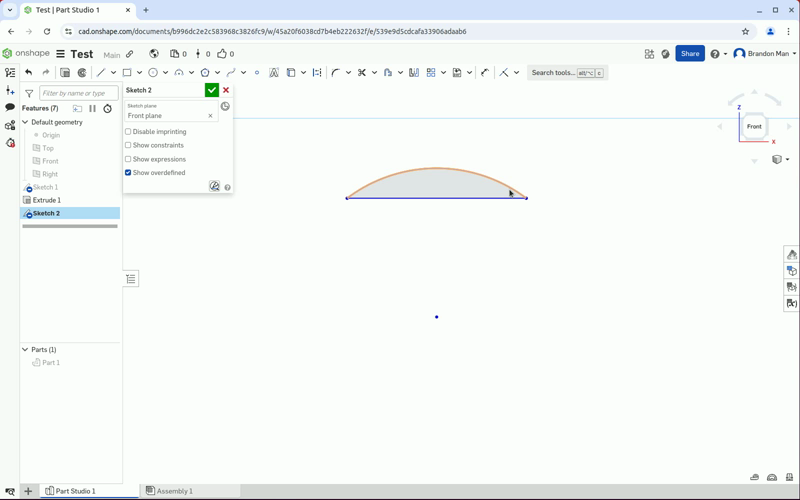
scroll(6)
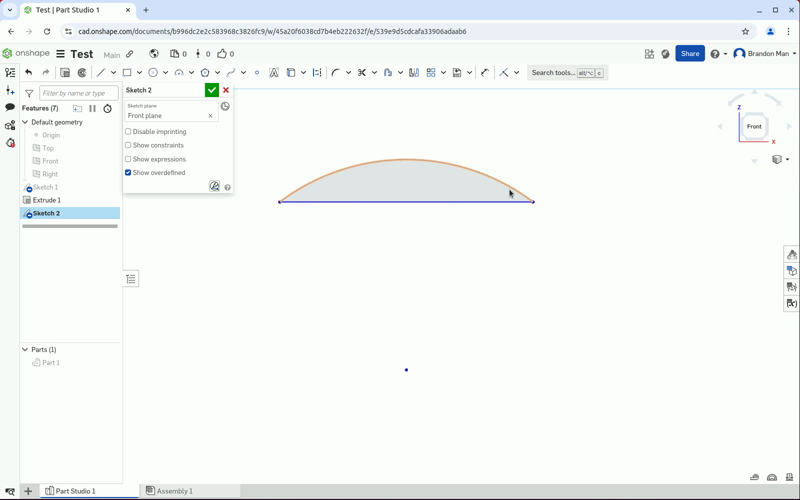
scroll(6)
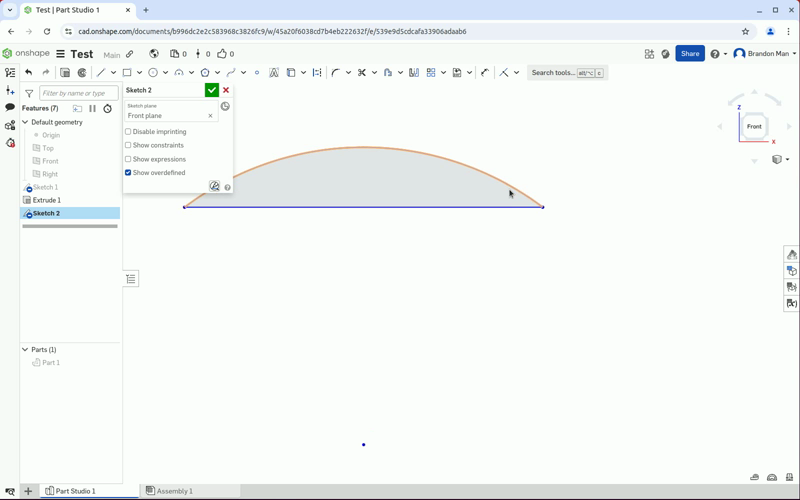
scroll(6)
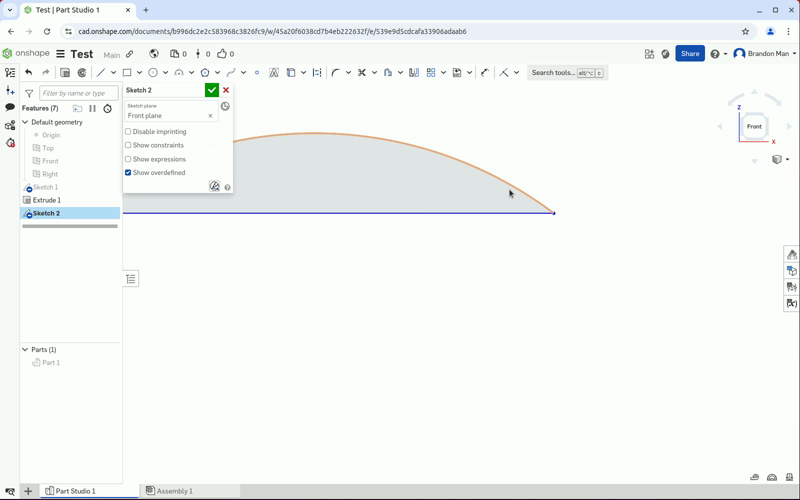
scroll(6)
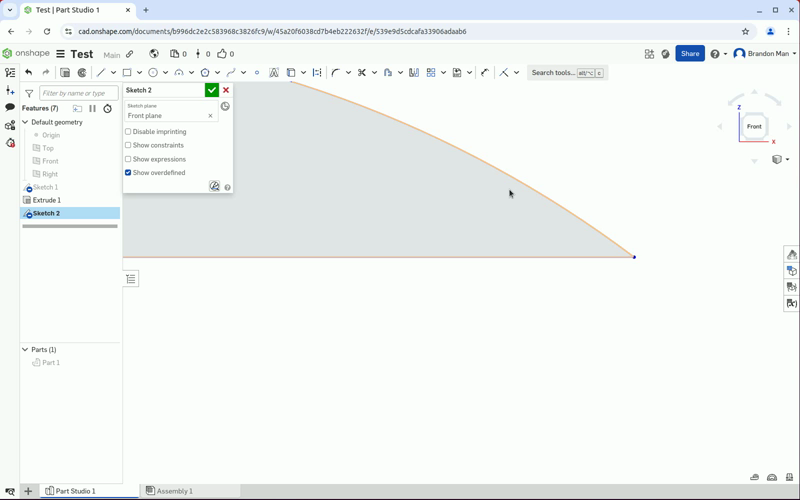
click(509, 189)
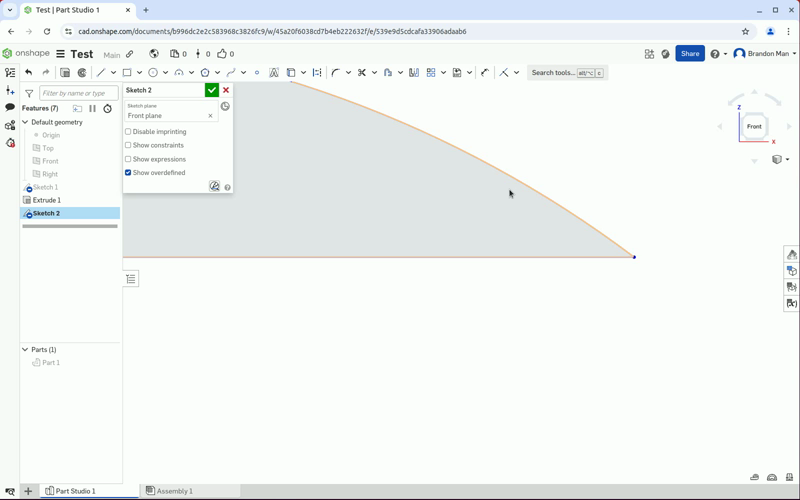
scroll(-6)
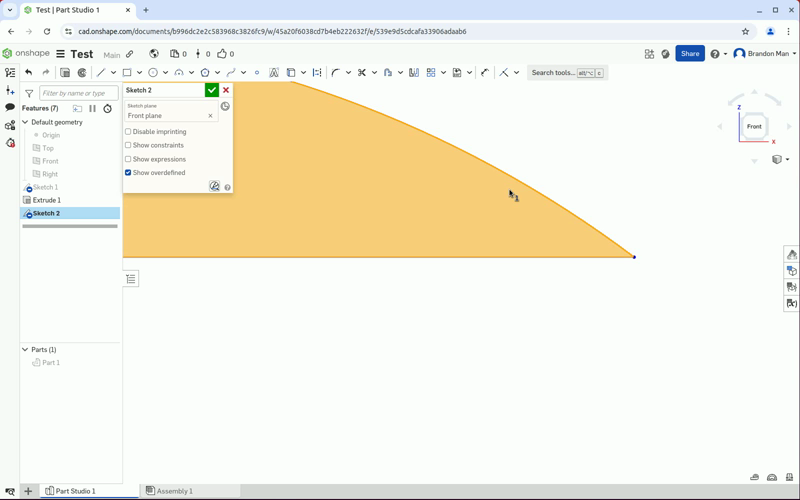
scroll(-6)
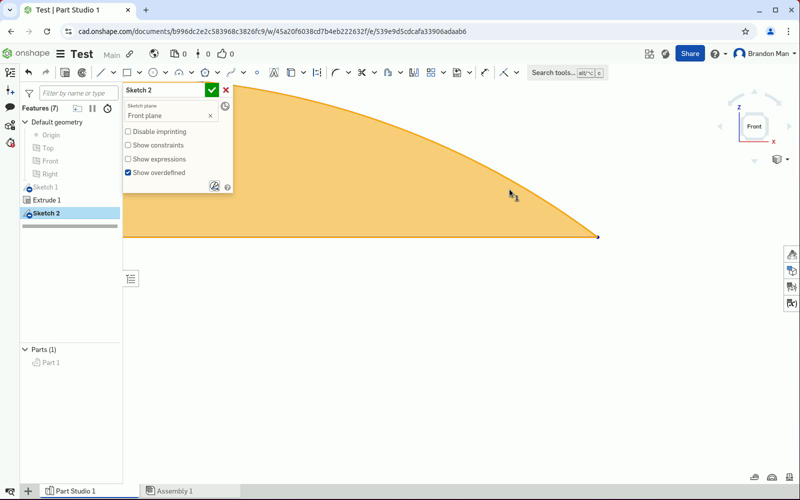
scroll(-6)
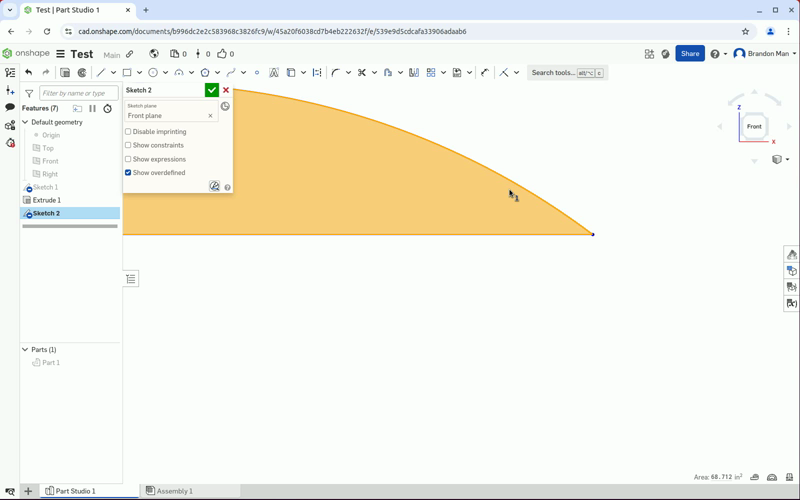
scroll(-6)
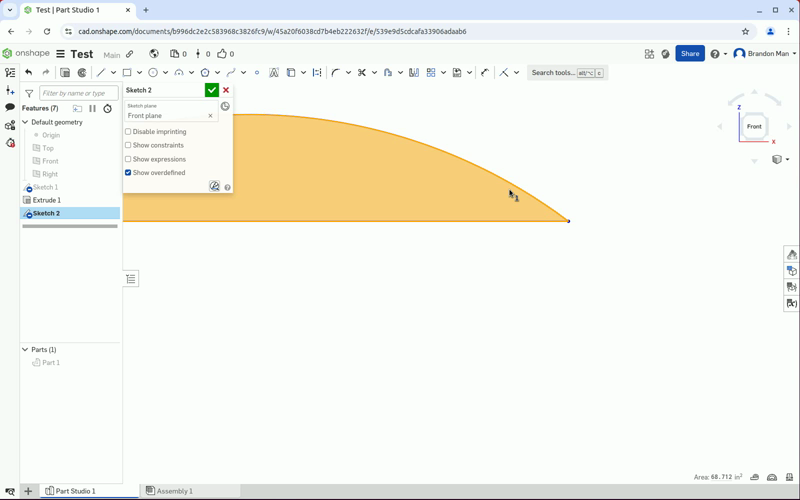
scroll(-6)
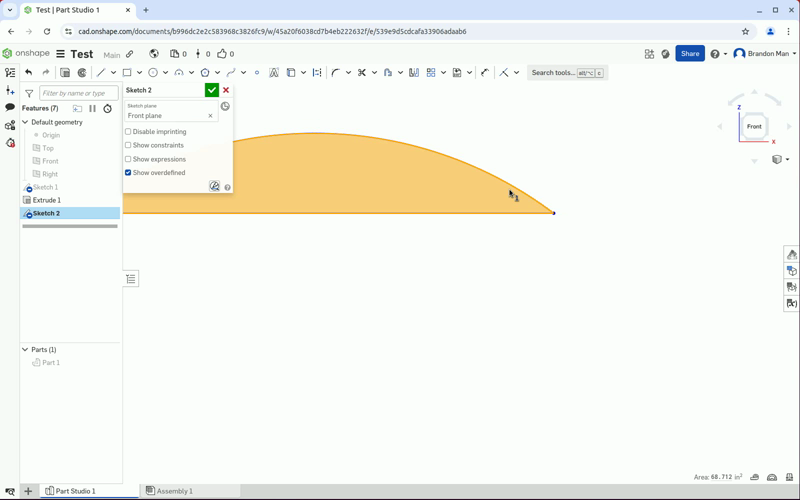
scroll(-6)
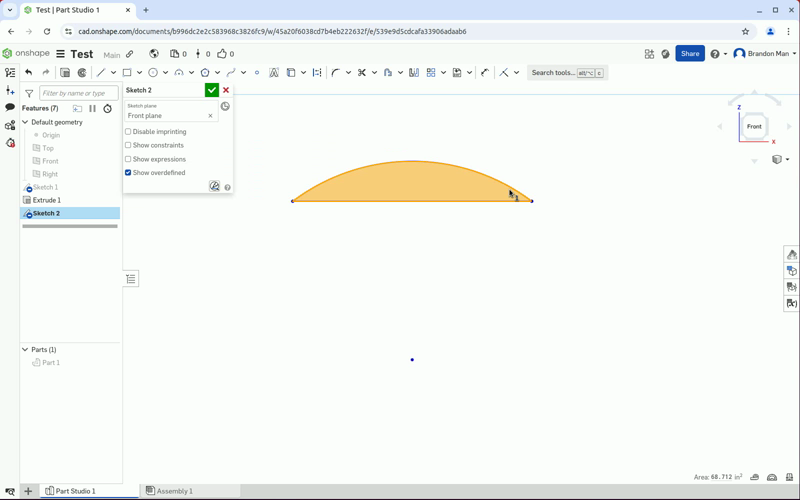
scroll(-6)
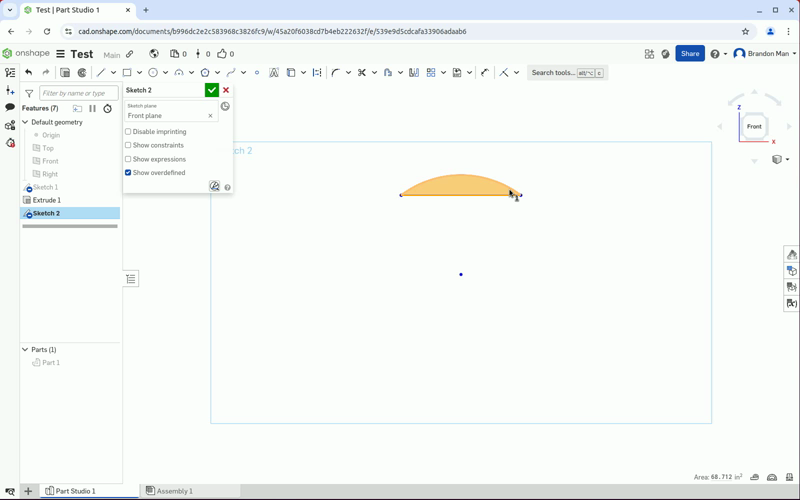
mouse_move(73, 352)
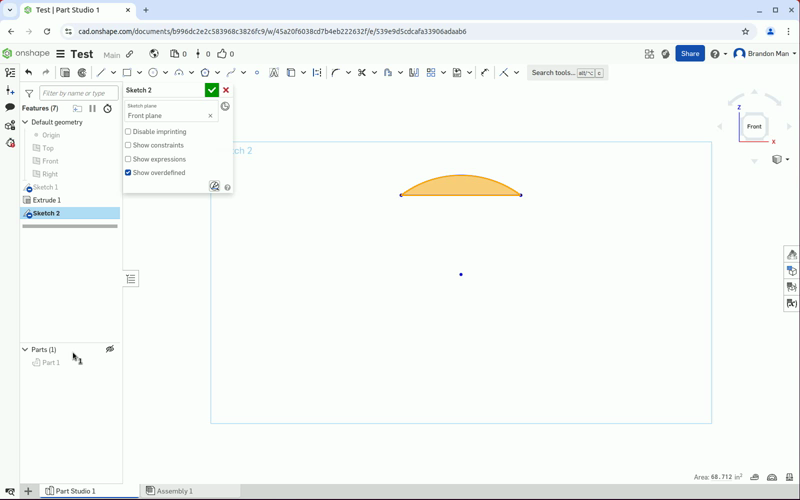
key(shift+y)
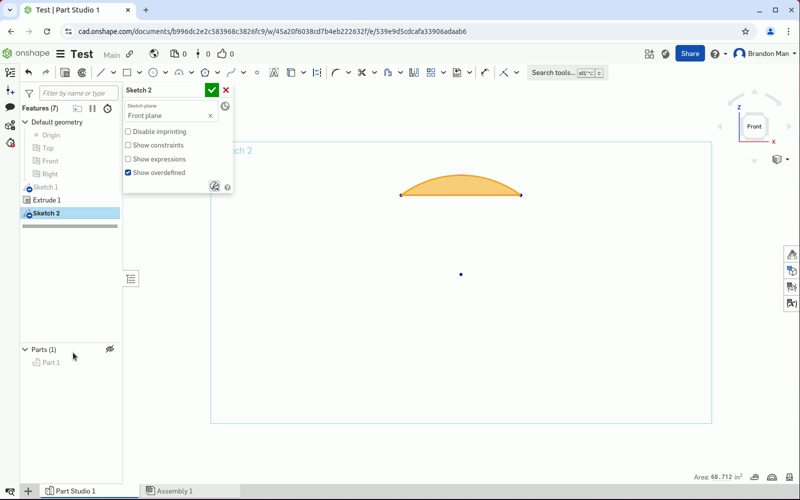
key(shift+e)
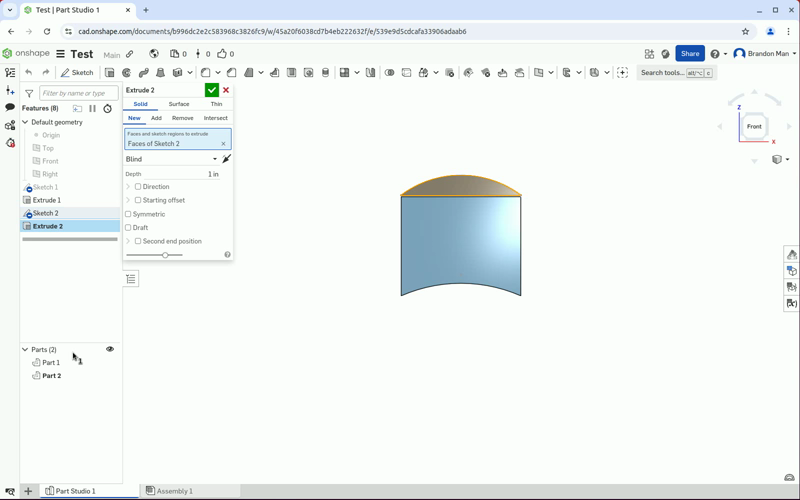
mouse_move(143, 106)
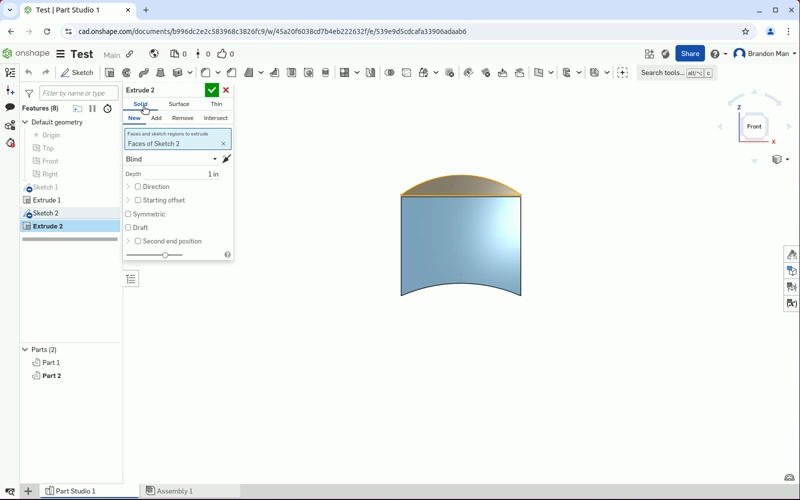
click(143, 106)
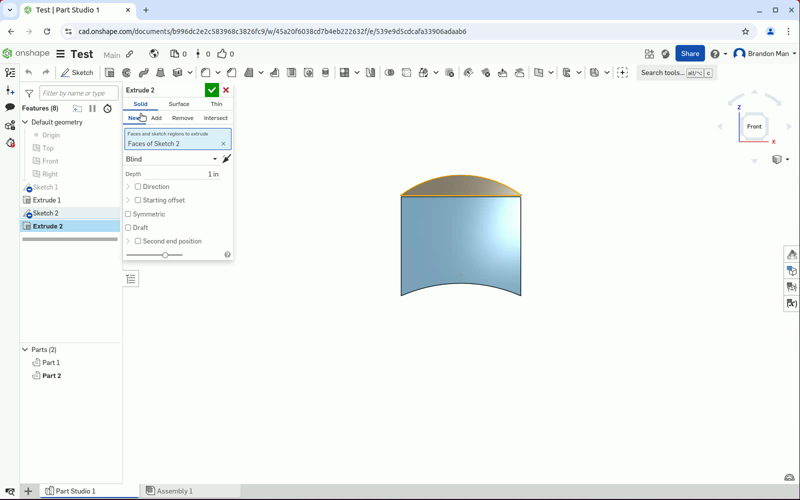
mouse_move(137, 120)
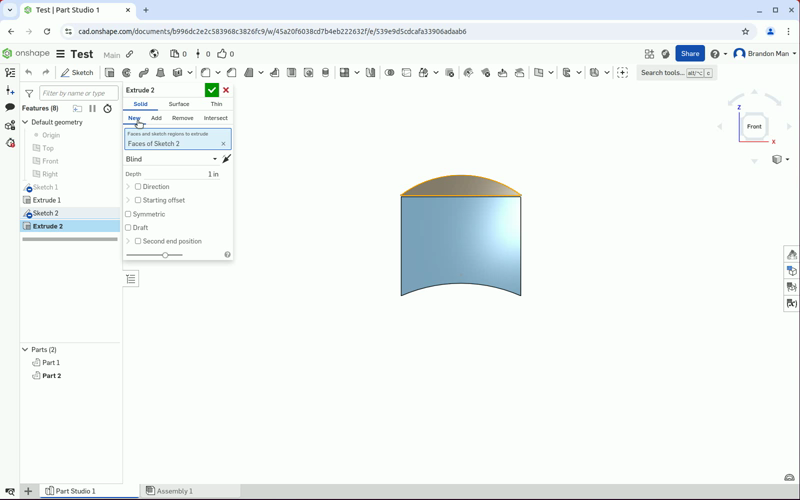
click(137, 120)
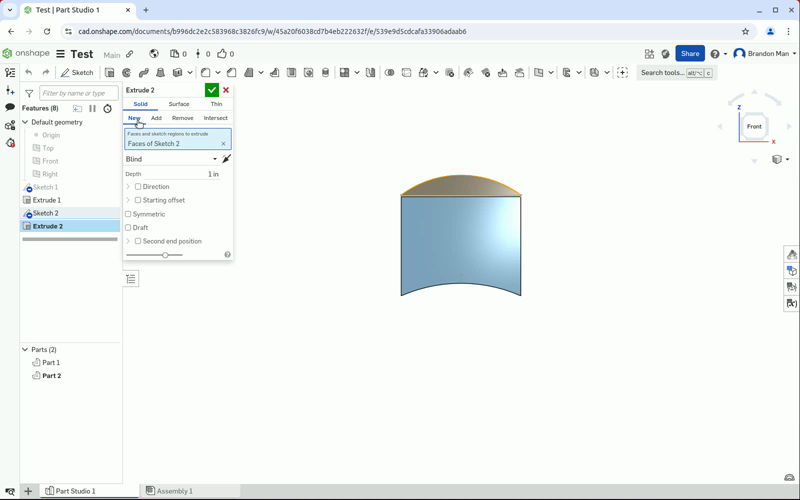
key(tab, 4)
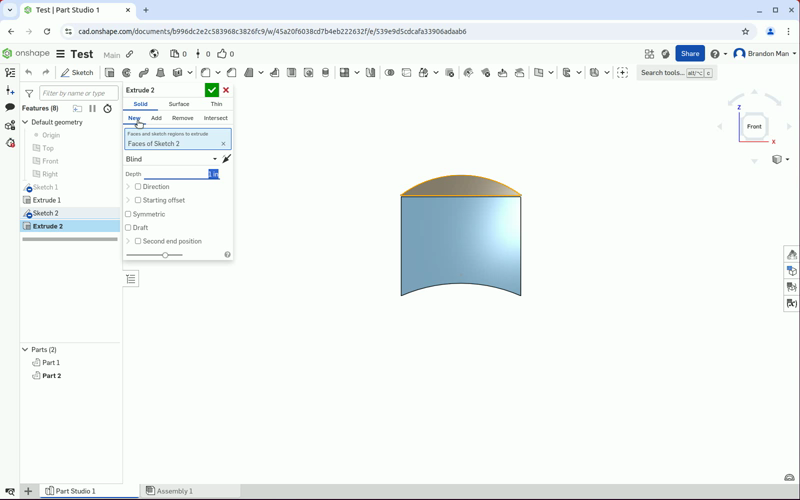
text(2.648)
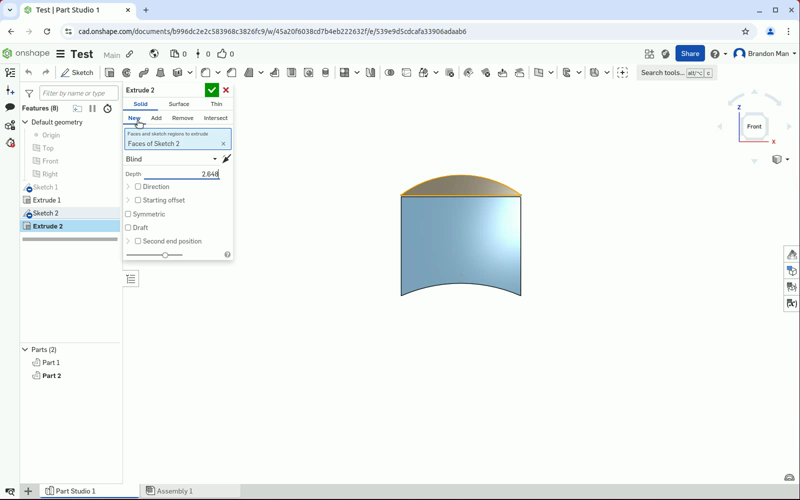
key(enter)
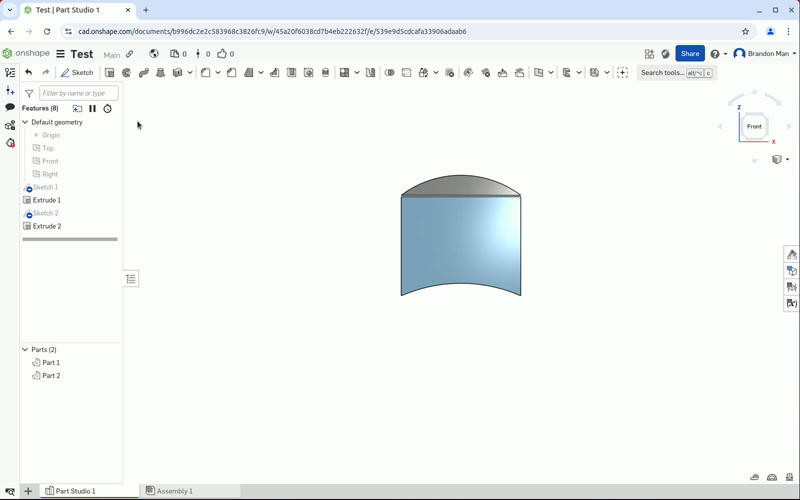
key(shift+h)
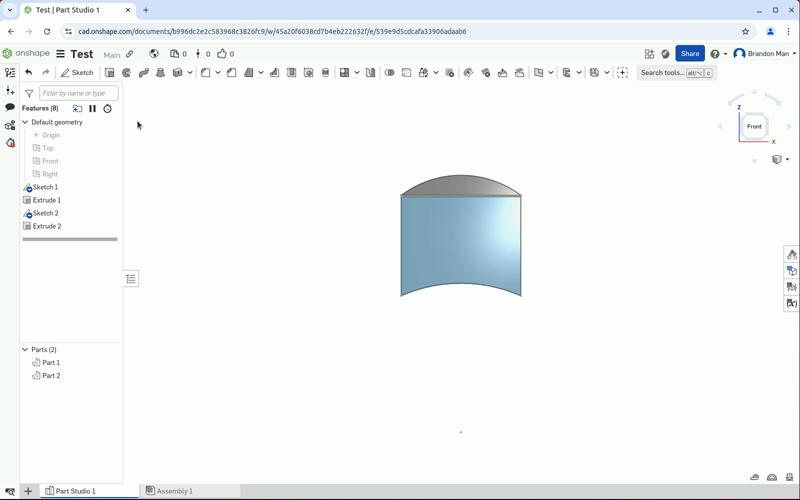
key(shift+h)
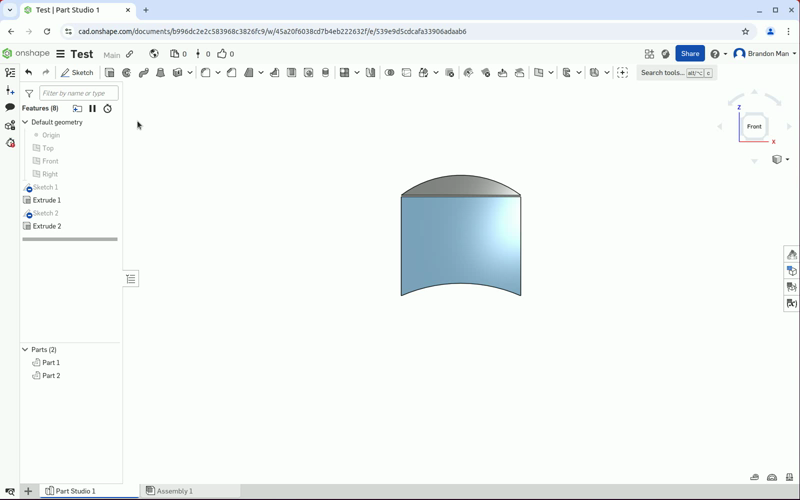
mouse_move(73, 189)
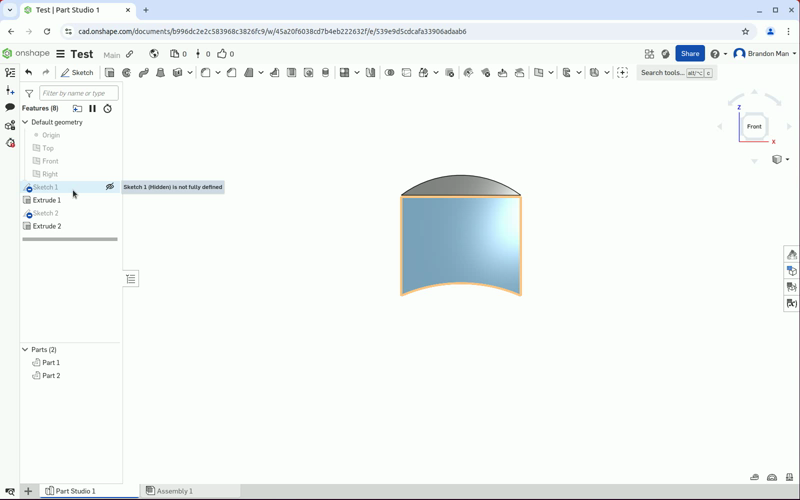
click(73, 189)
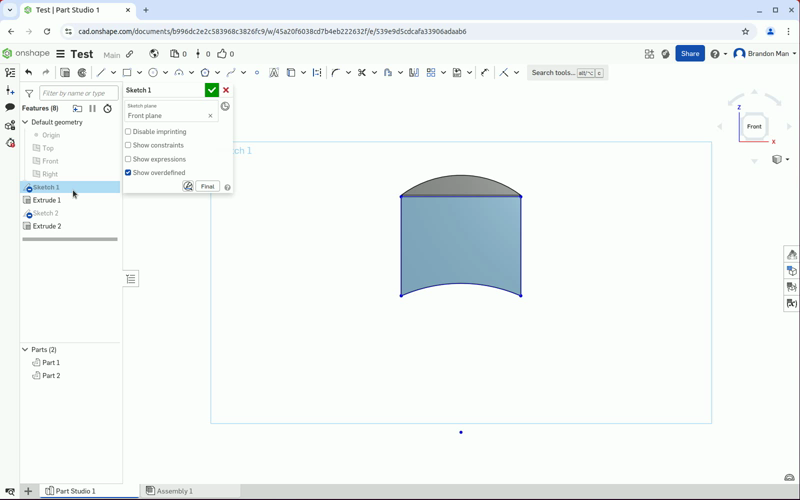
mouse_move(229, 92)
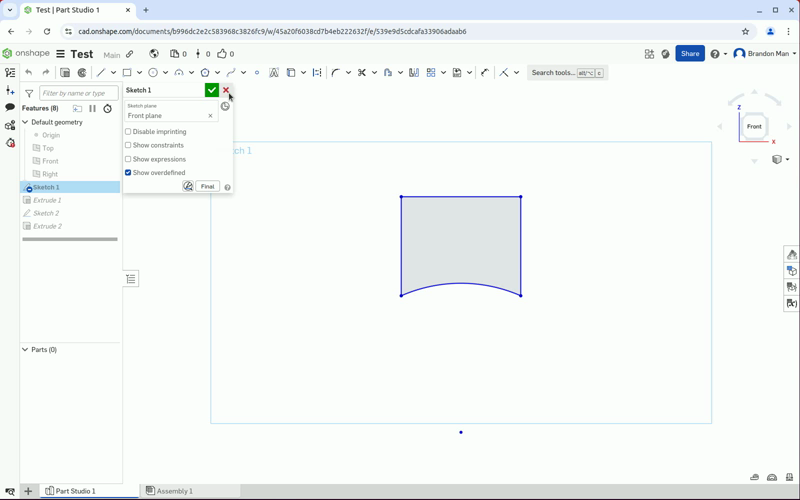
click(229, 92)
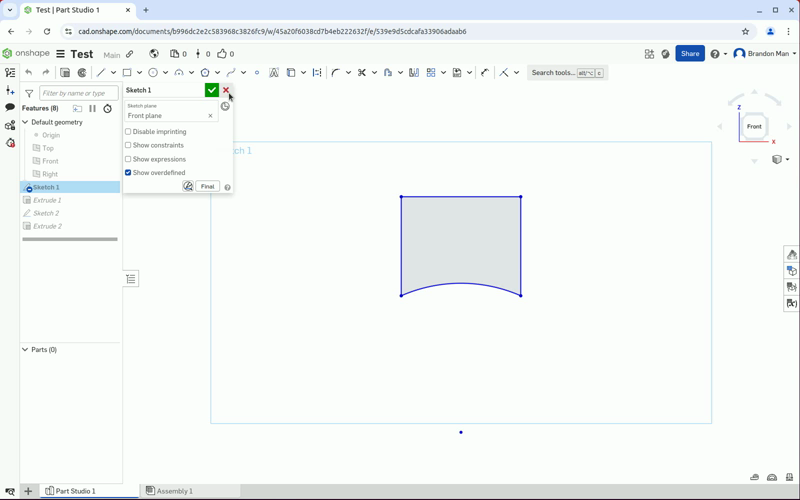
key(shift+s)
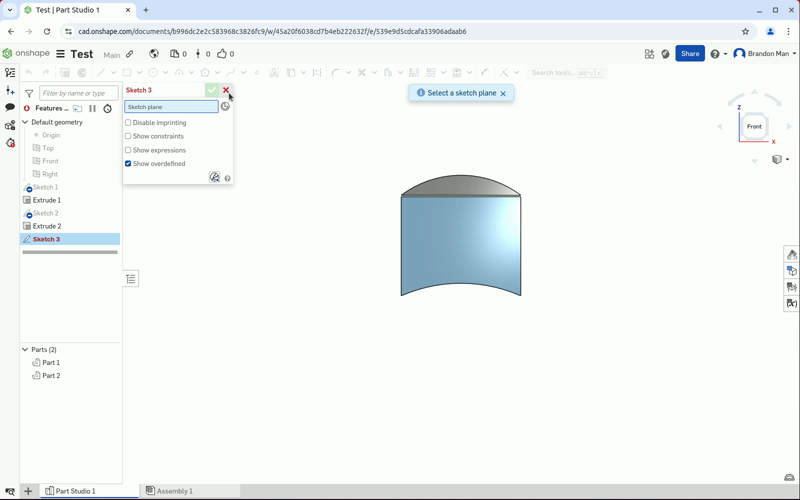
mouse_move(73, 163)
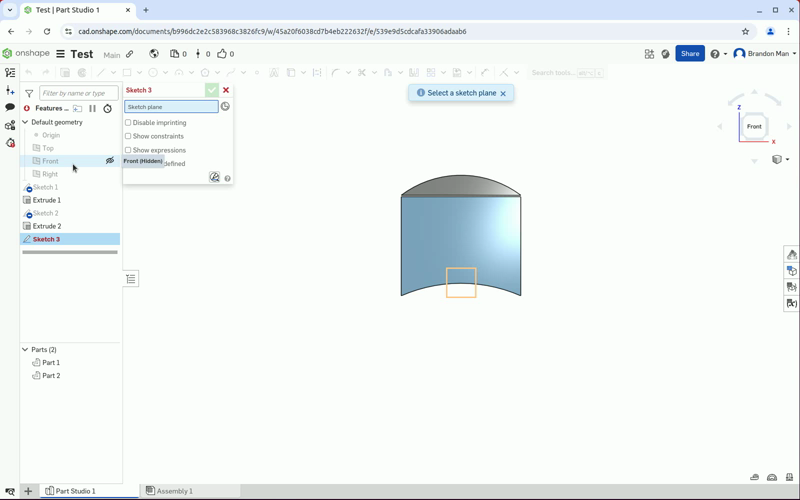
click(73, 163)
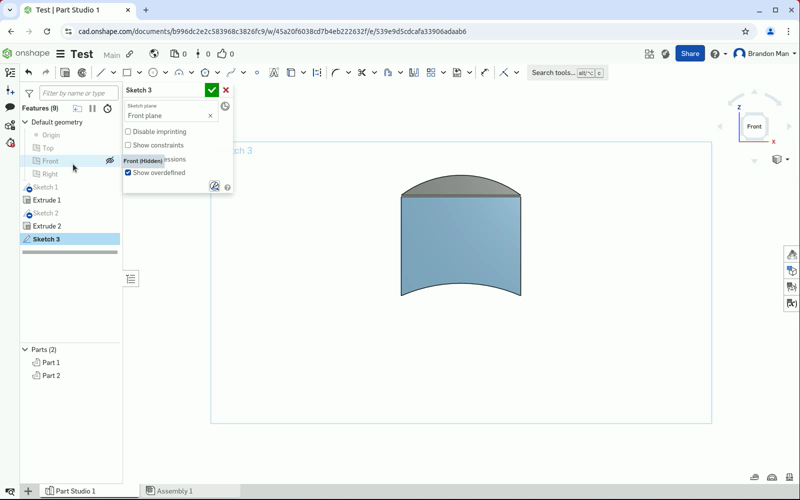
mouse_move(73, 352)
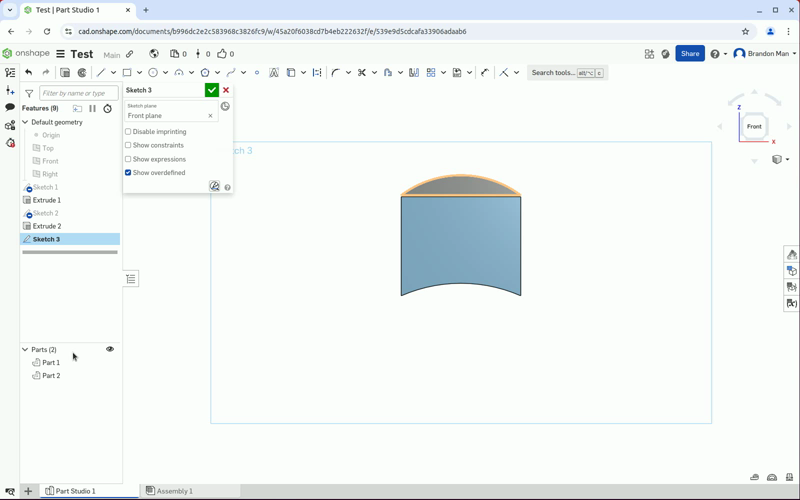
key(y)
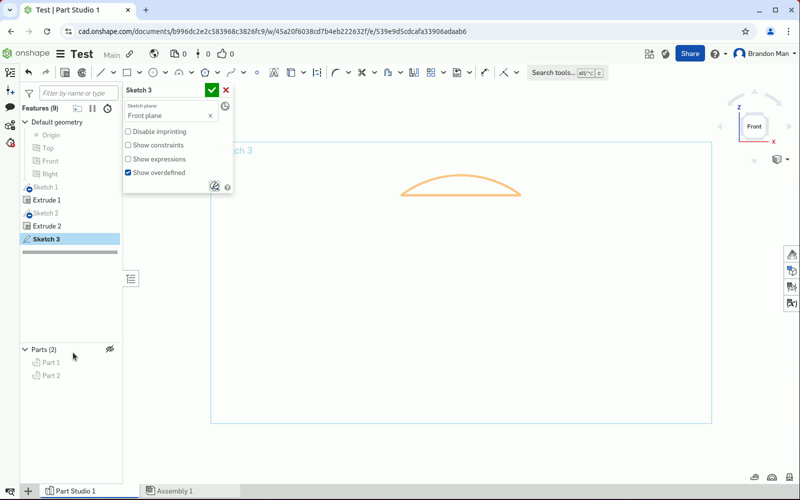
key(a)
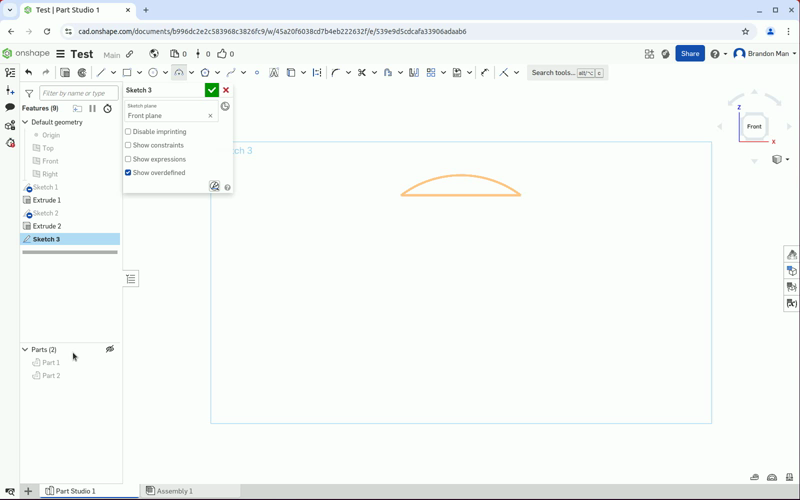
key_down(shift)
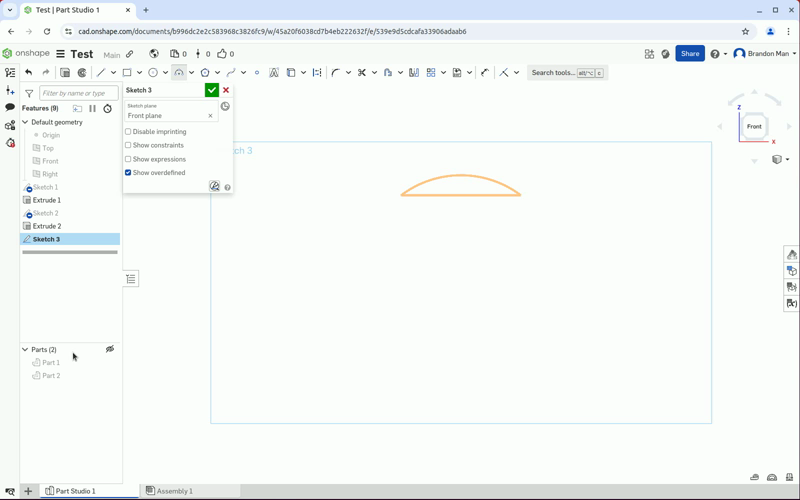
mouse_move(460, 287)
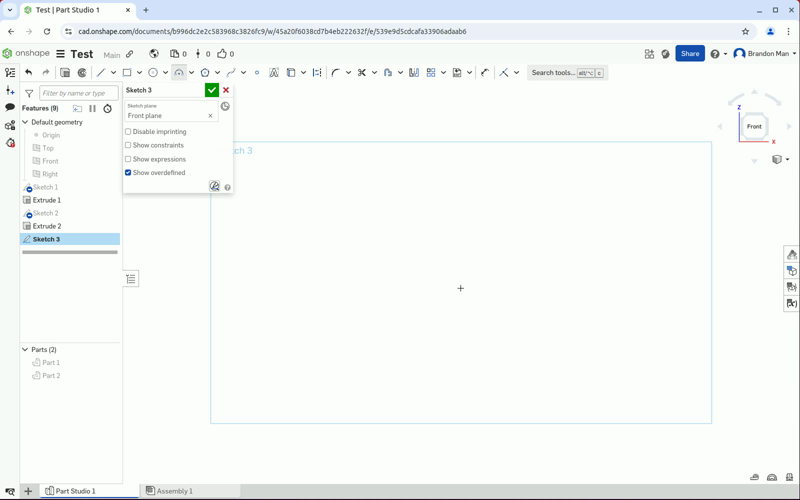
click(460, 287)
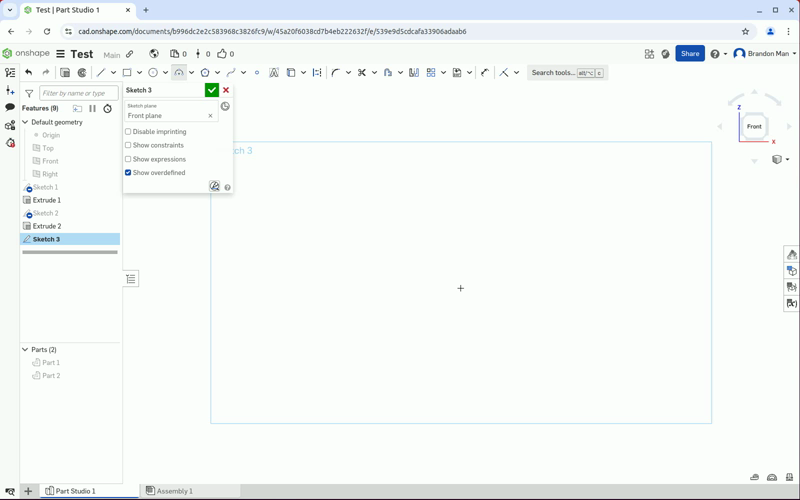
key_up(shift)
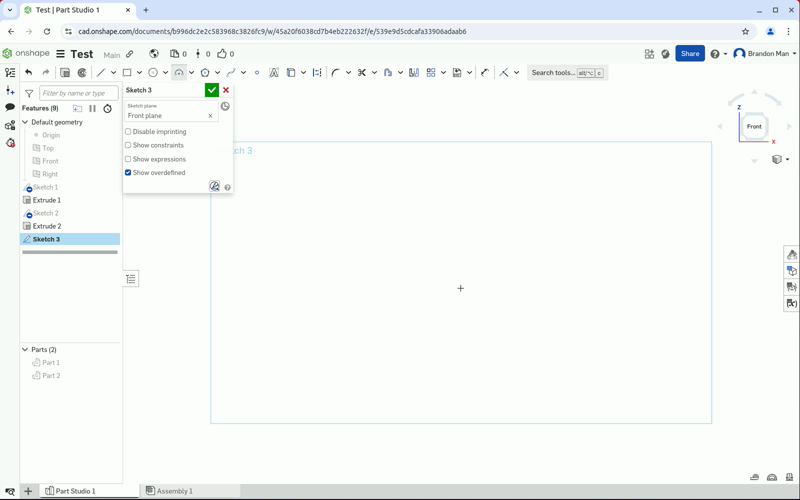
key_down(shift)
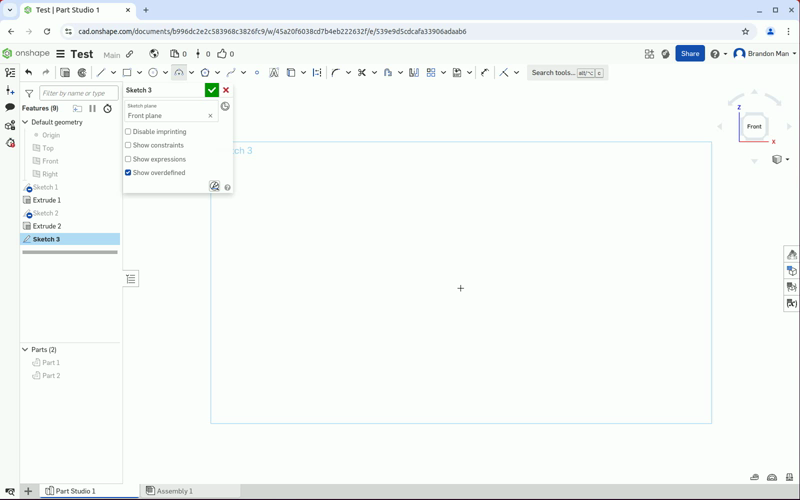
mouse_move(521, 300)
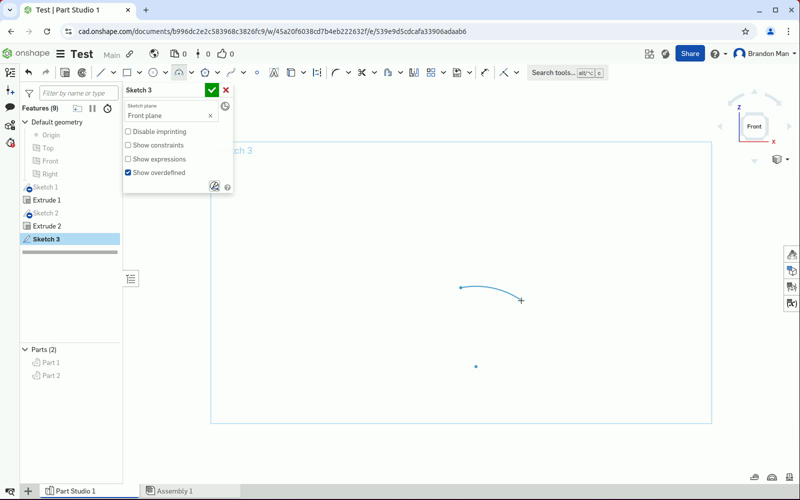
click(521, 300)
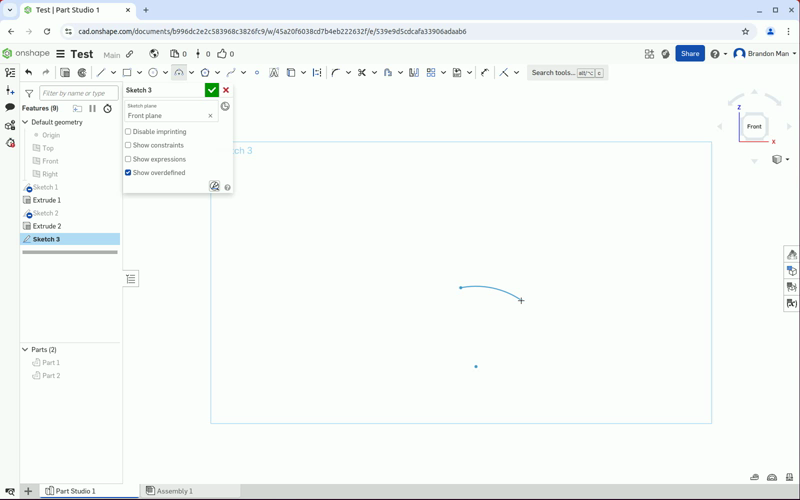
mouse_move(491, 290)
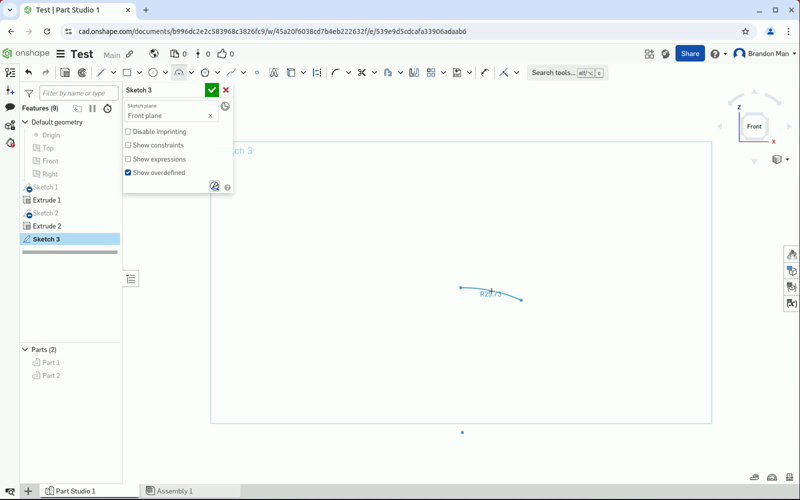
click(491, 290)
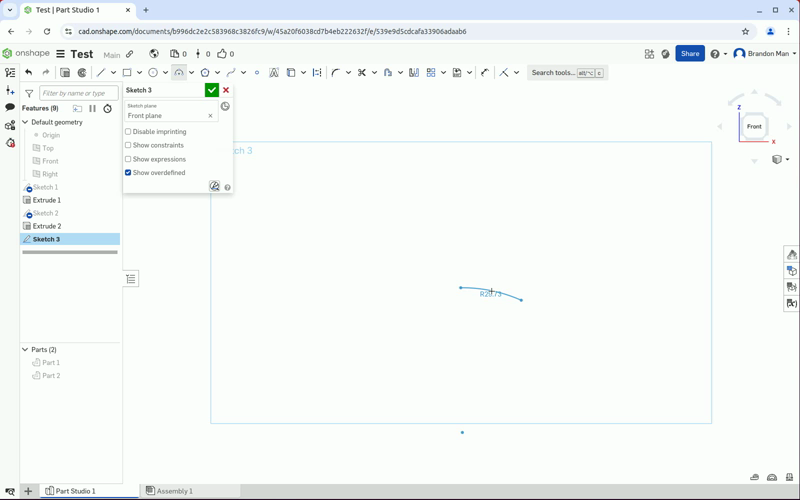
key_up(shift)
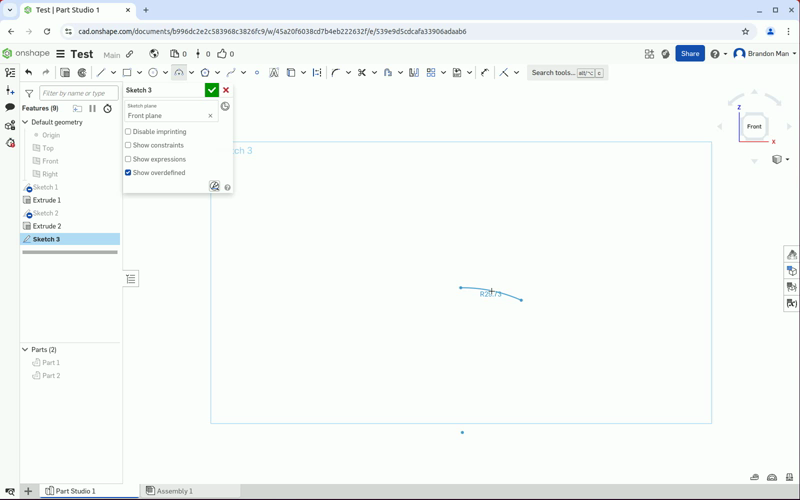
key(esc)
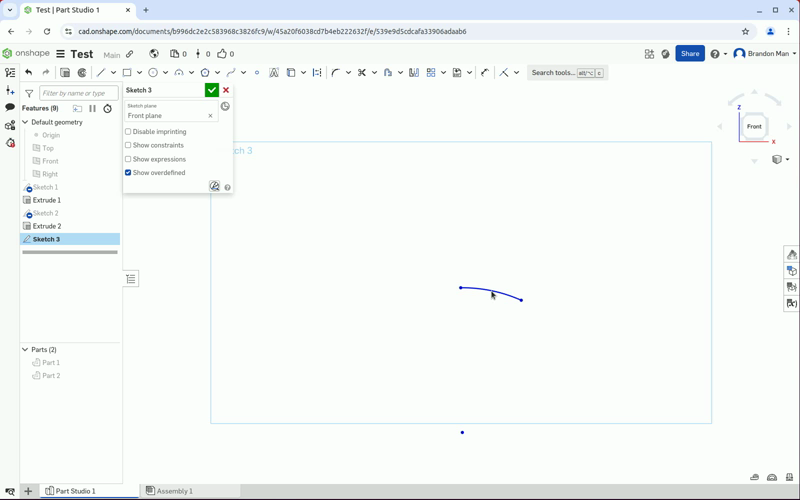
key(l)
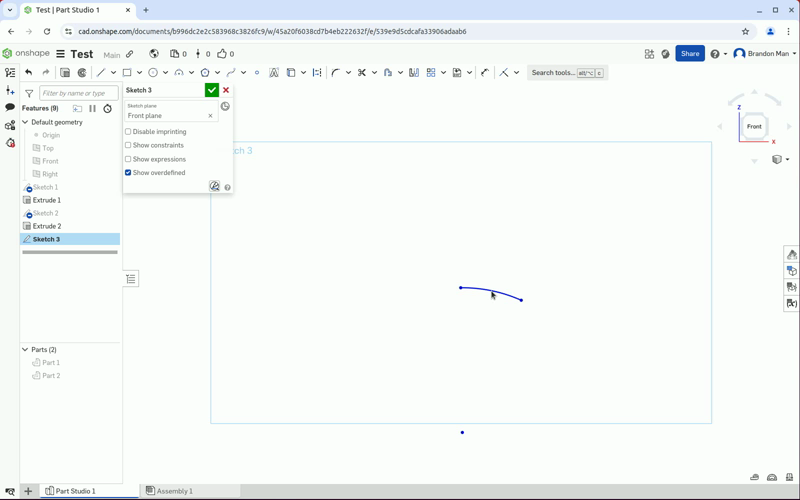
mouse_move(521, 300)
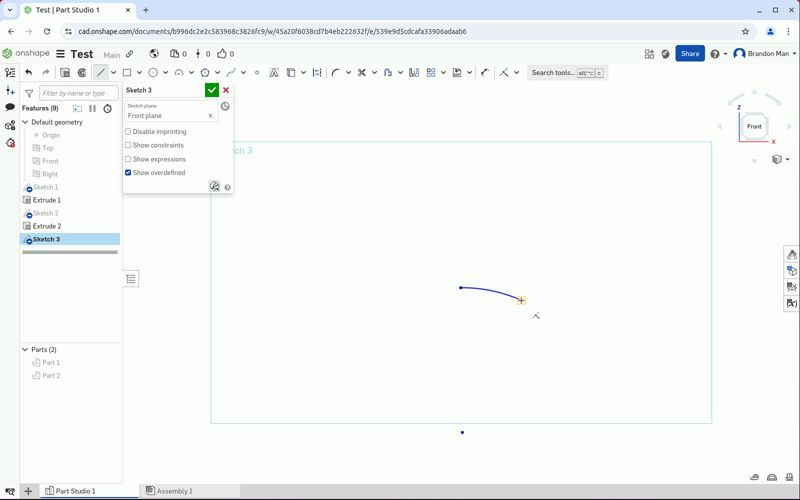
click(521, 300)
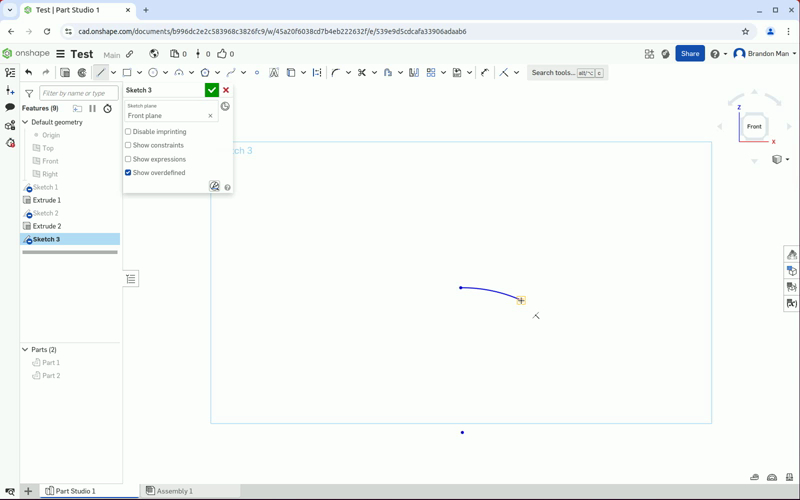
key_down(shift)
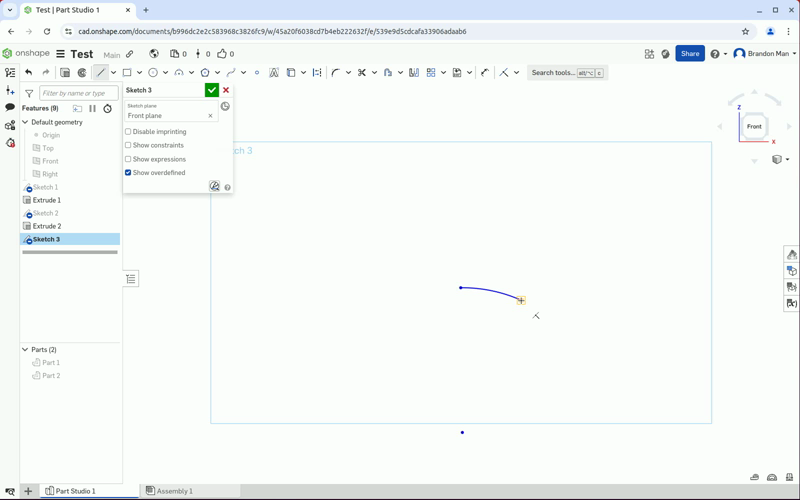
mouse_move(551, 300)
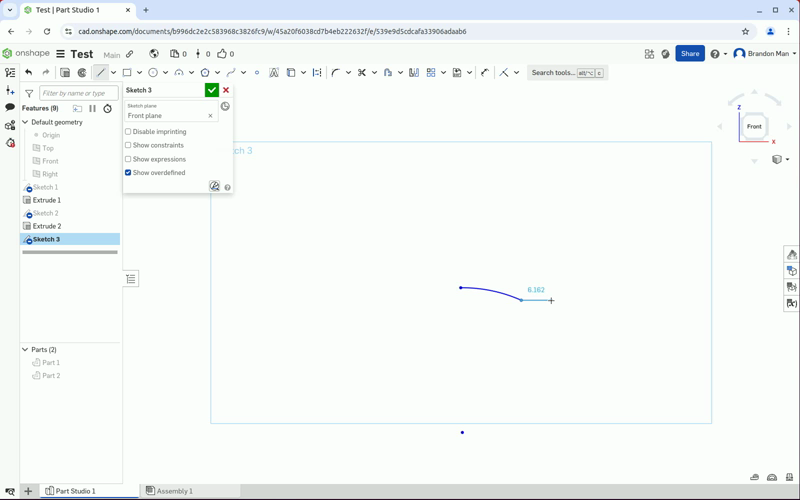
mouse_move(521, 295)
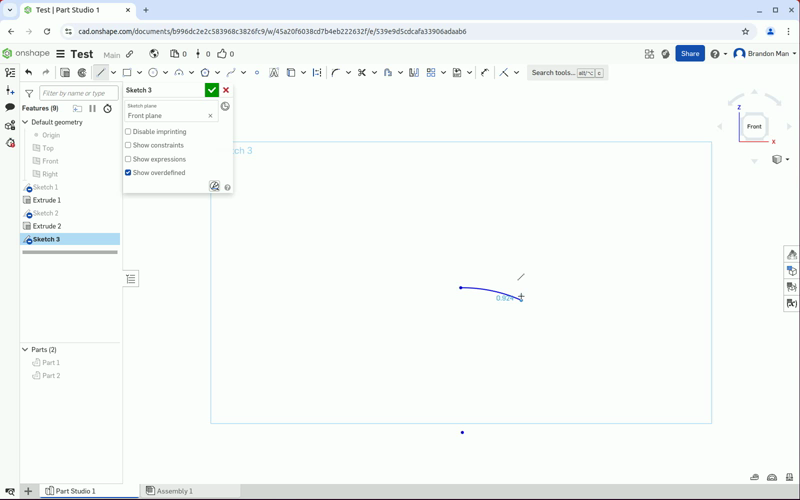
scroll(6)
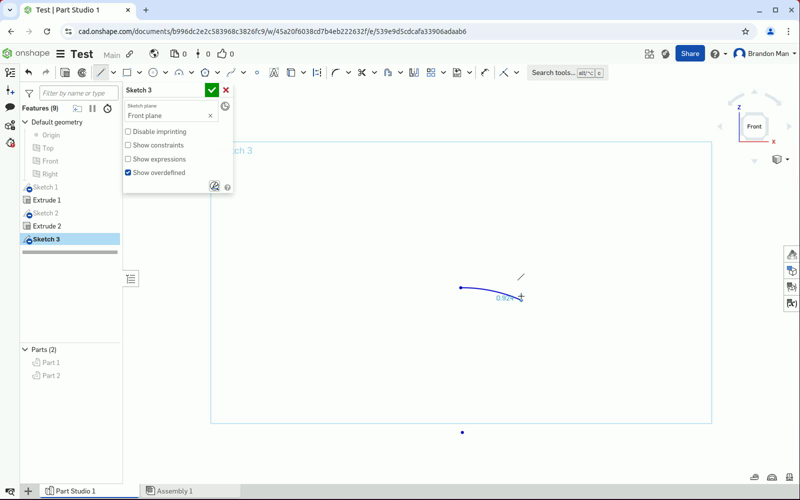
scroll(6)
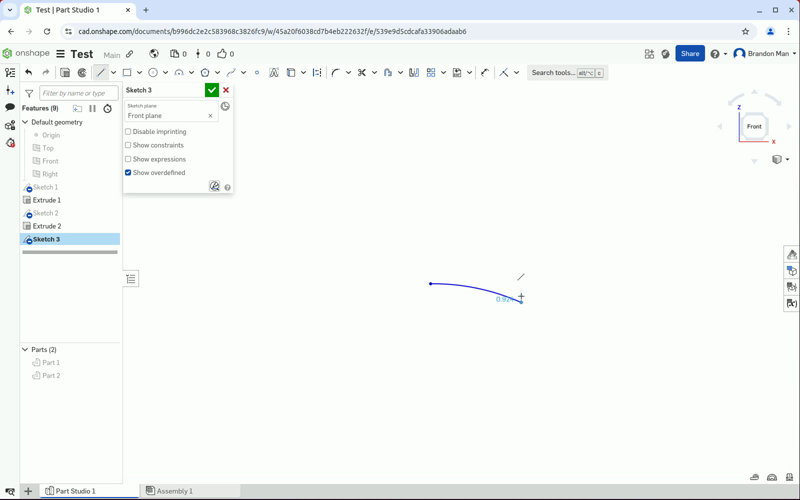
scroll(6)
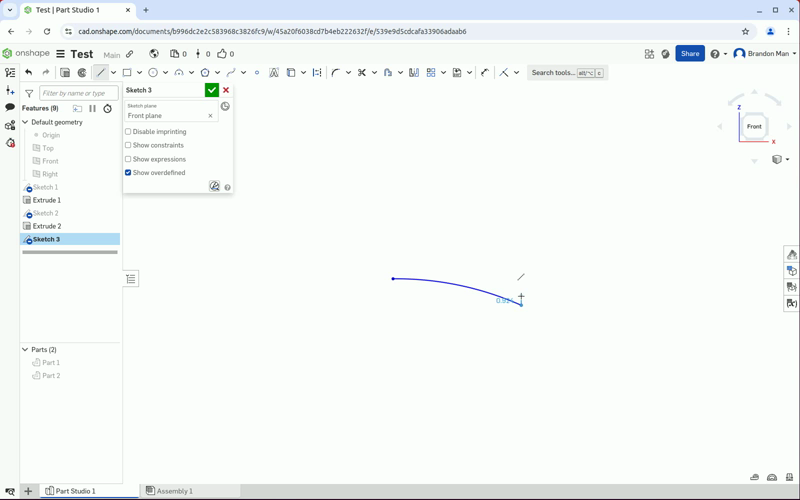
scroll(6)
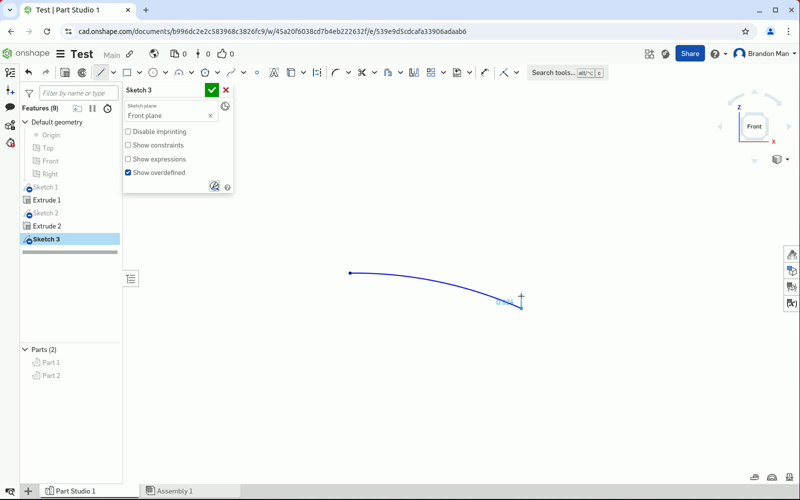
scroll(6)
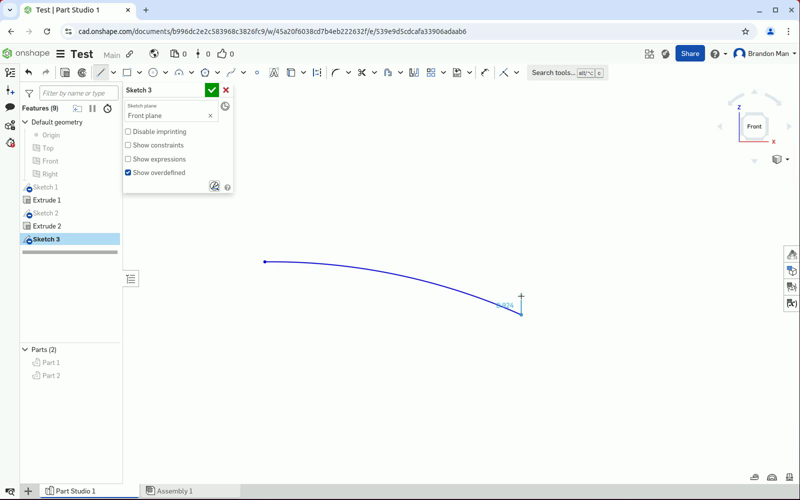
scroll(6)
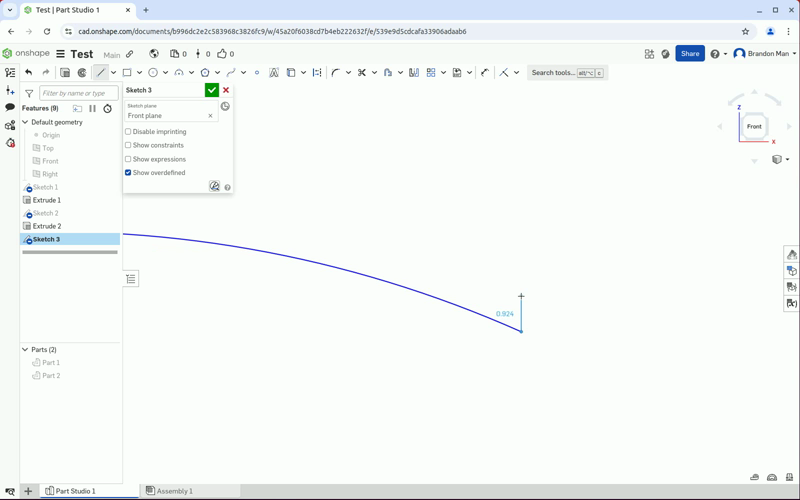
scroll(6)
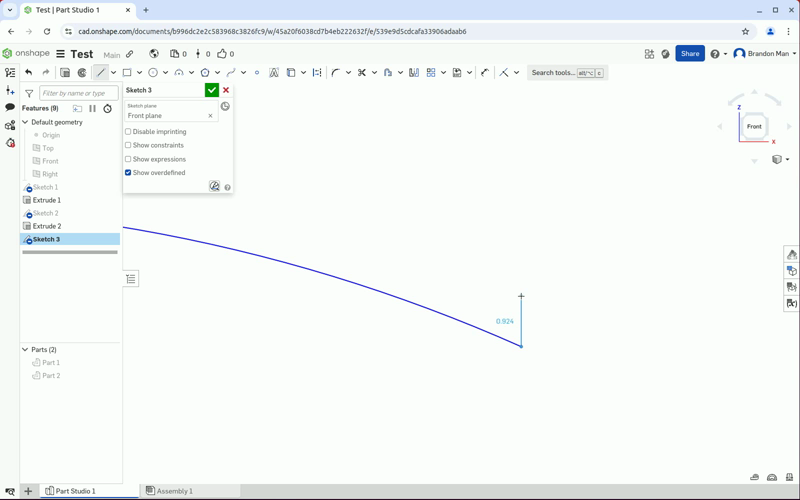
click(521, 295)
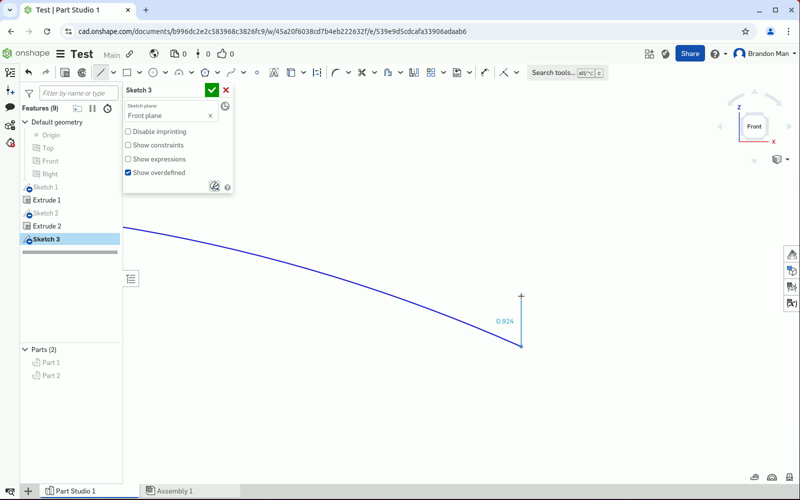
scroll(-6)
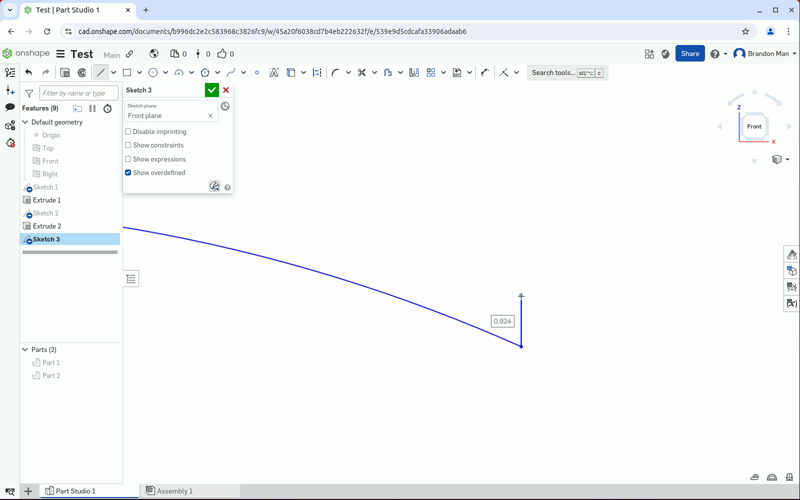
scroll(-6)
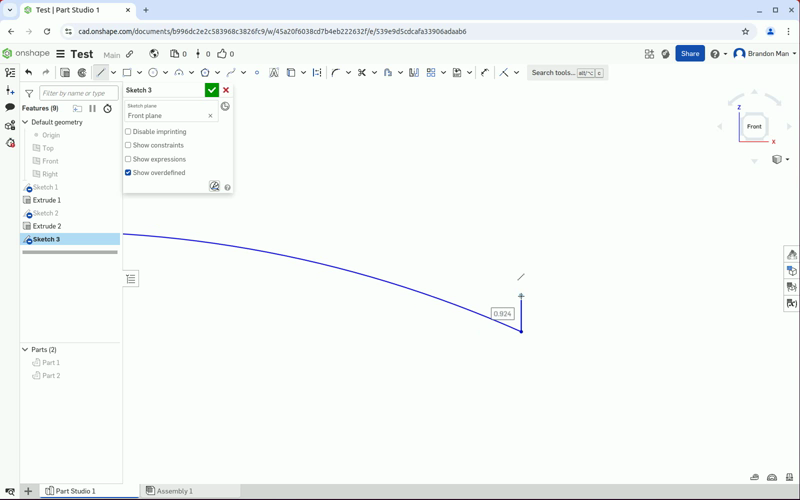
scroll(-6)
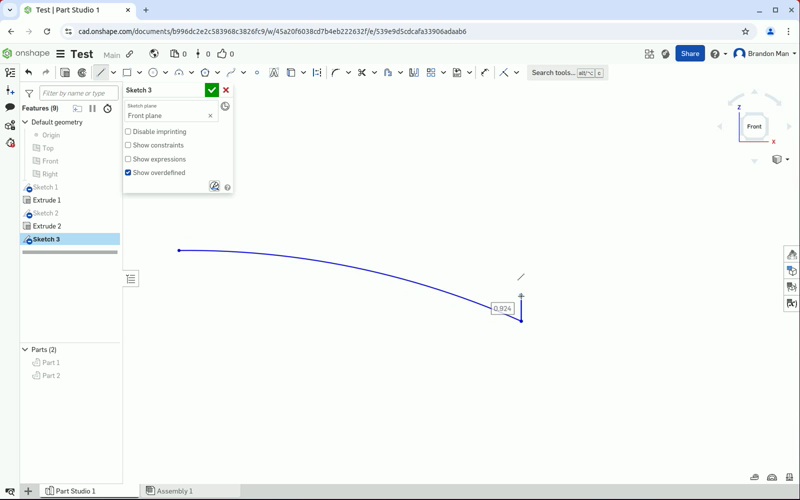
scroll(-6)
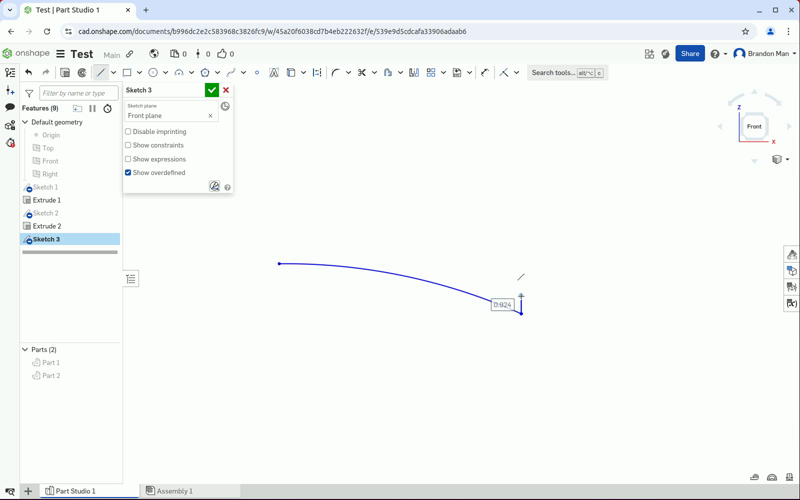
scroll(-6)
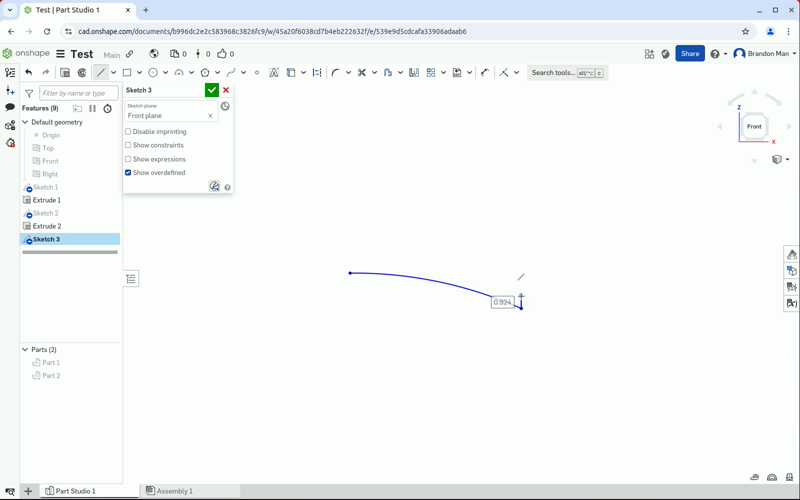
scroll(-6)
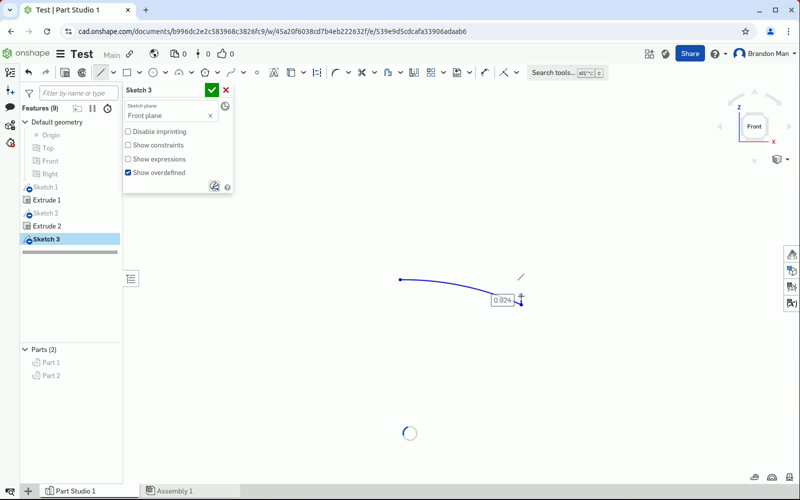
scroll(-6)
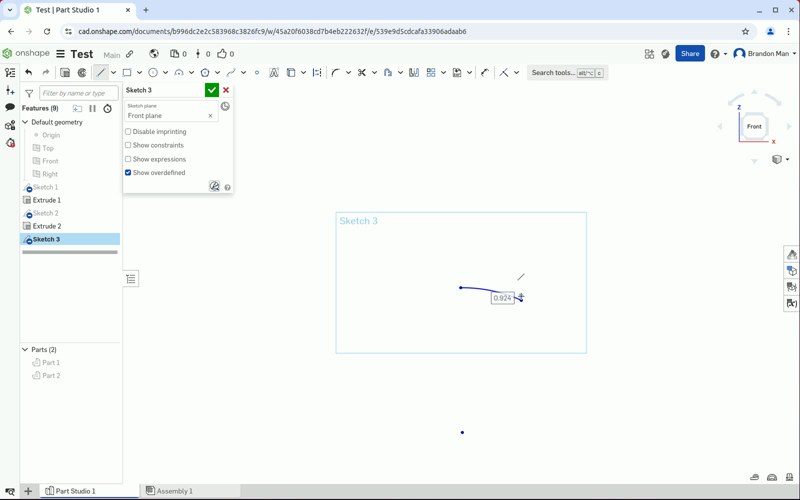
key_up(shift)
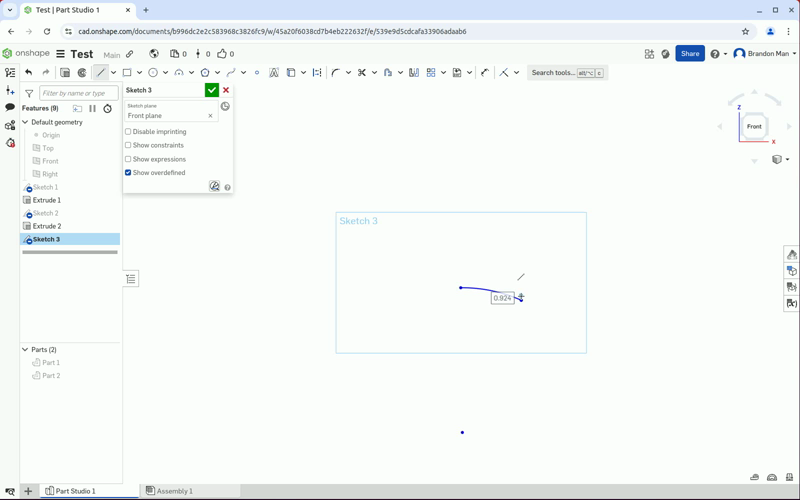
key(esc)
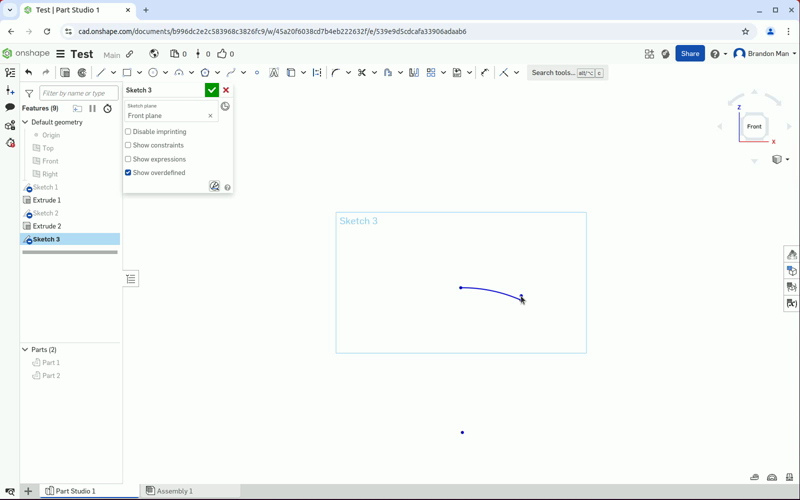
key(a)
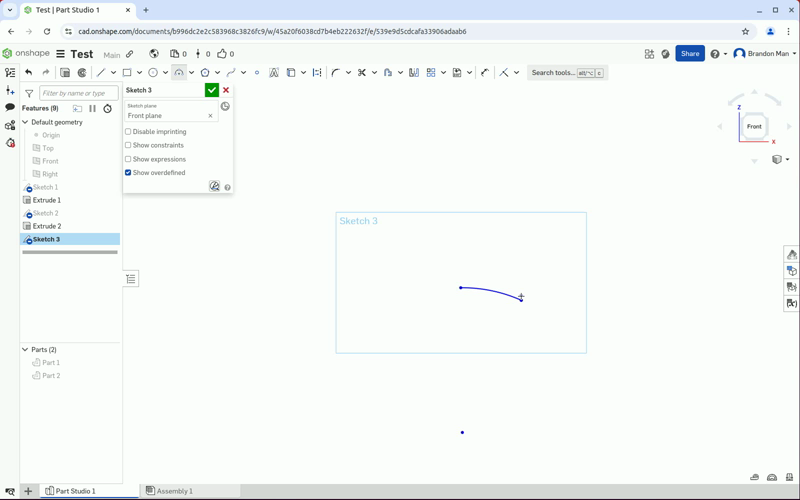
mouse_move(521, 295)
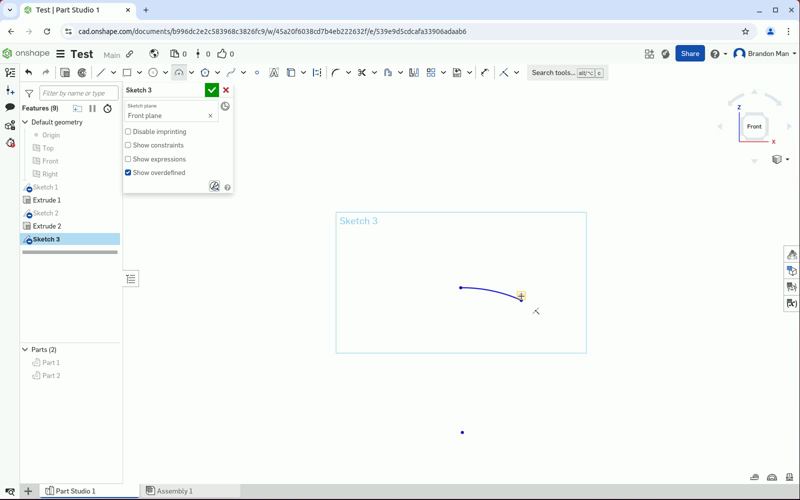
click(521, 295)
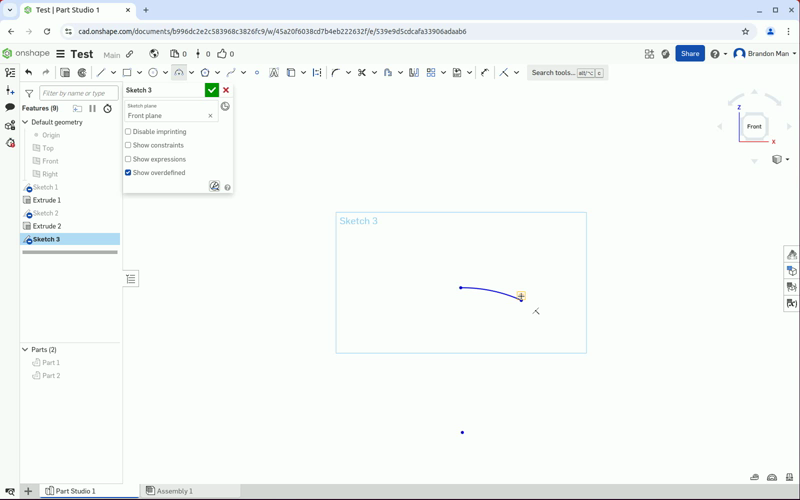
key_down(shift)
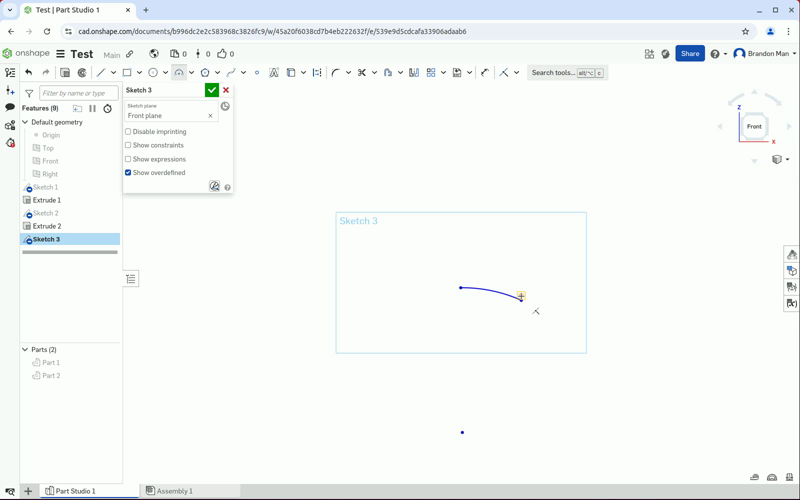
mouse_move(460, 283)
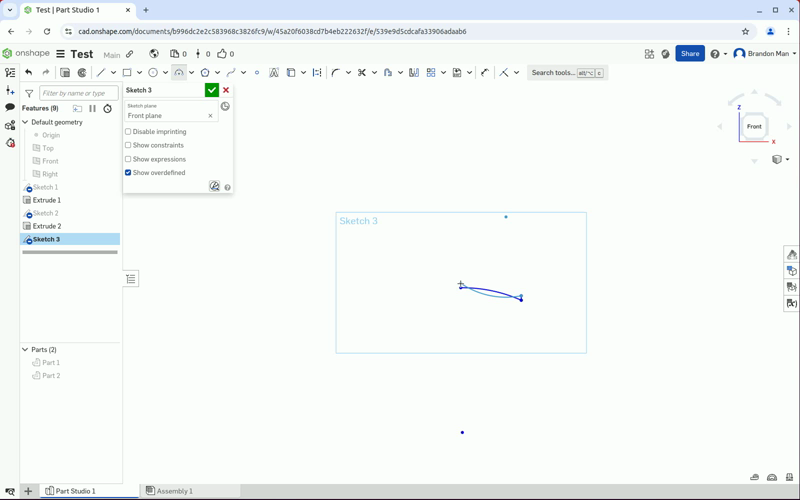
click(460, 283)
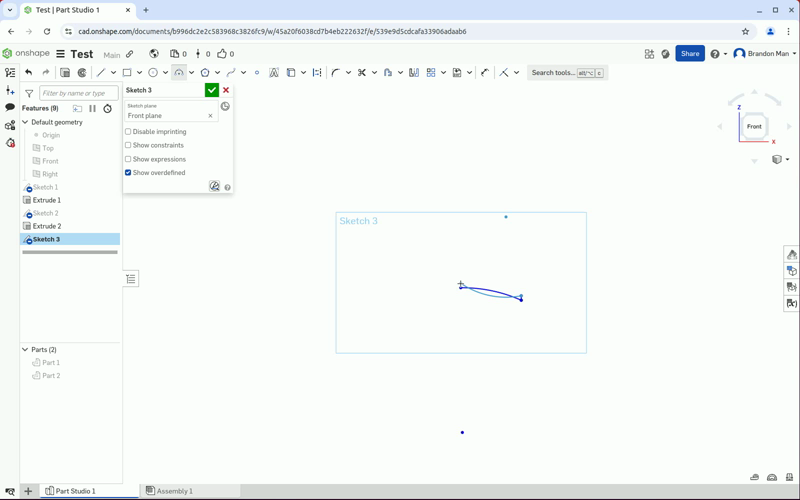
mouse_move(491, 286)
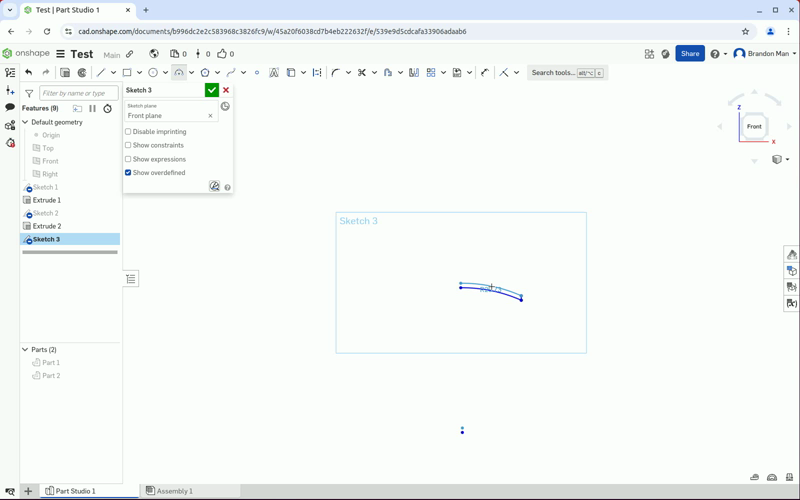
click(491, 286)
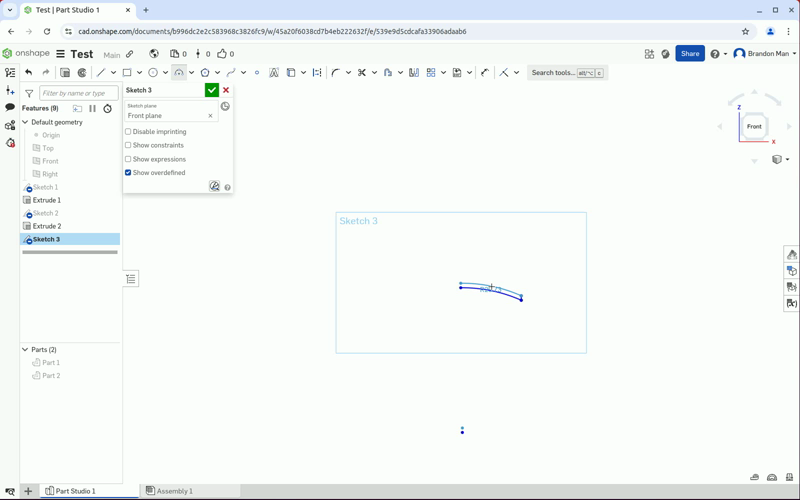
key_up(shift)
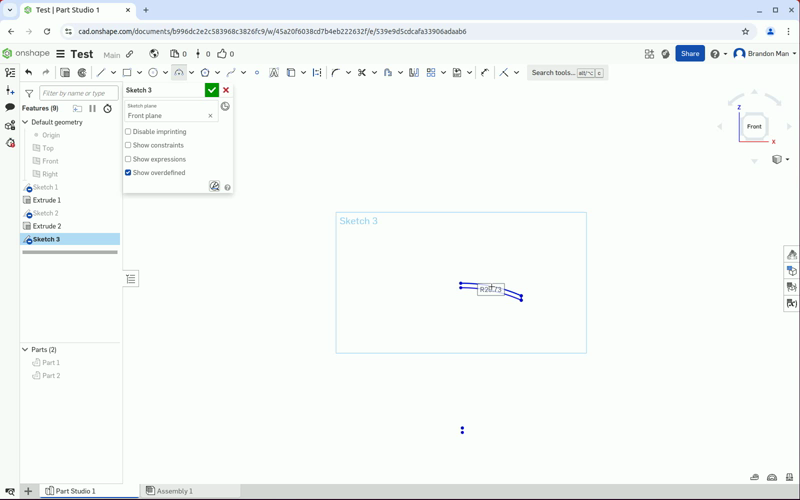
key(esc)
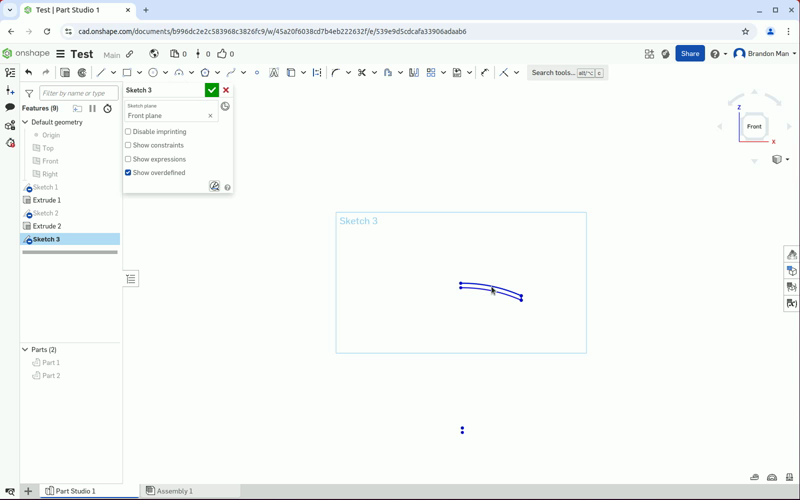
key(l)
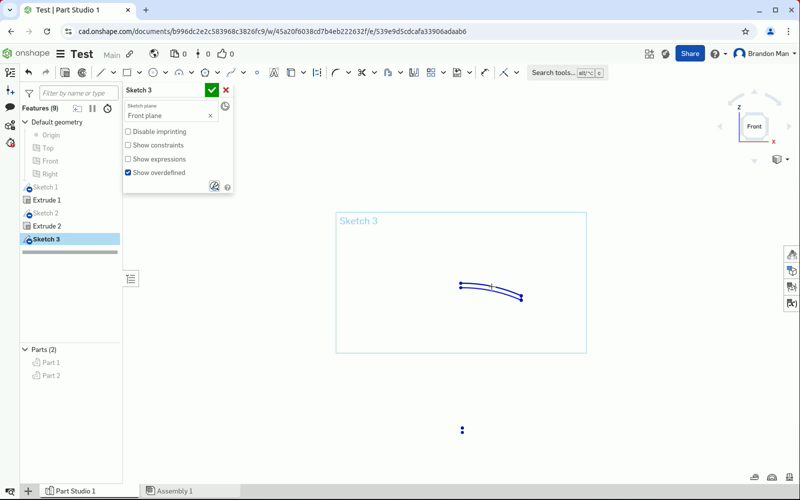
mouse_move(460, 283)
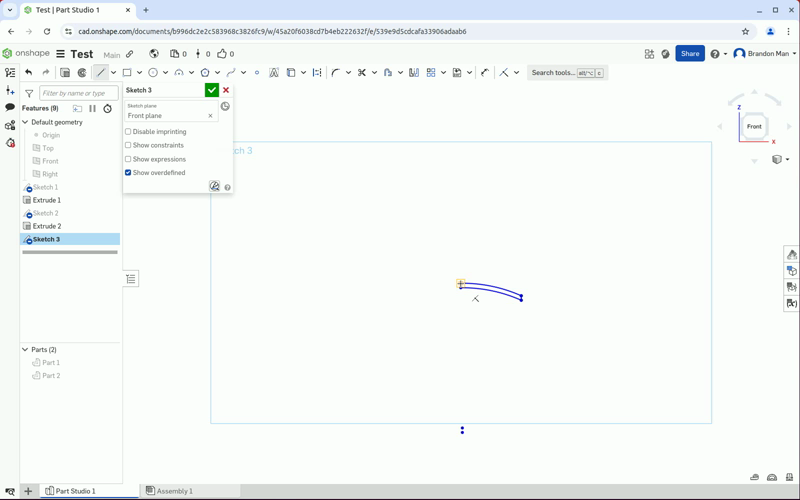
click(460, 283)
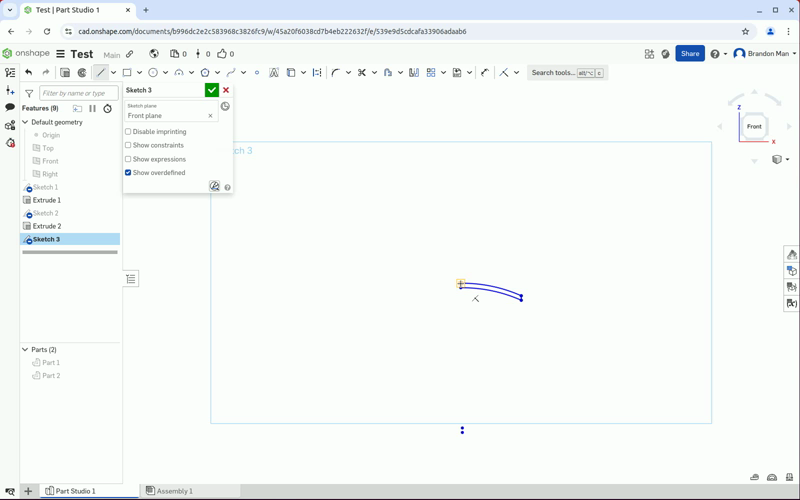
mouse_move(490, 283)
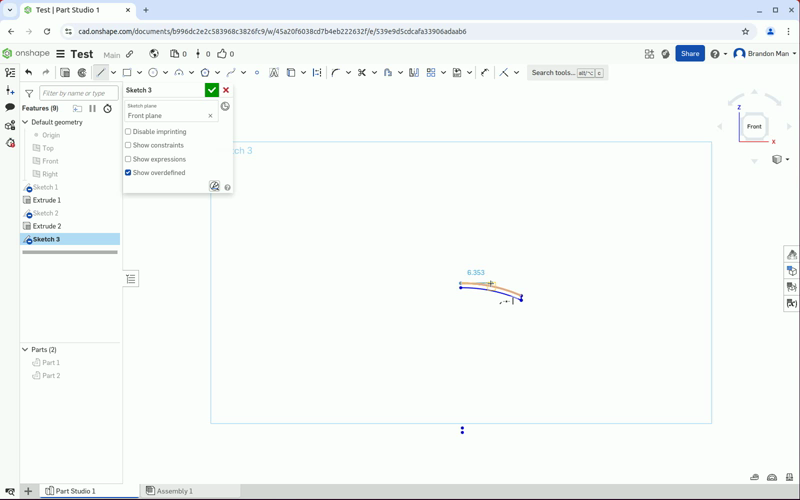
key_down(shift)
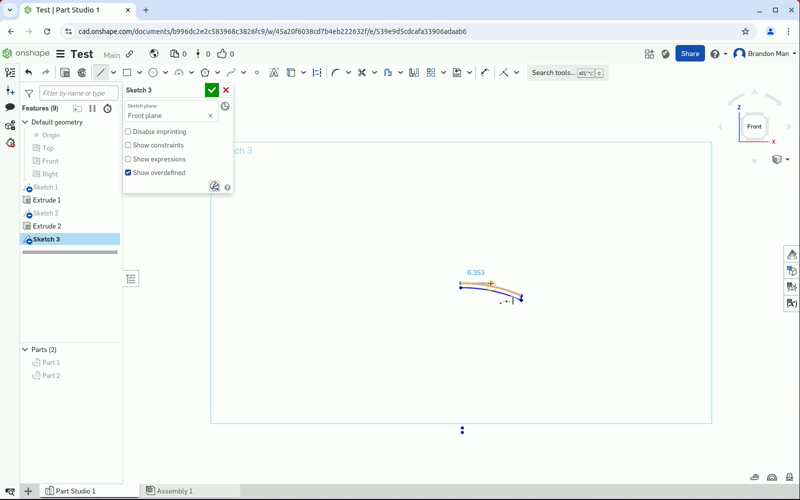
mouse_move(460, 287)
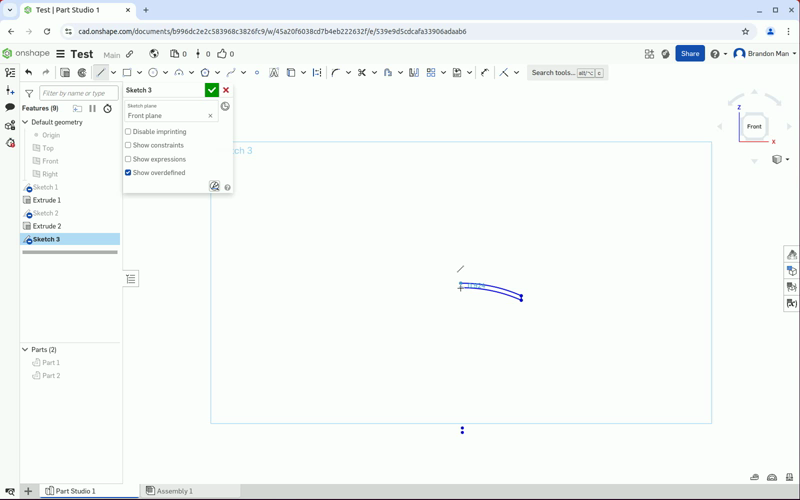
scroll(6)
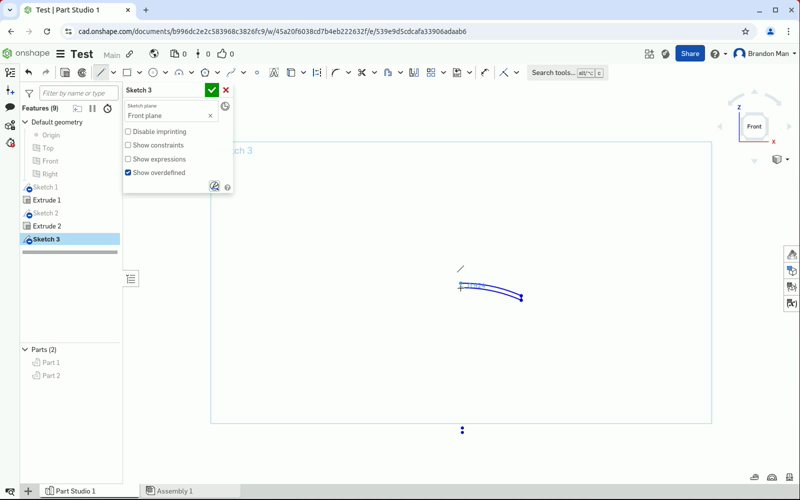
scroll(6)
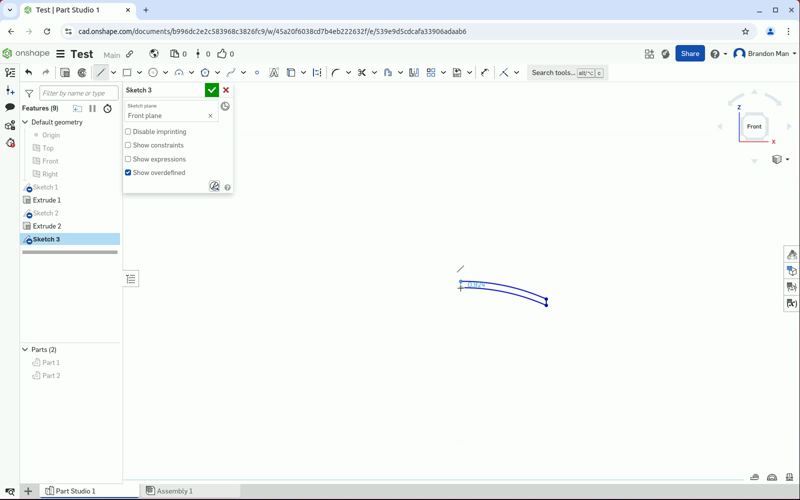
scroll(6)
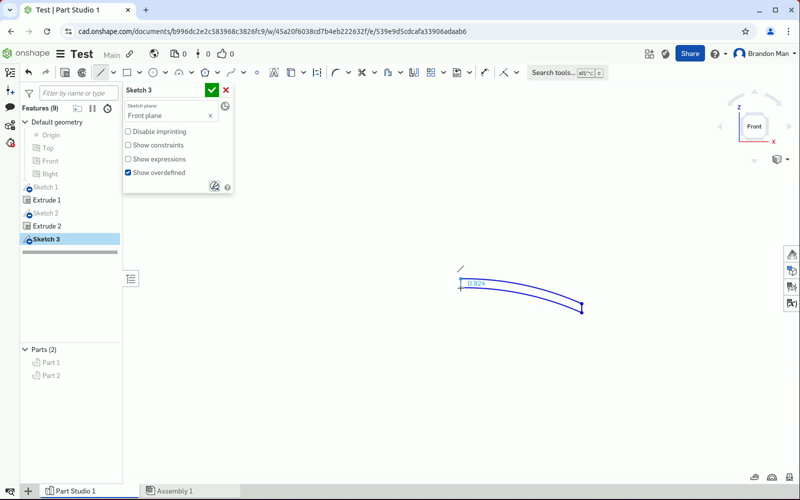
scroll(6)
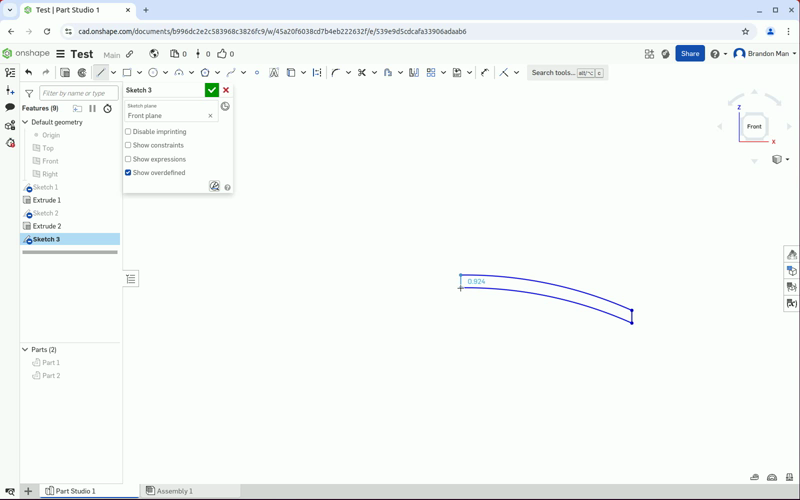
scroll(6)
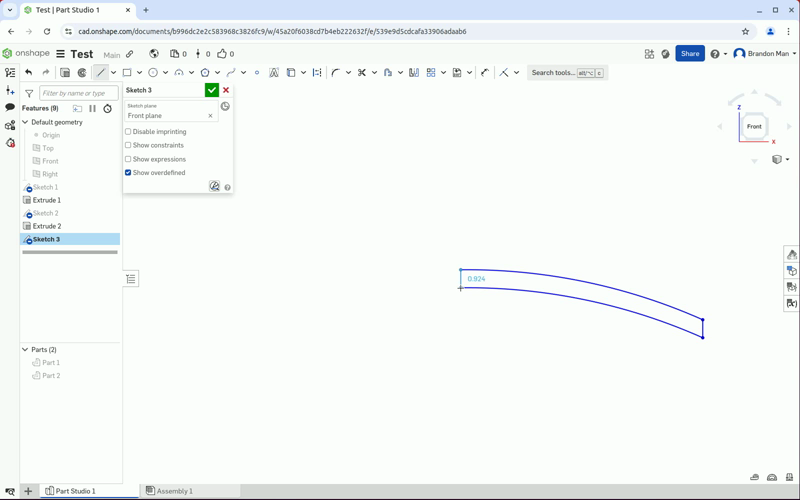
scroll(6)
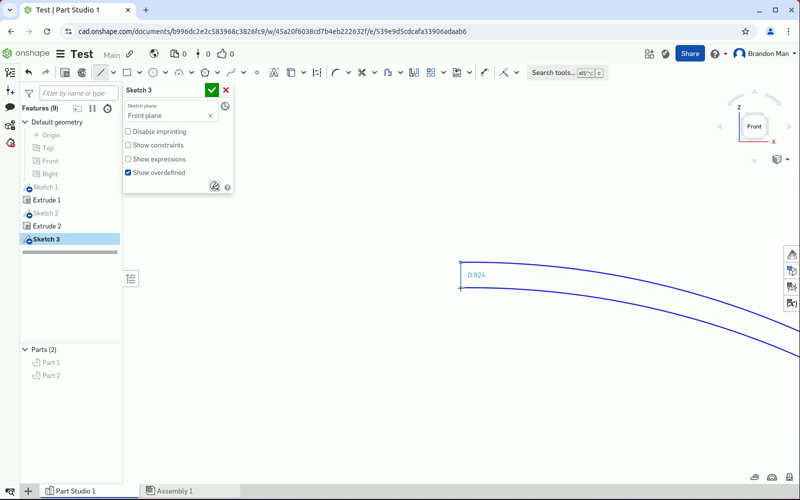
scroll(6)
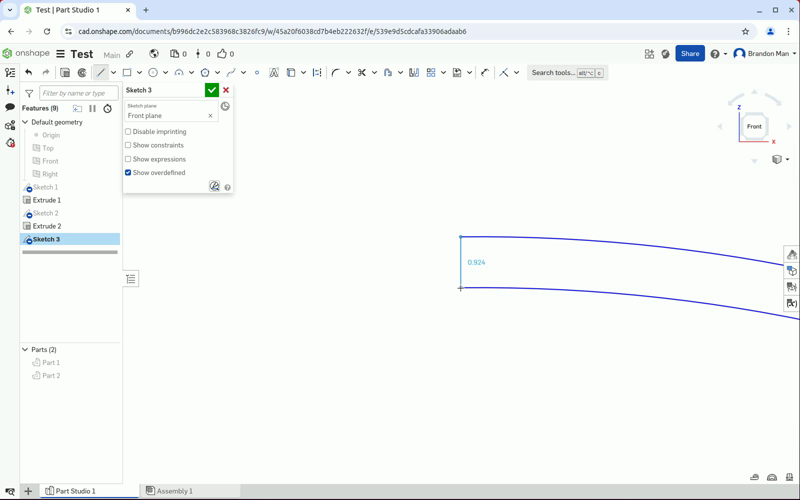
key_up(shift)
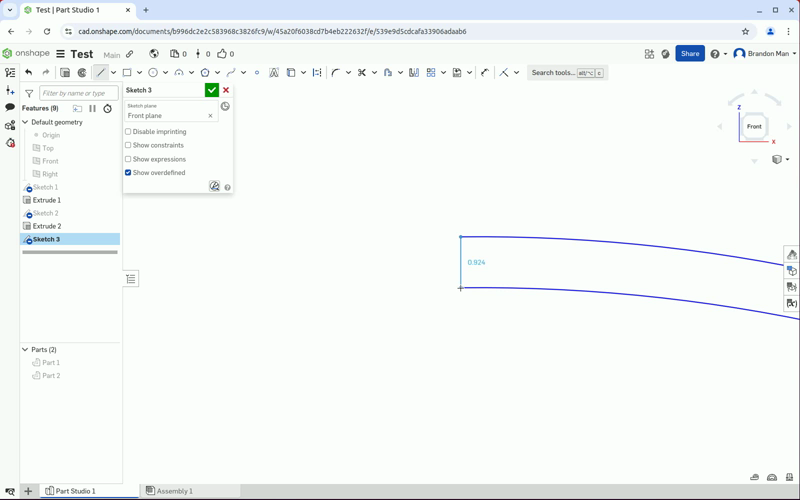
click(460, 287)
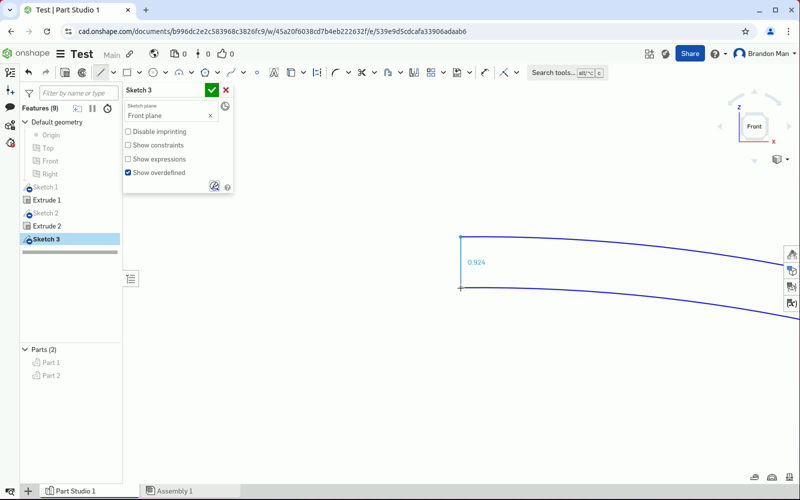
scroll(-6)
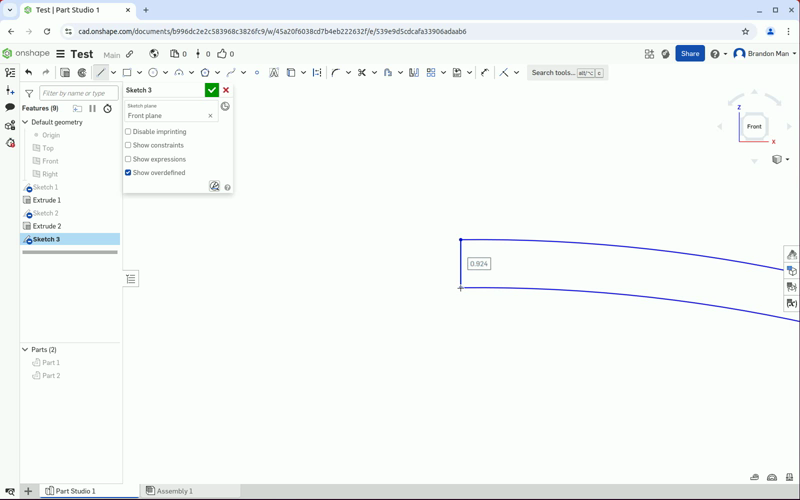
scroll(-6)
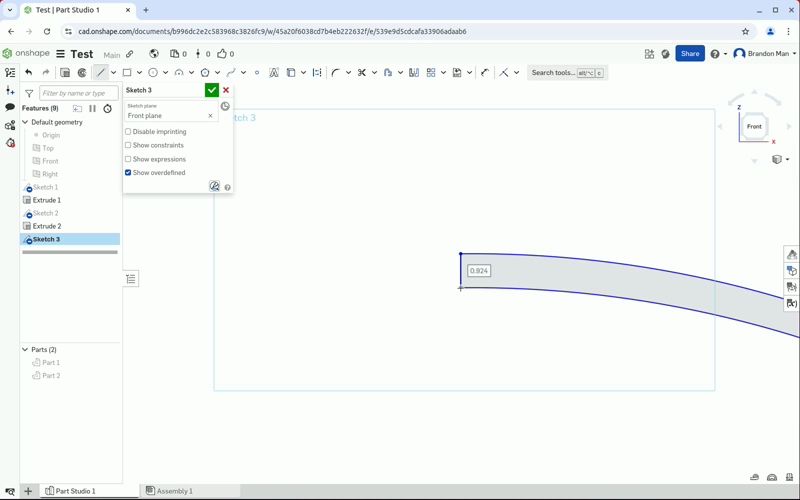
scroll(-6)
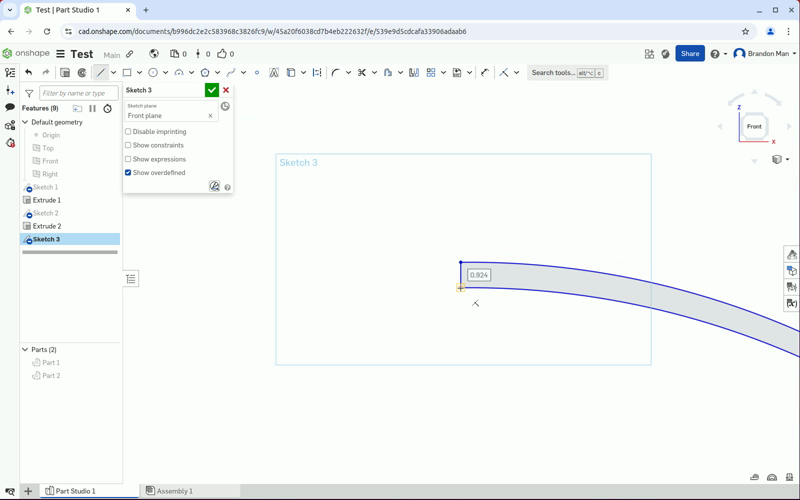
scroll(-6)
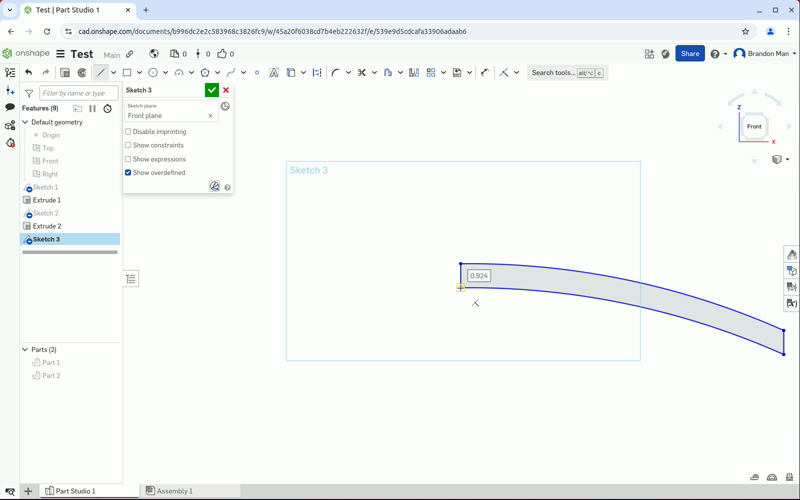
scroll(-6)
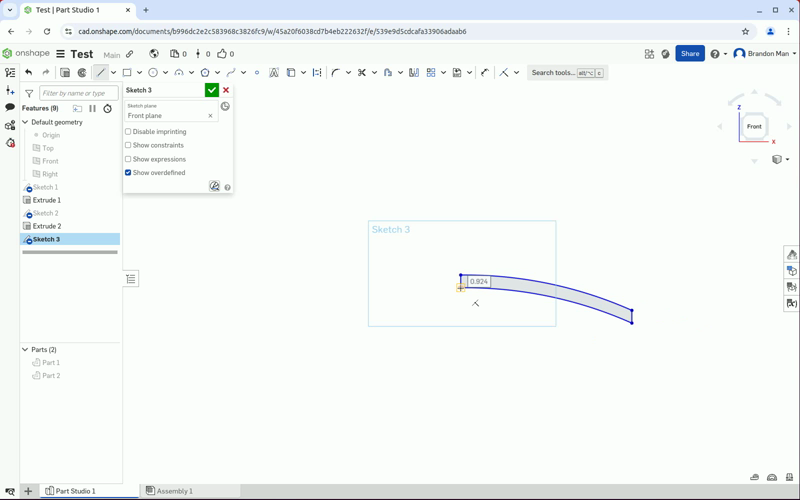
scroll(-6)
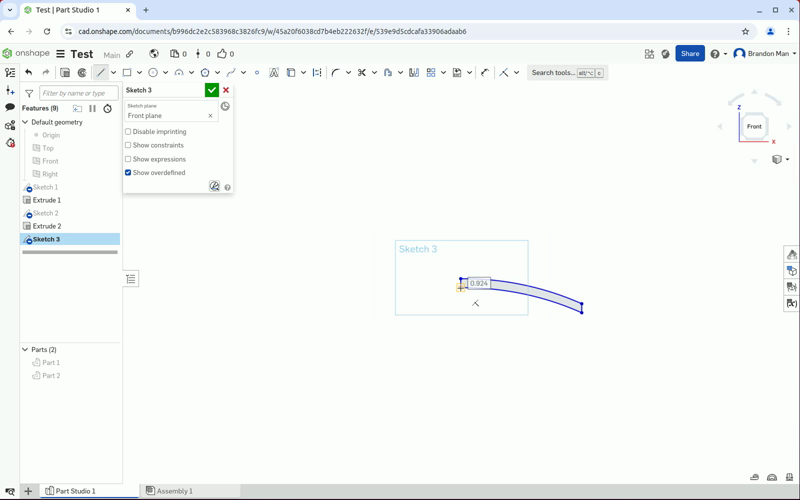
scroll(-6)
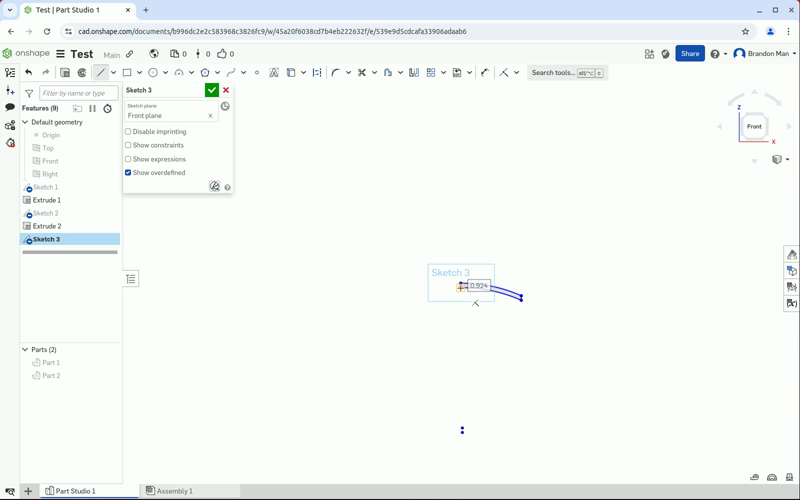
key(esc)
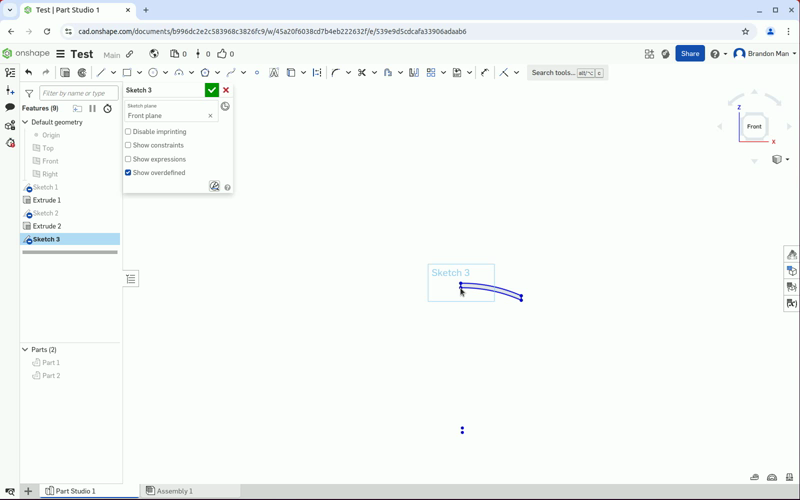
mouse_move(514, 295)
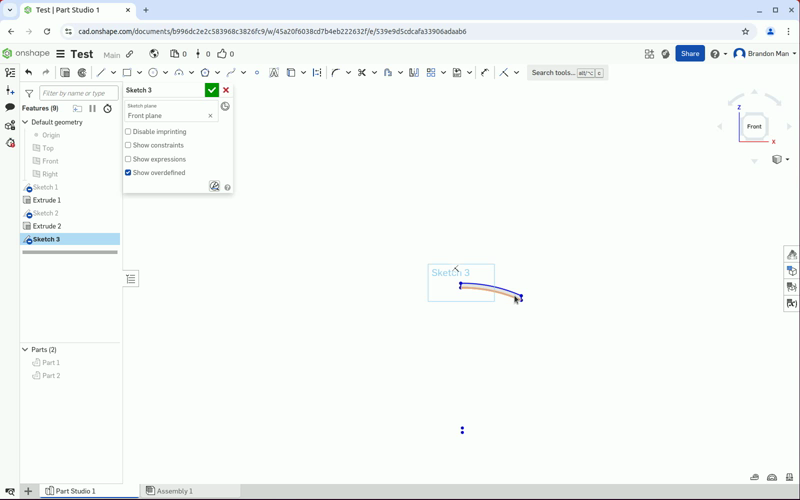
scroll(6)
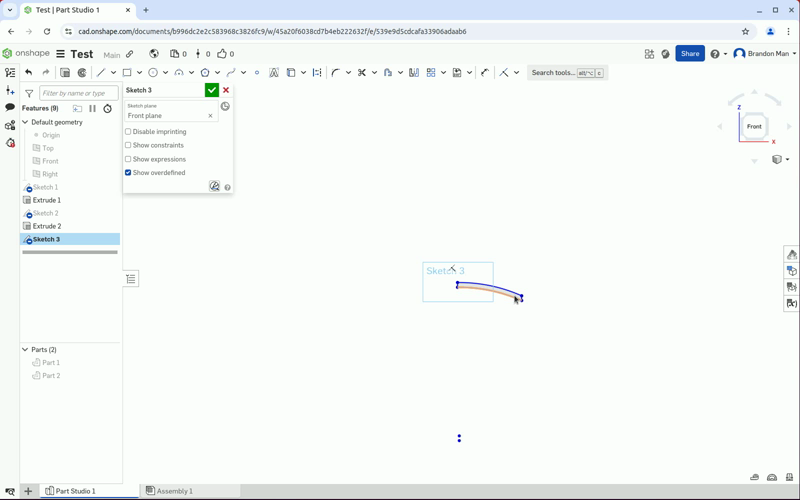
scroll(6)
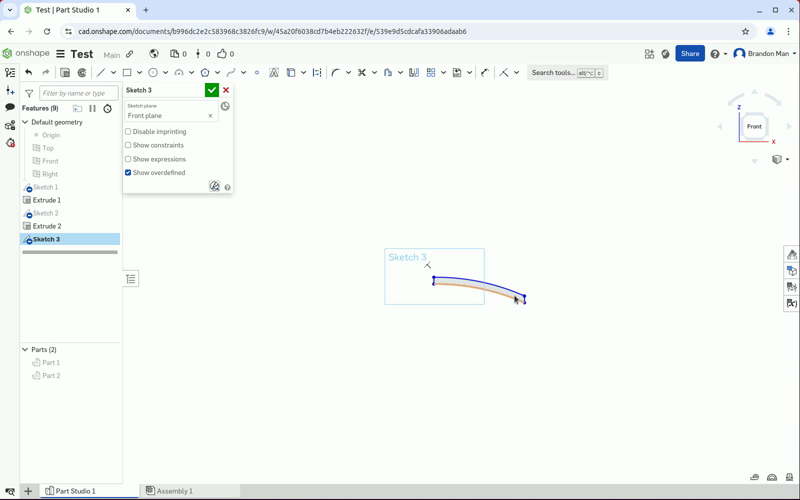
scroll(6)
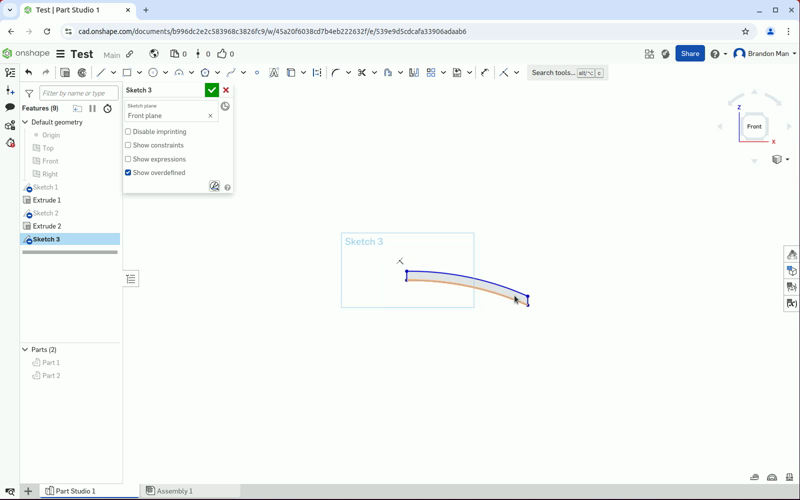
scroll(6)
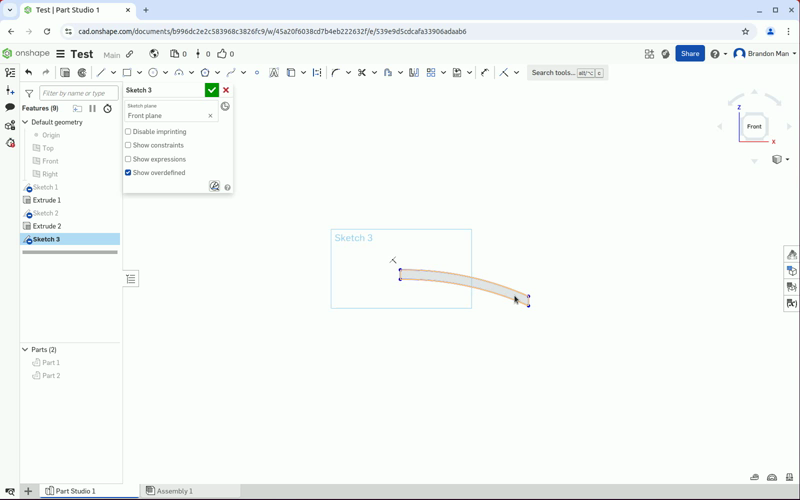
scroll(6)
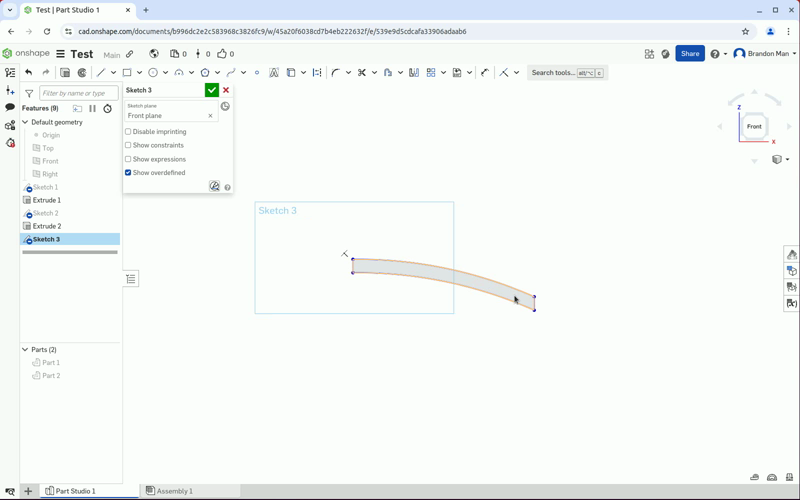
scroll(6)
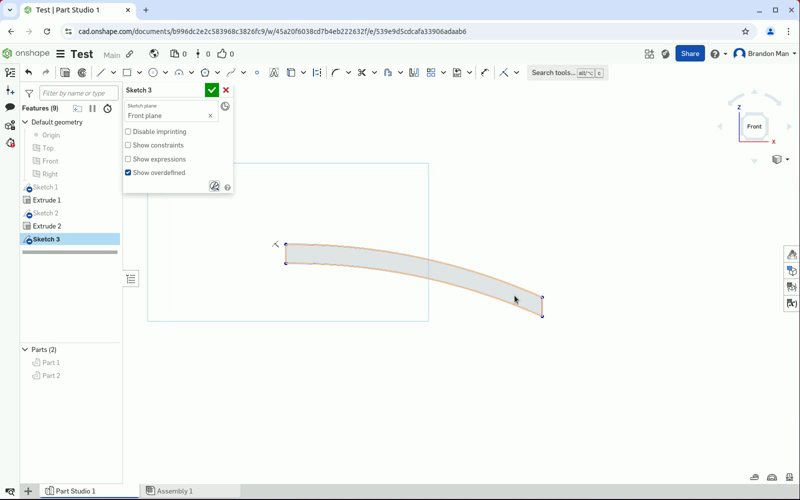
scroll(6)
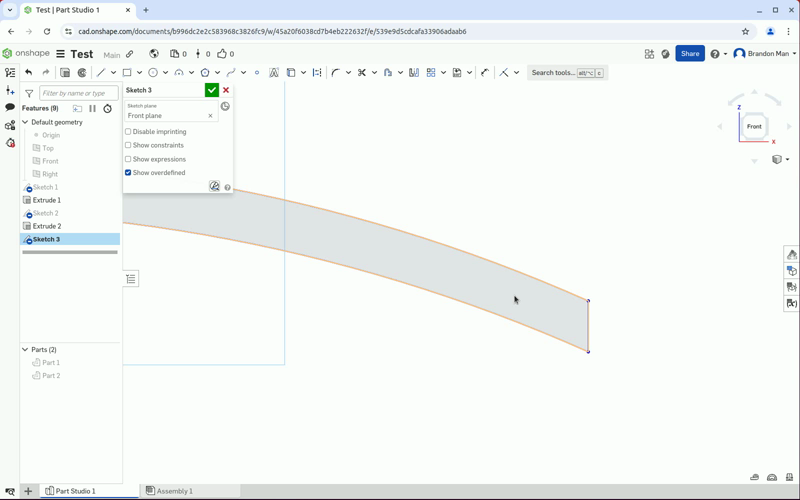
click(514, 295)
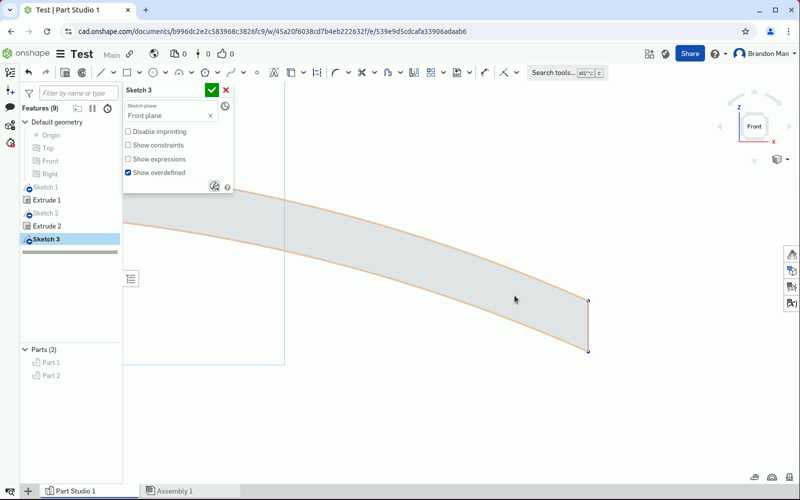
scroll(-6)
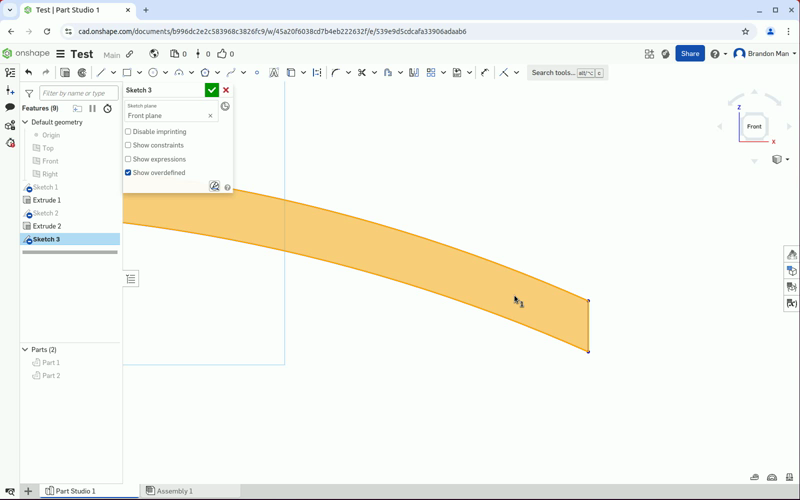
scroll(-6)
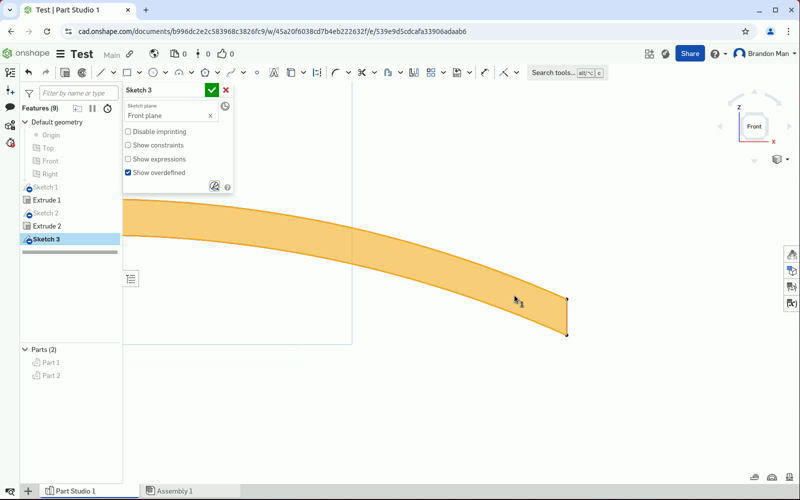
scroll(-6)
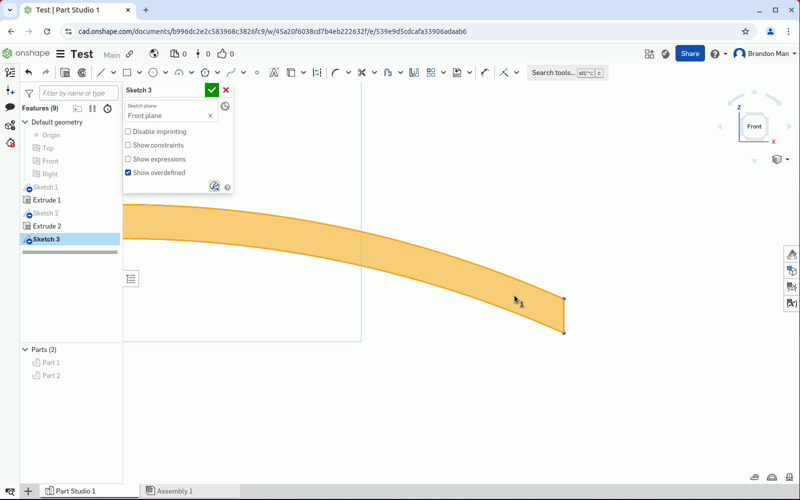
scroll(-6)
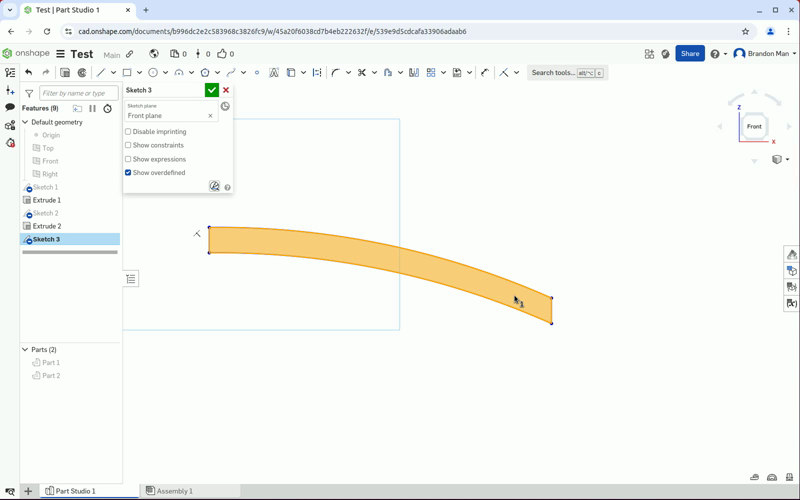
scroll(-6)
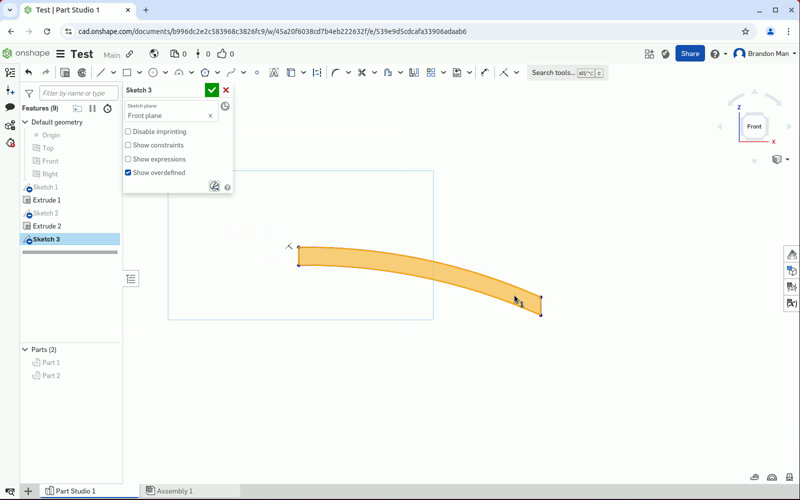
scroll(-6)
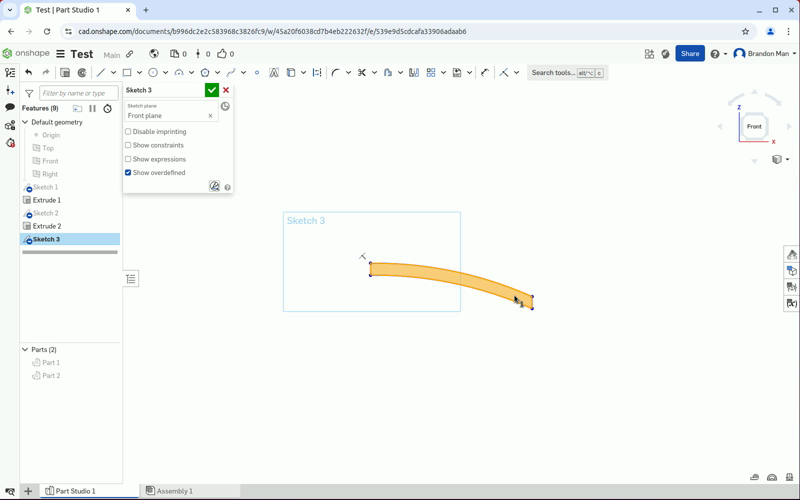
scroll(-6)
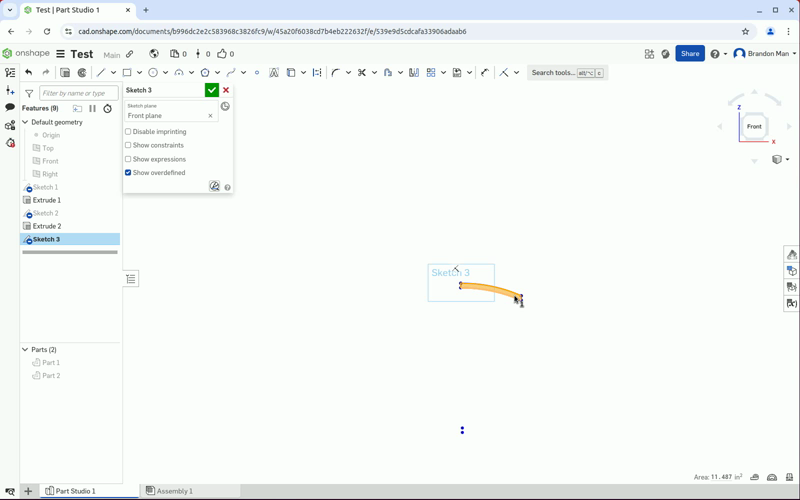
mouse_move(73, 352)
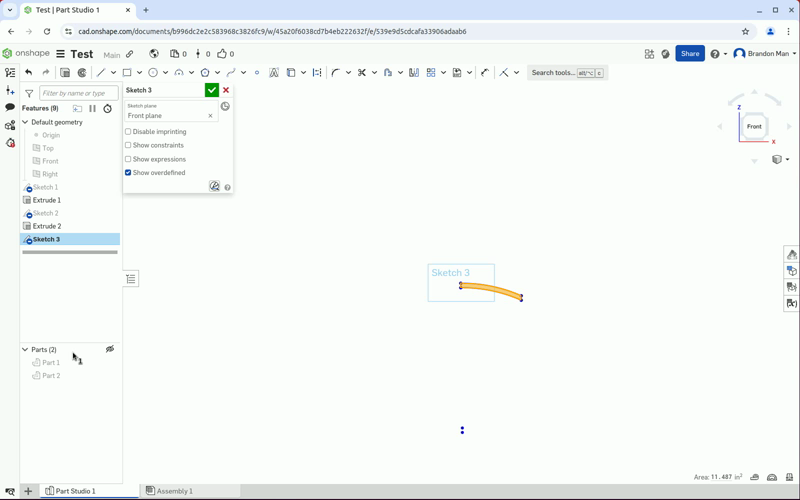
key(shift+y)
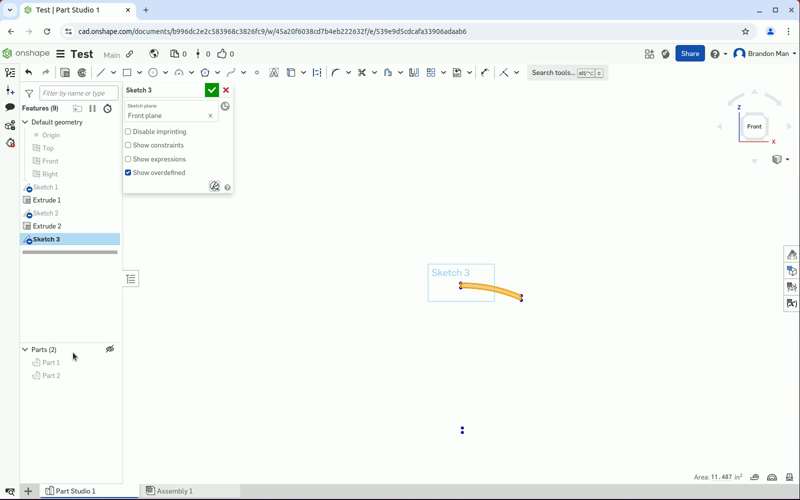
key(shift+e)
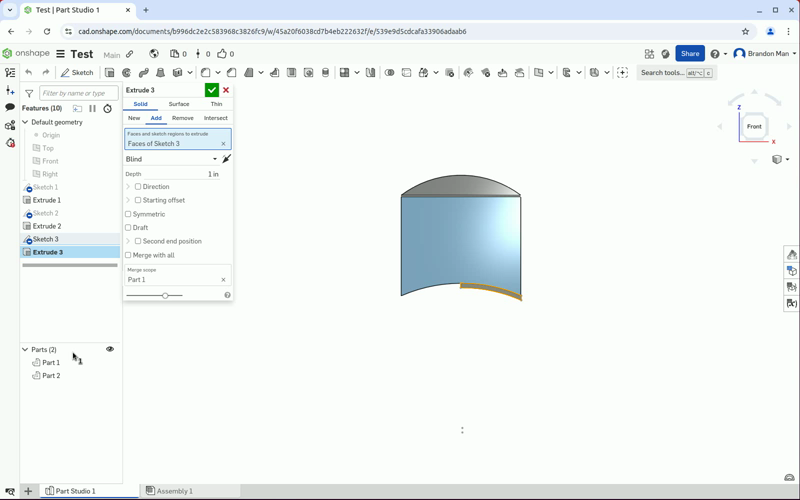
mouse_move(143, 106)
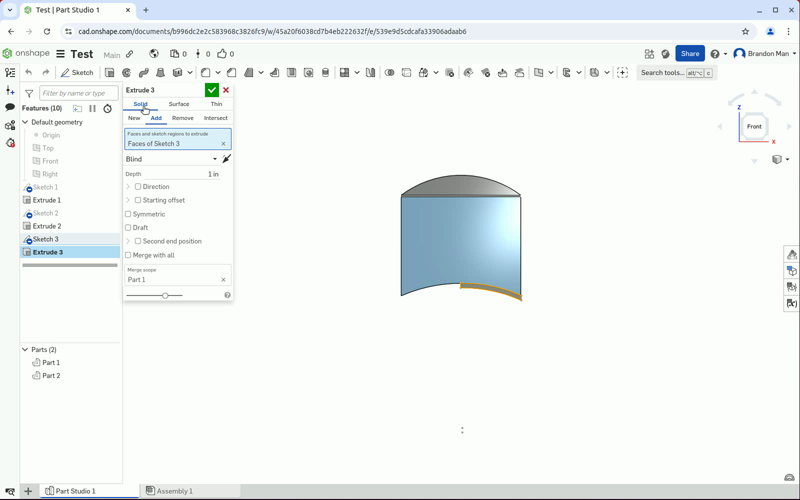
click(143, 106)
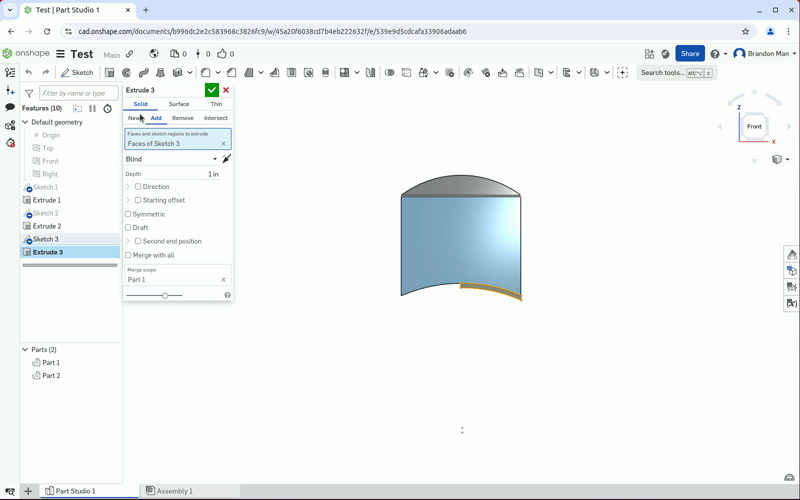
mouse_move(137, 120)
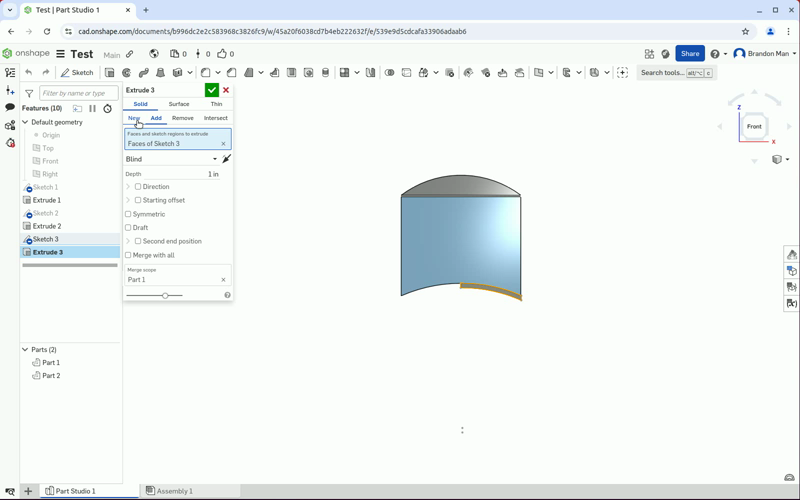
click(137, 120)
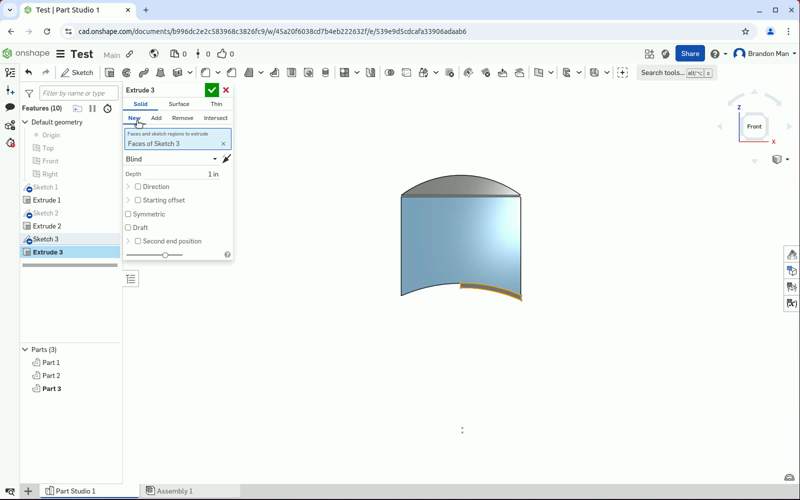
key(tab, 4)
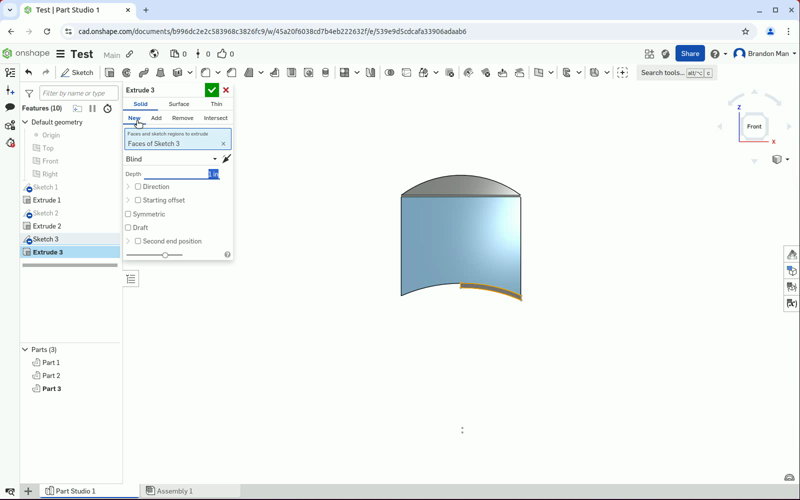
text(12.758)
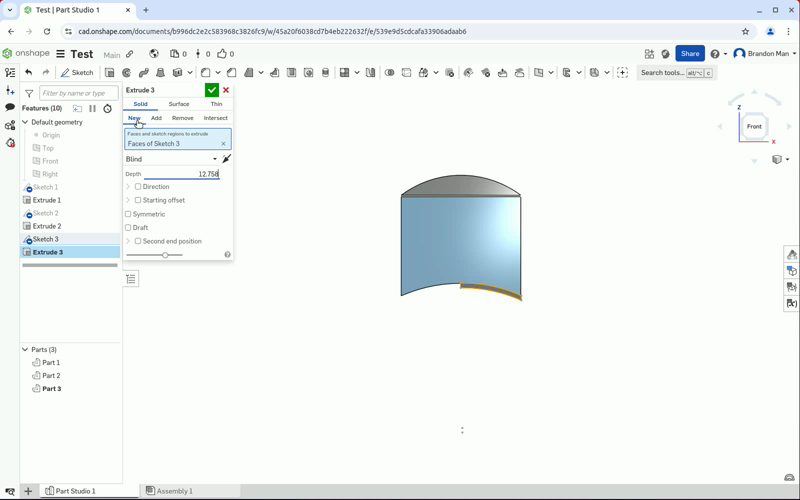
key(enter)
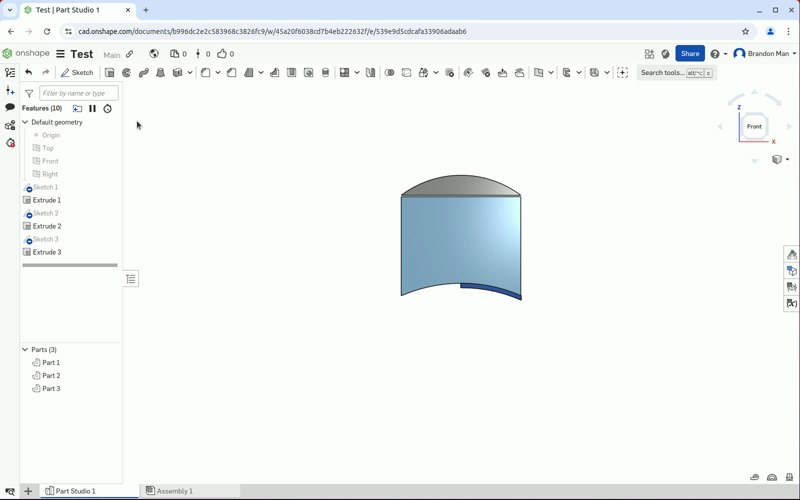
key(shift+h)
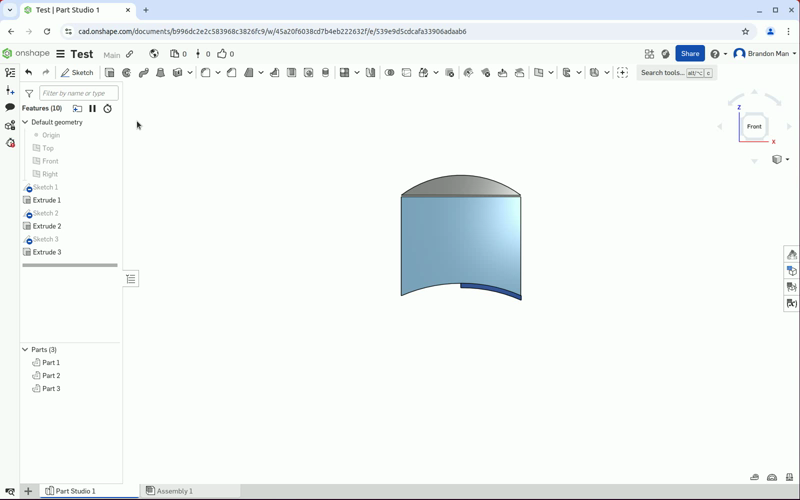
key(shift+h)
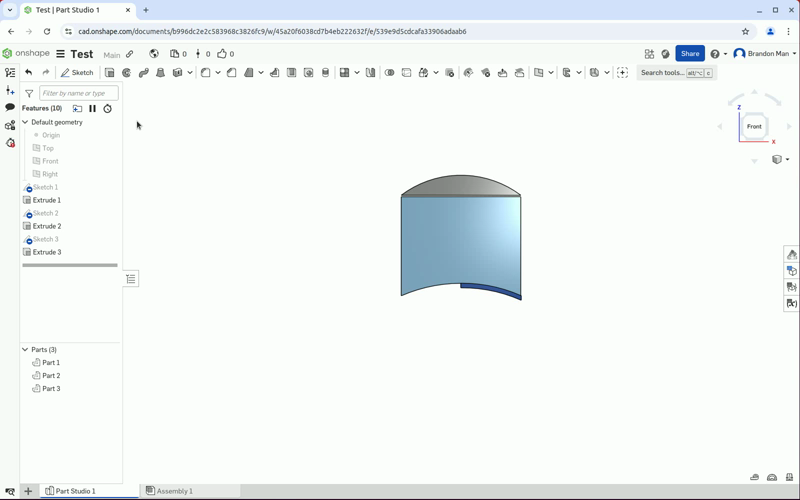
mouse_move(73, 189)
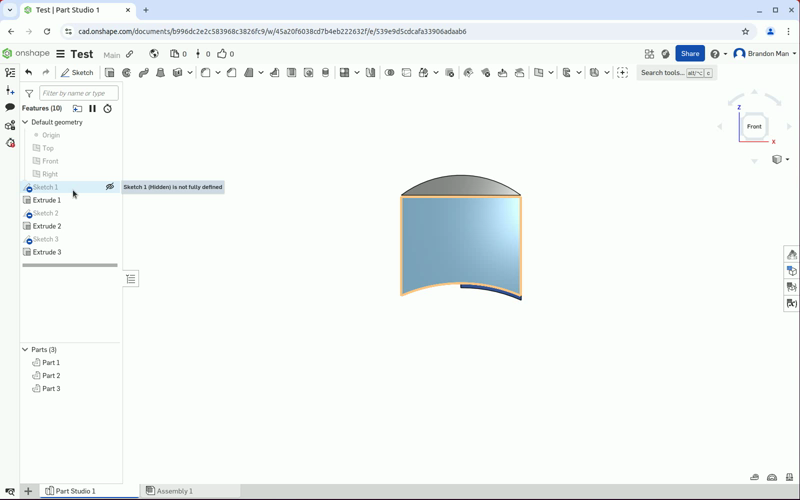
click(73, 189)
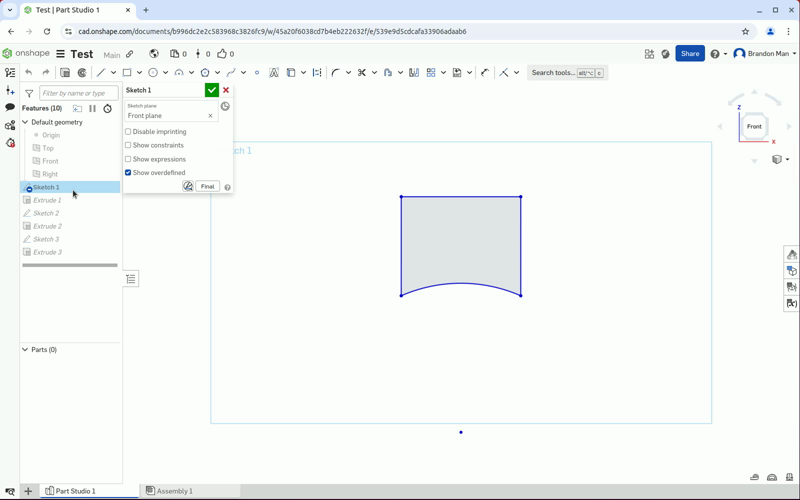
mouse_move(229, 92)
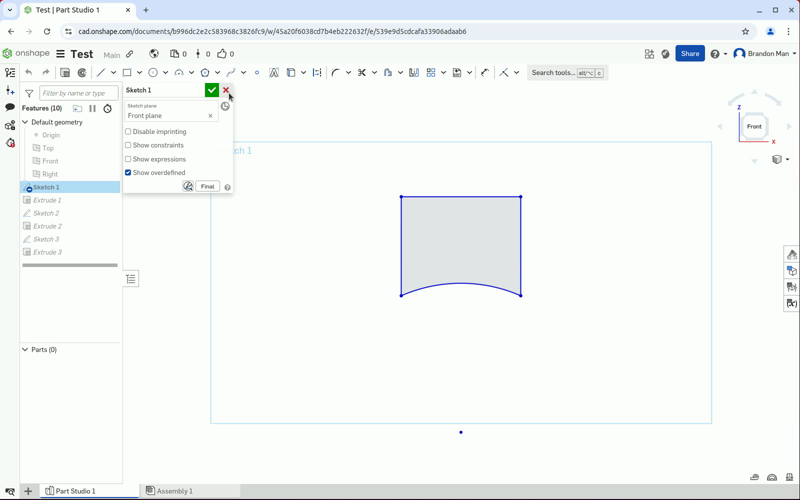
click(229, 92)
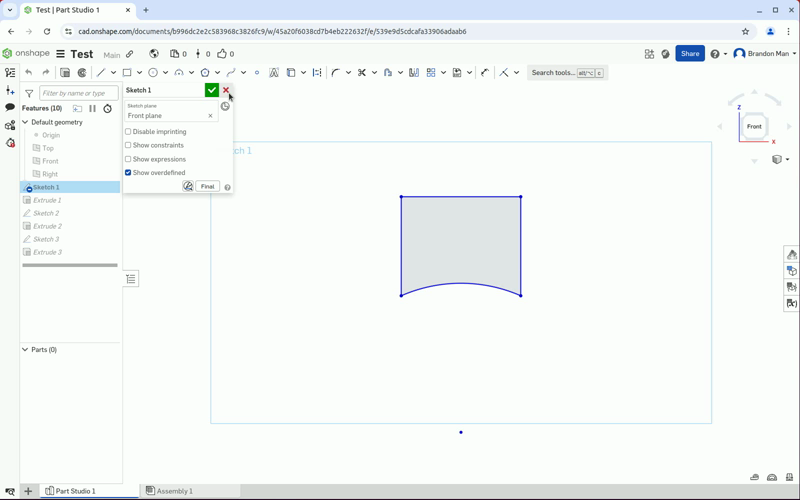
key(shift+s)
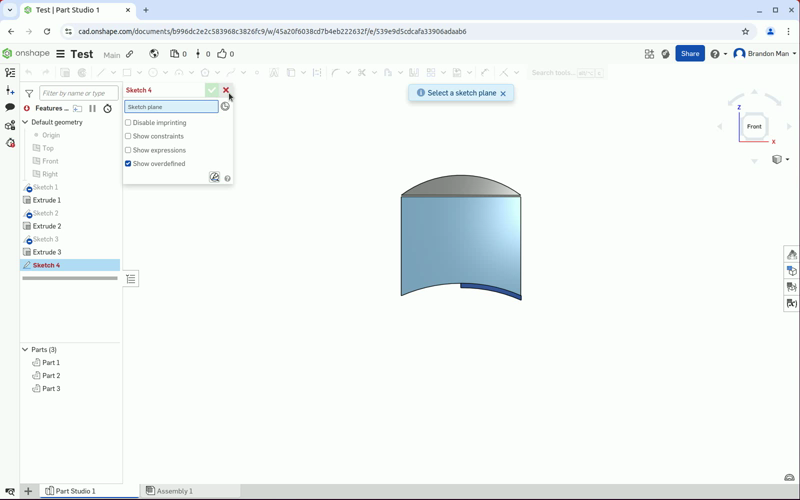
mouse_move(73, 163)
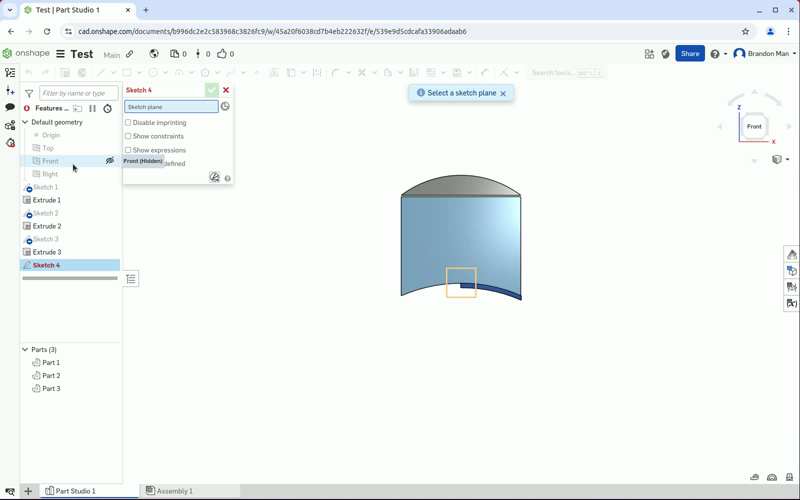
click(73, 163)
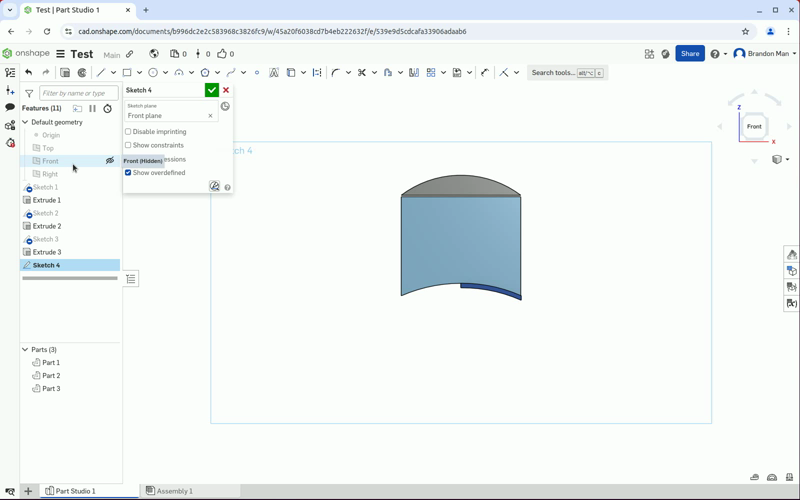
mouse_move(73, 352)
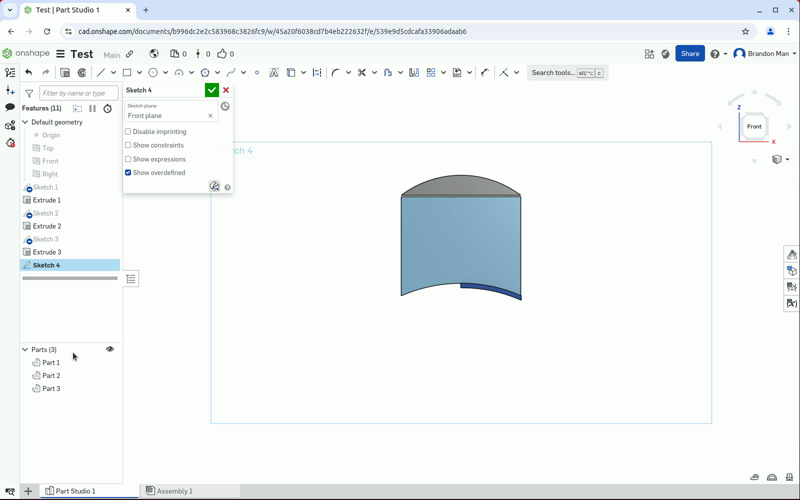
key(y)
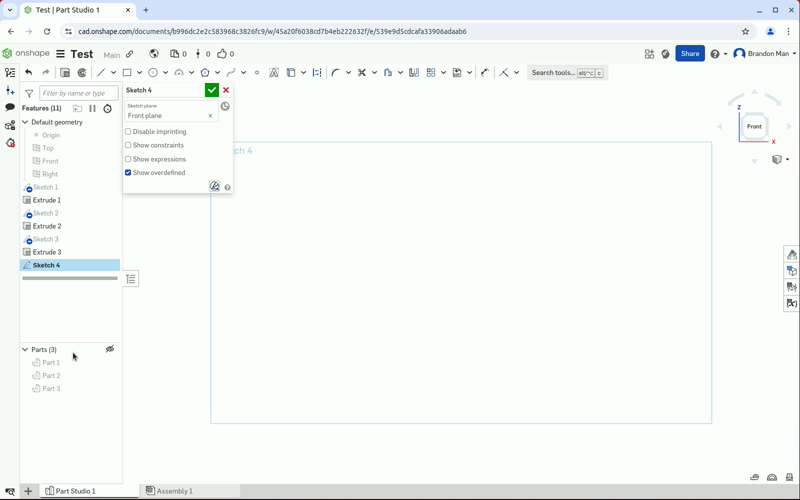
key(a)
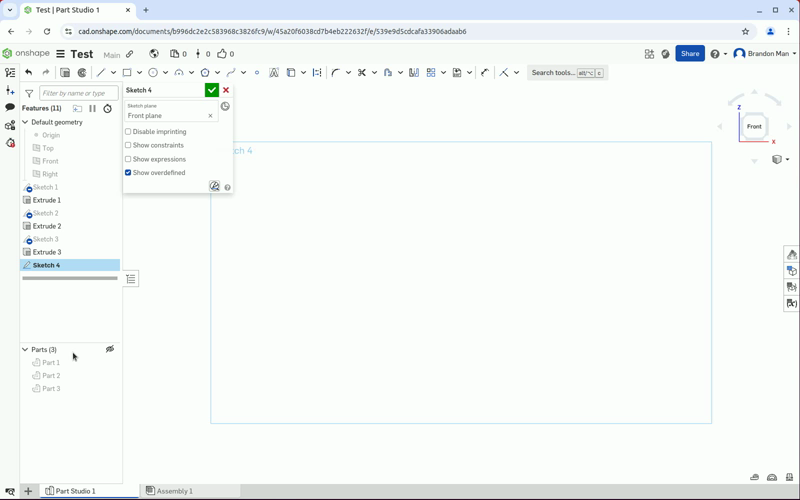
key_down(shift)
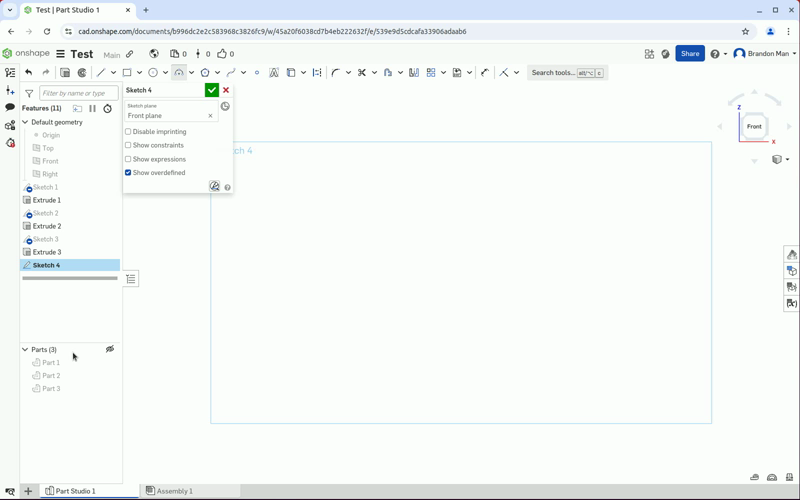
mouse_move(401, 300)
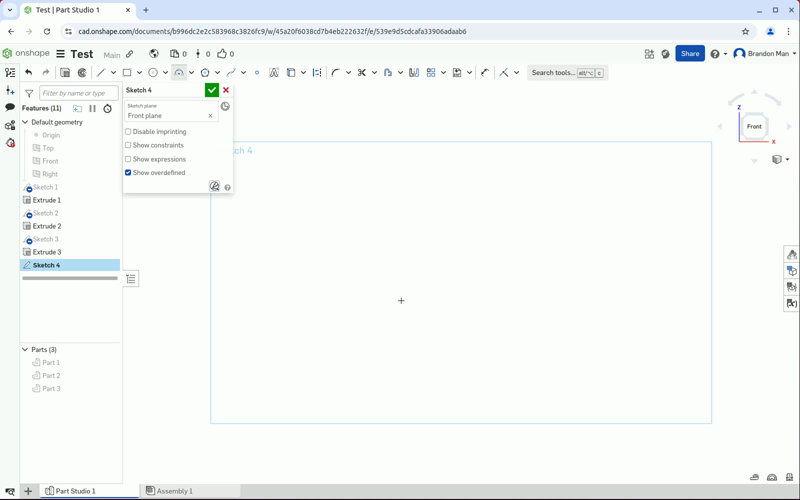
click(401, 300)
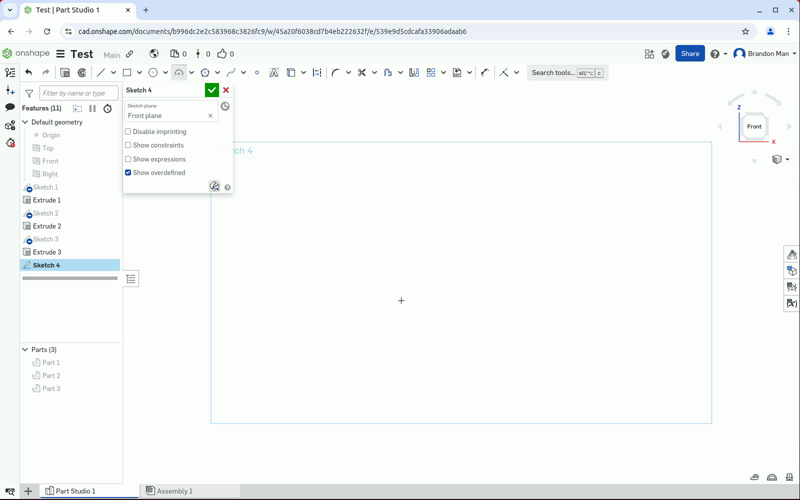
key_up(shift)
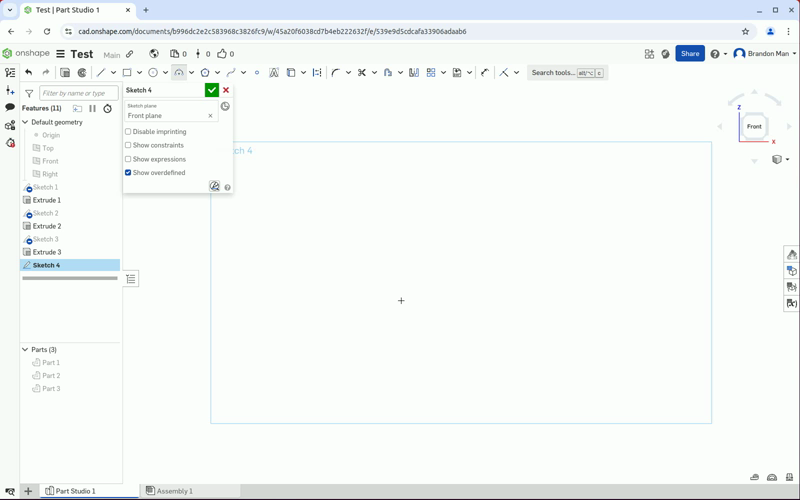
key_down(shift)
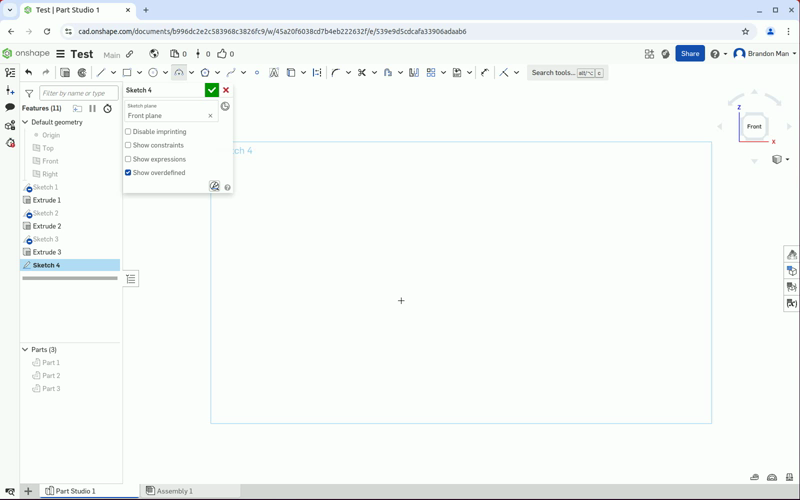
mouse_move(461, 287)
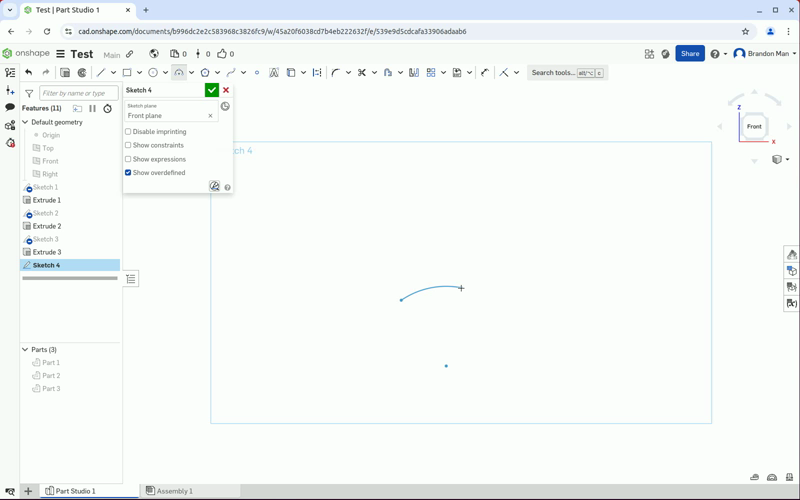
click(461, 287)
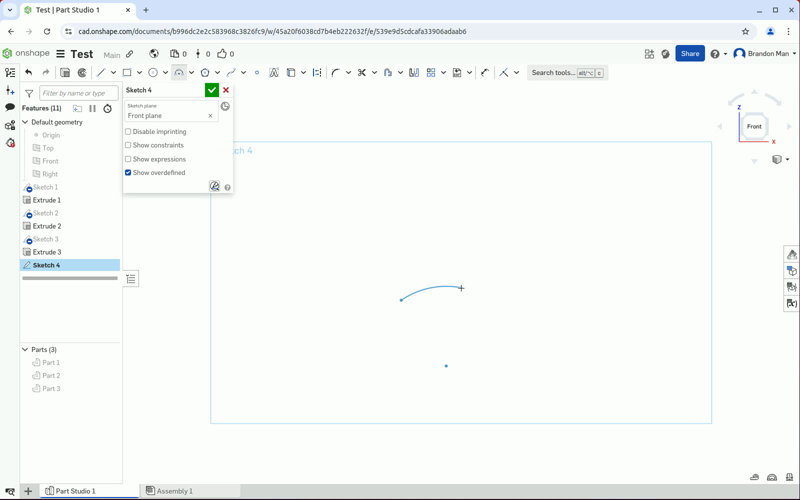
mouse_move(430, 291)
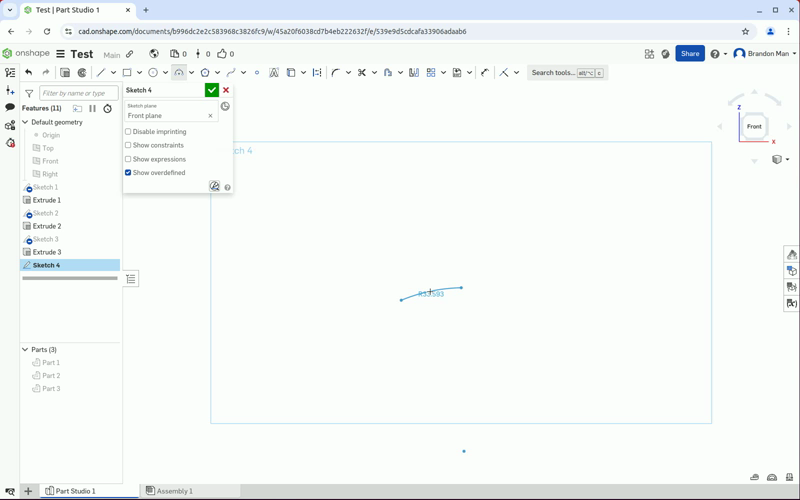
click(430, 291)
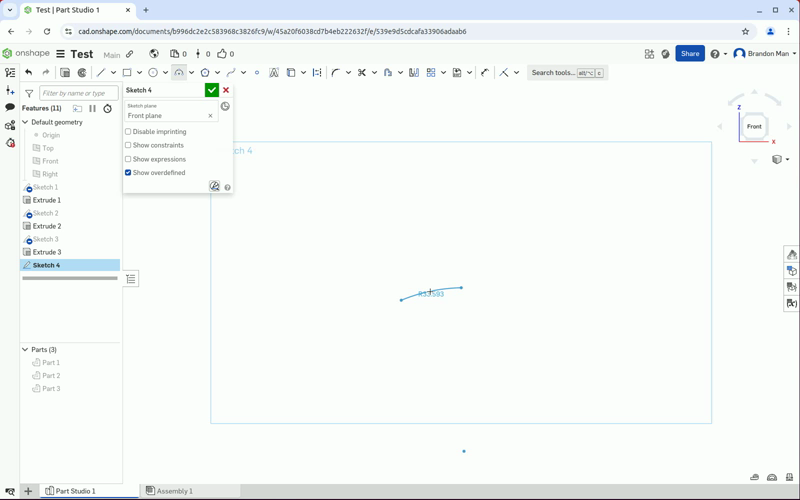
key_up(shift)
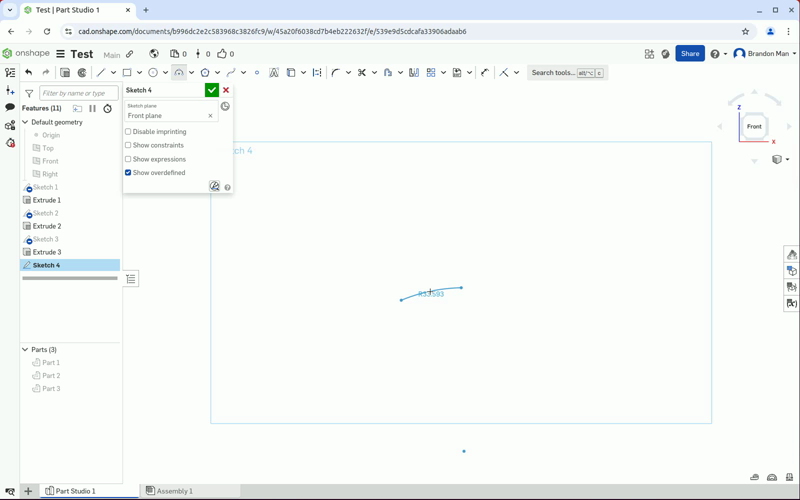
key(esc)
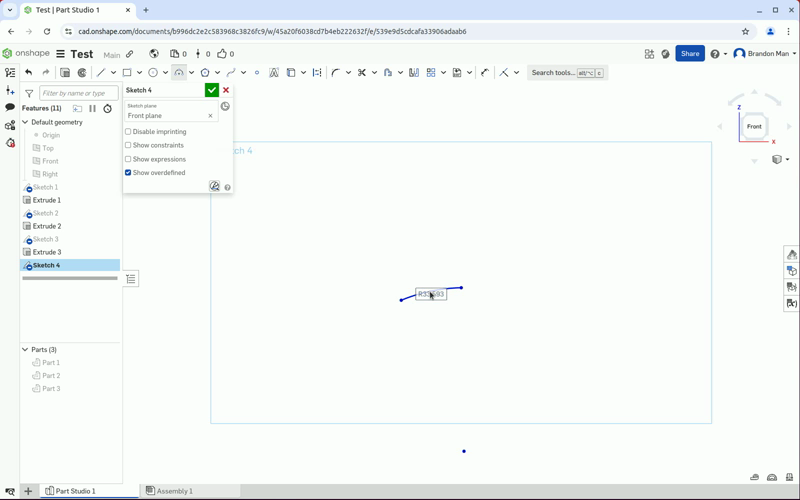
key(l)
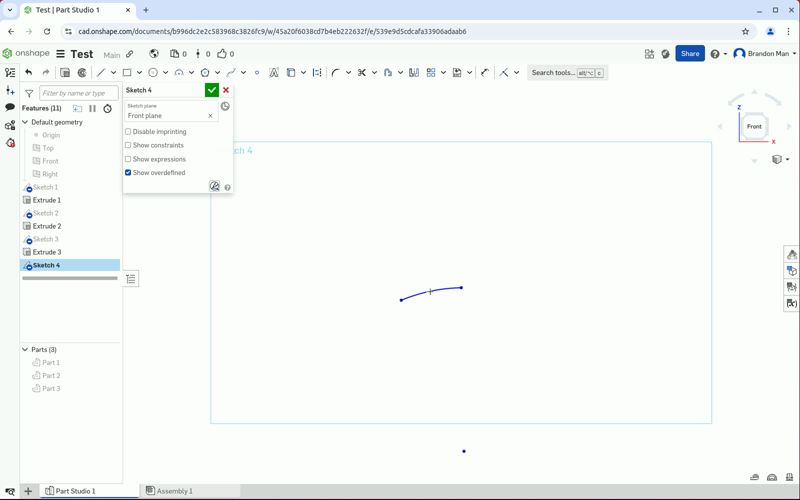
mouse_move(461, 287)
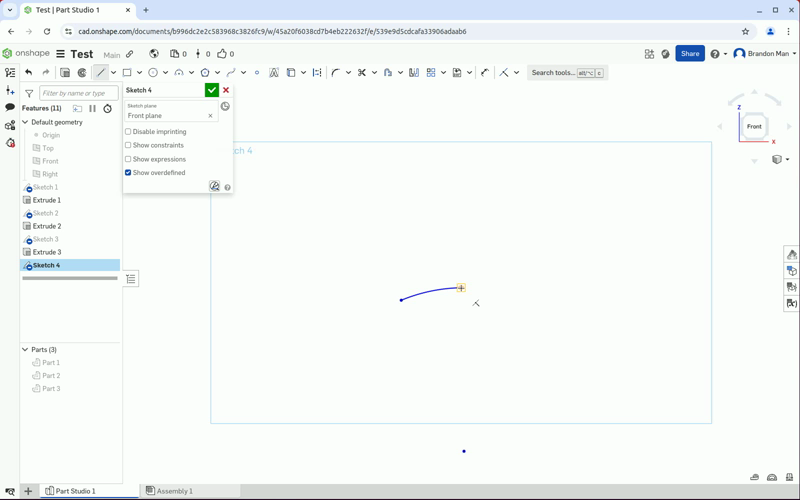
click(461, 287)
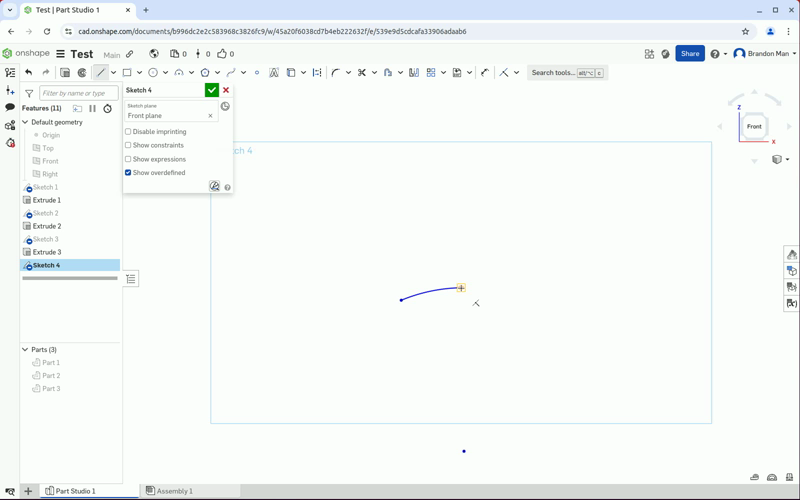
key_down(shift)
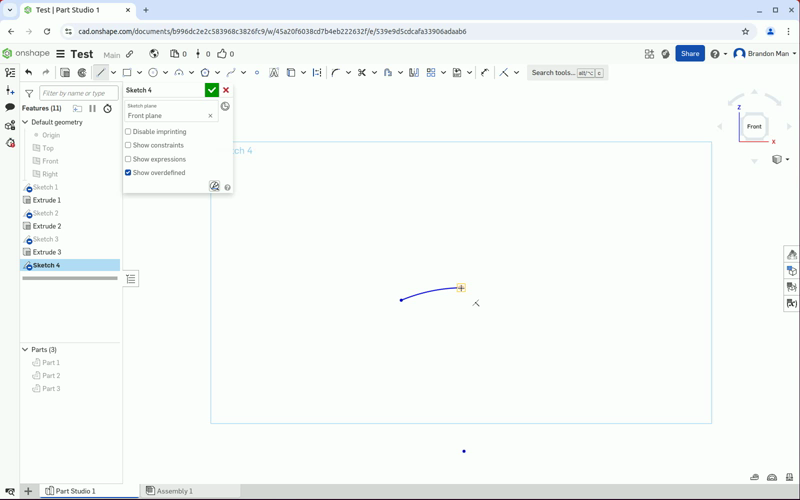
mouse_move(491, 287)
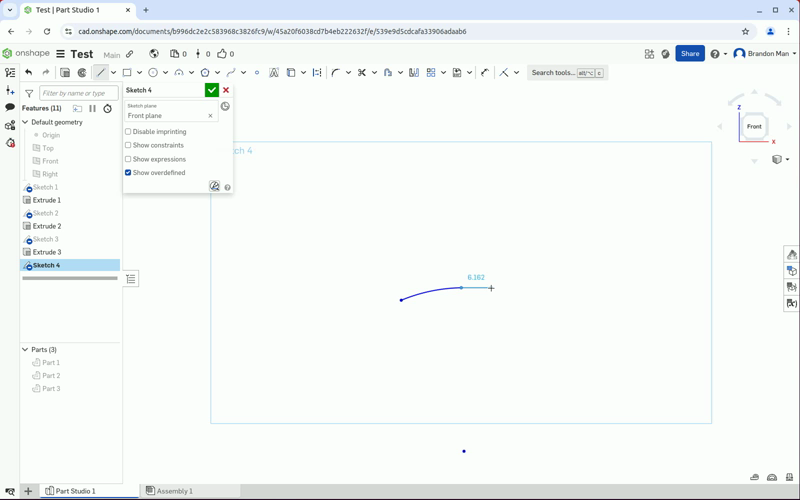
mouse_move(461, 282)
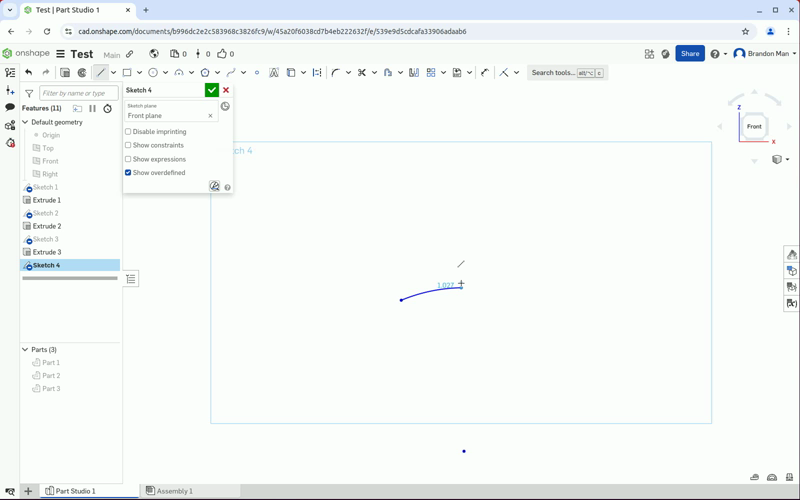
scroll(6)
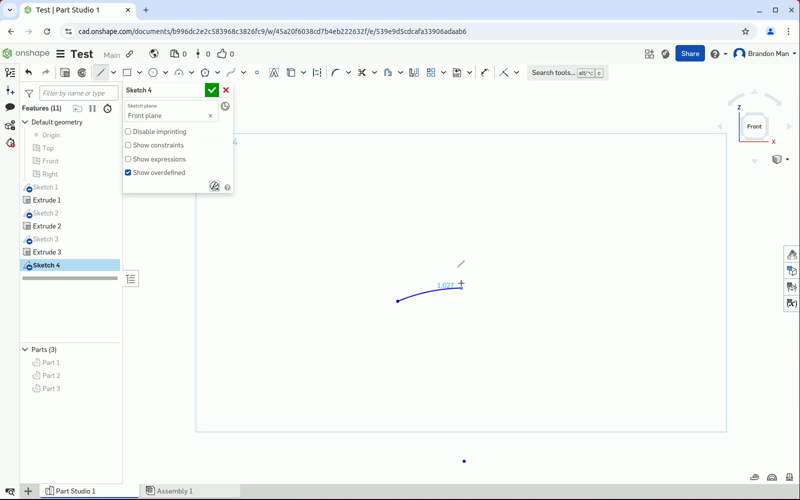
scroll(6)
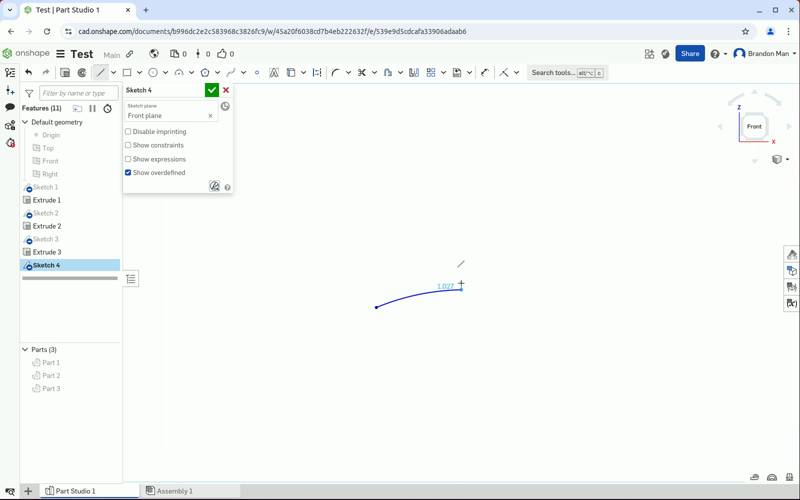
scroll(6)
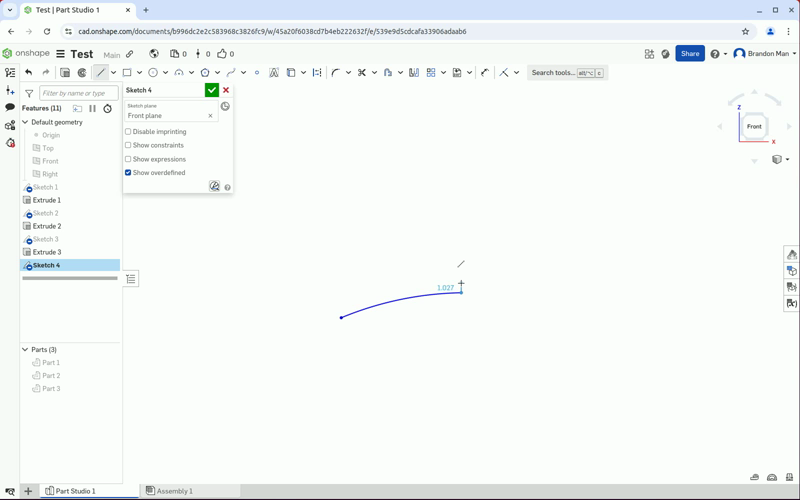
scroll(6)
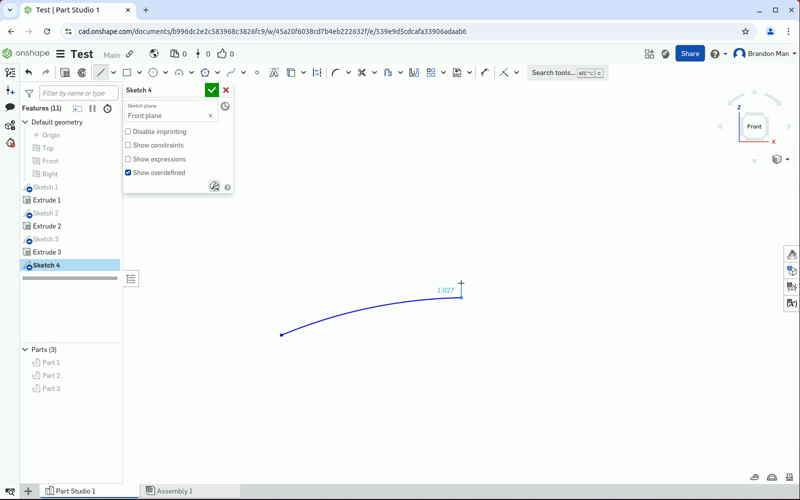
scroll(6)
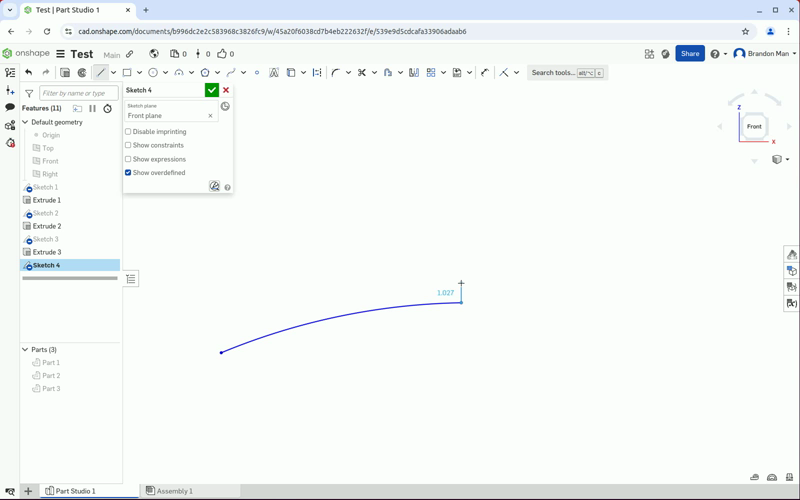
scroll(6)
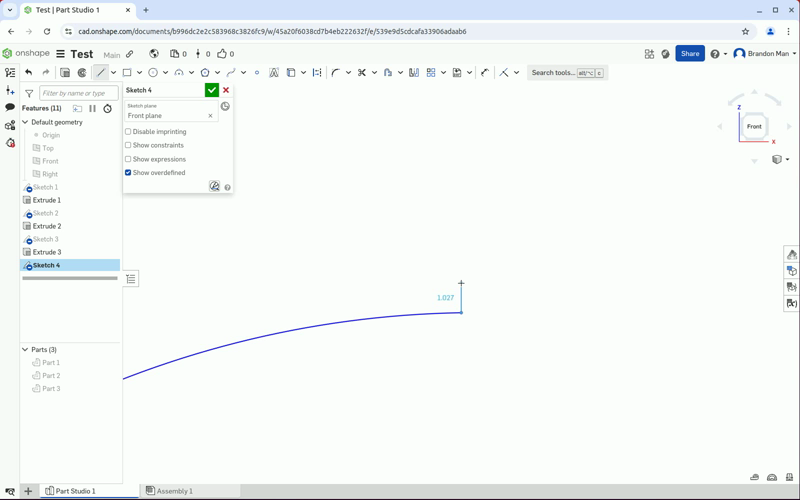
scroll(6)
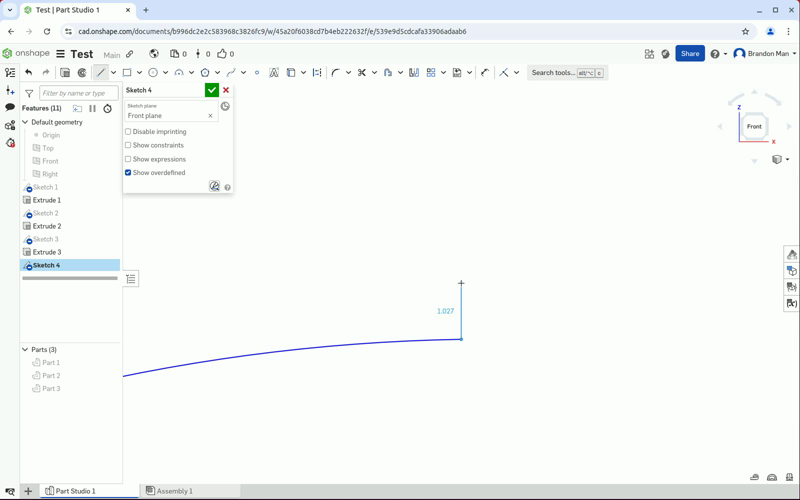
click(461, 282)
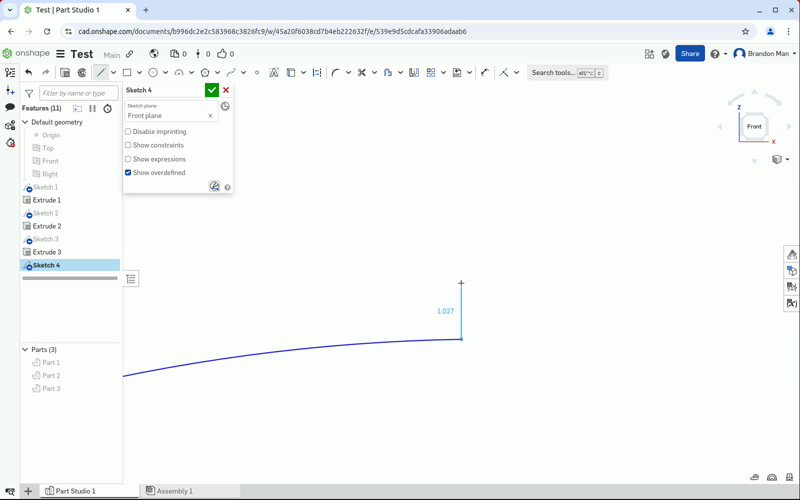
scroll(-6)
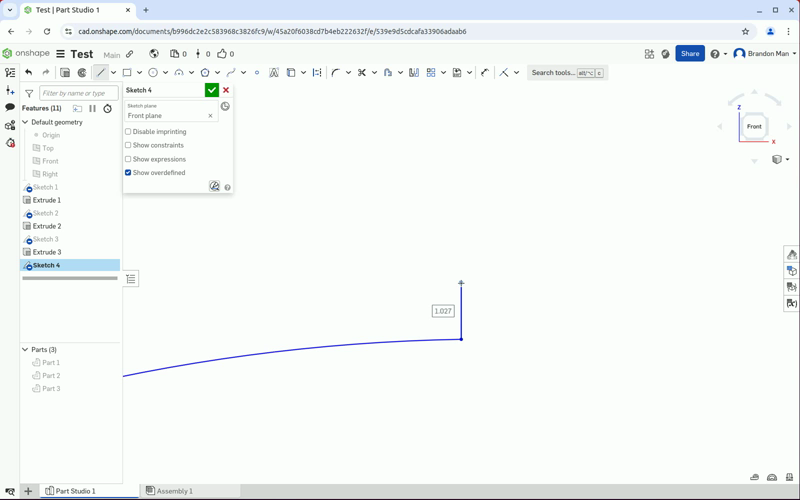
scroll(-6)
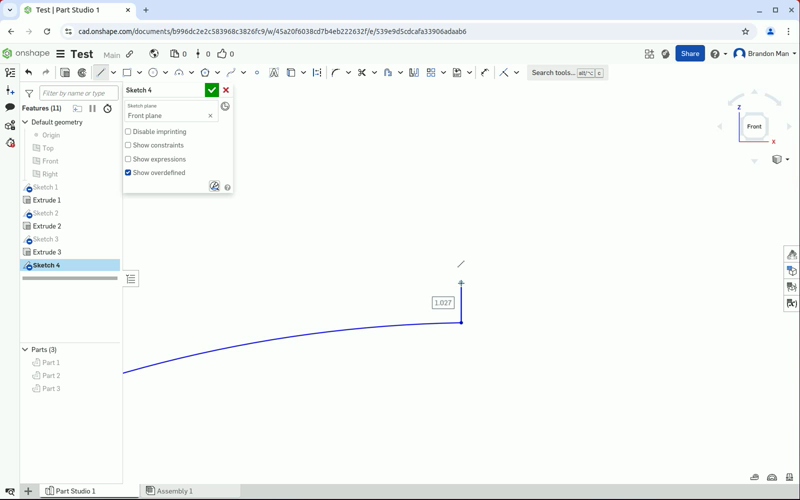
scroll(-6)
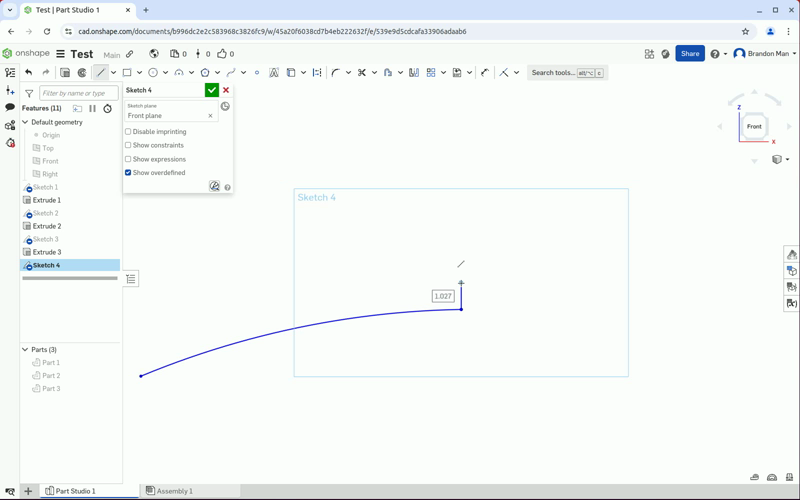
scroll(-6)
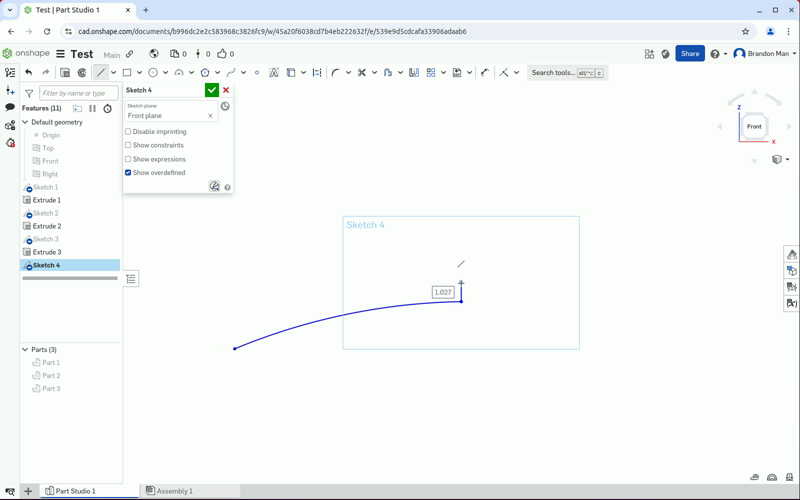
scroll(-6)
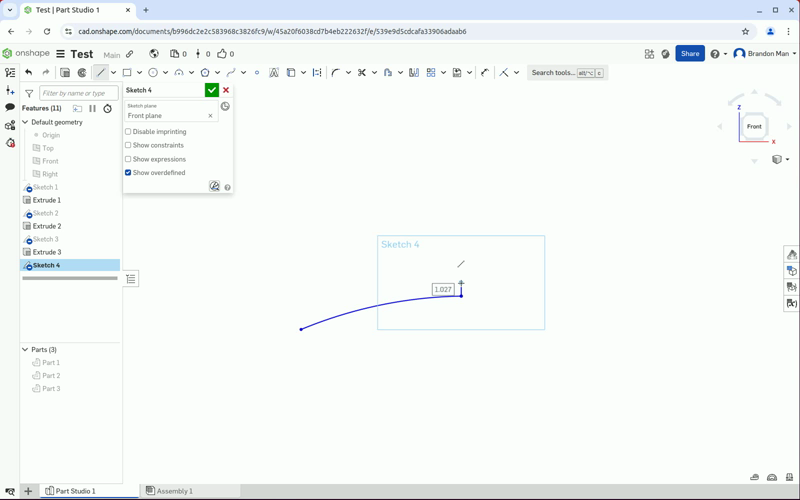
scroll(-6)
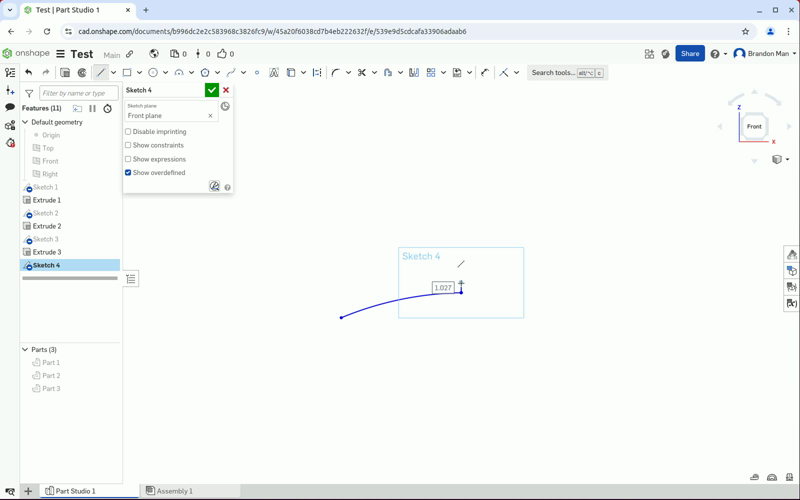
scroll(-6)
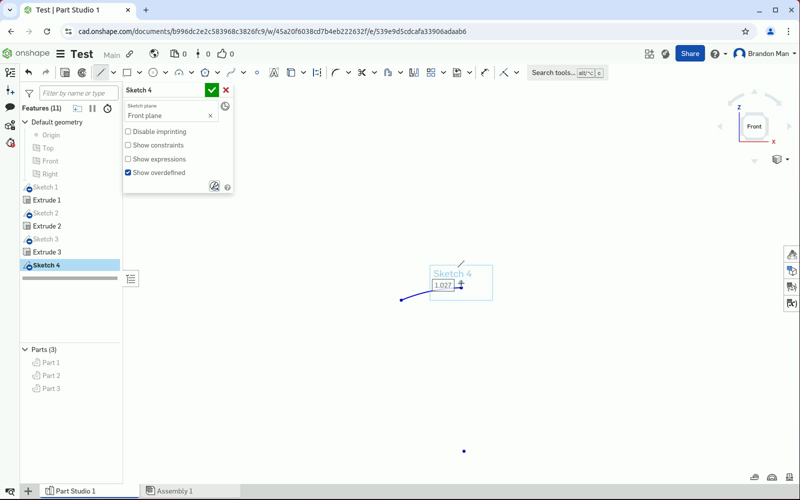
key_up(shift)
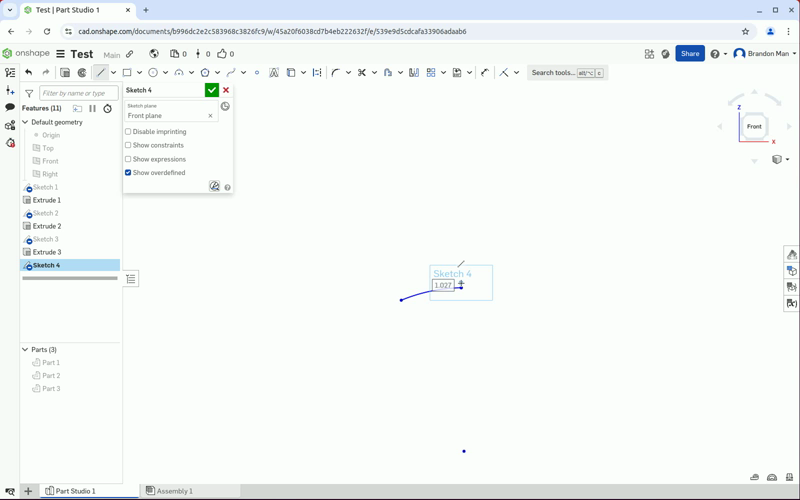
key(esc)
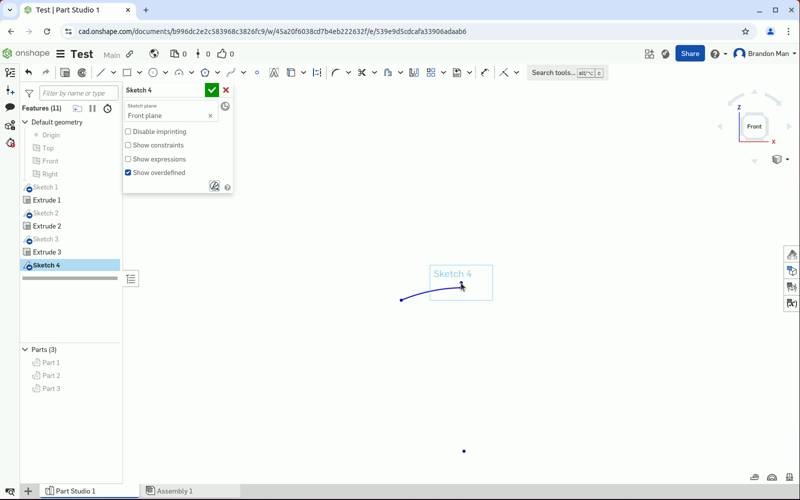
key(a)
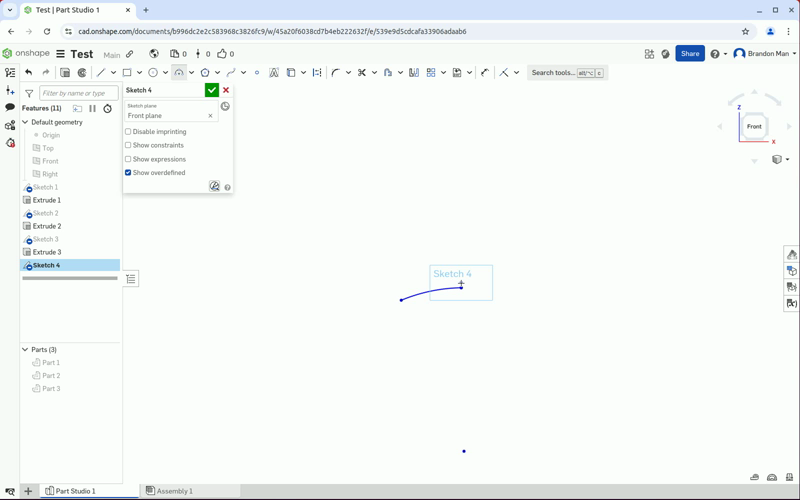
mouse_move(461, 282)
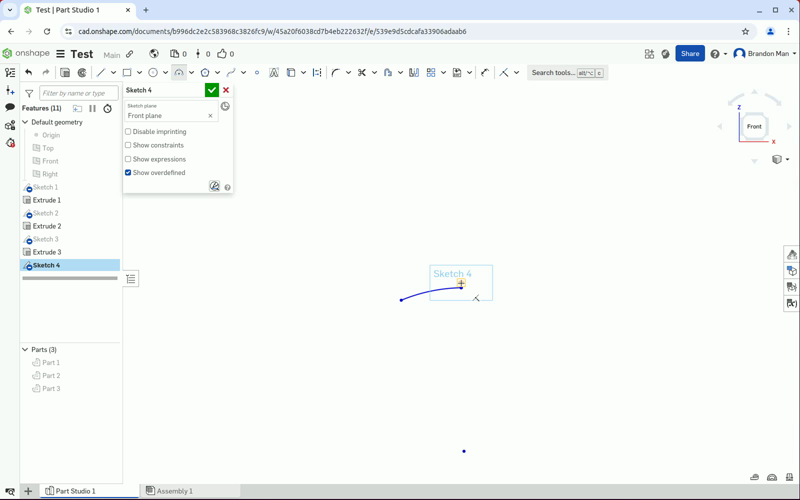
click(461, 282)
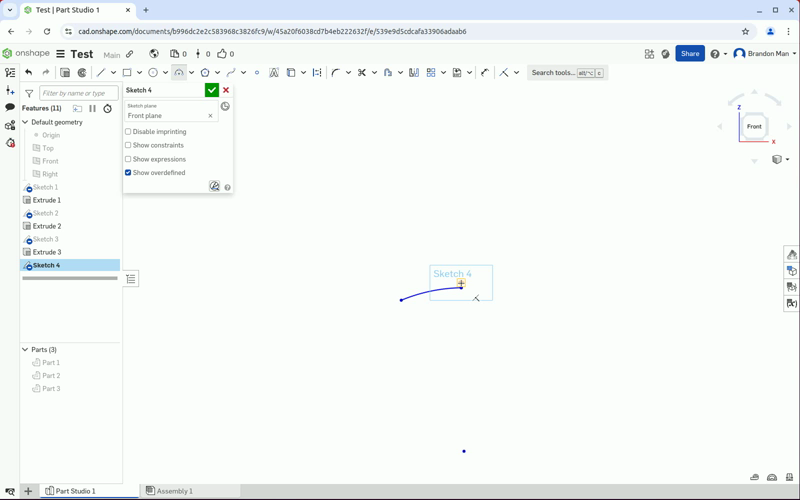
key_down(shift)
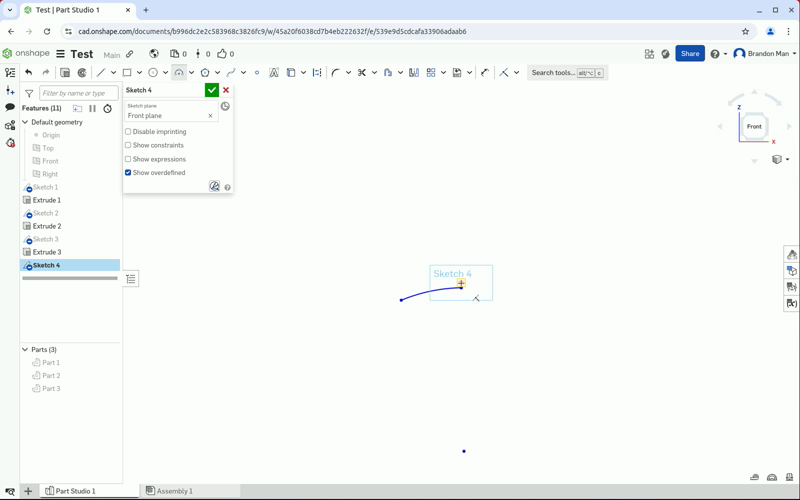
mouse_move(401, 295)
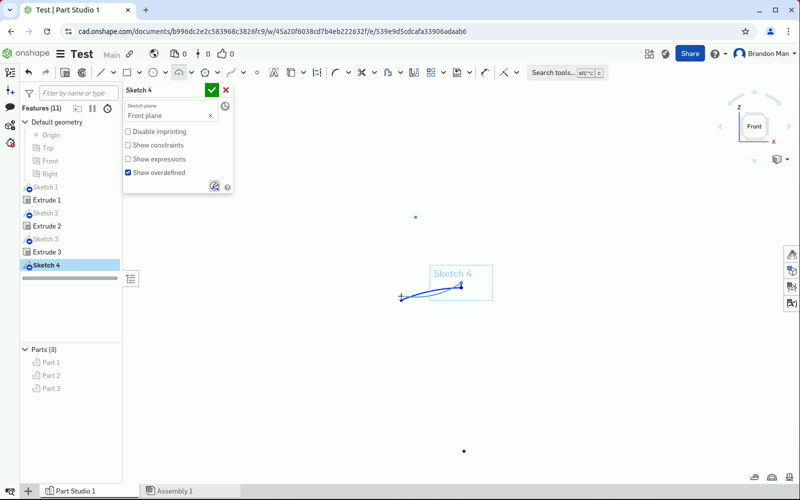
click(401, 295)
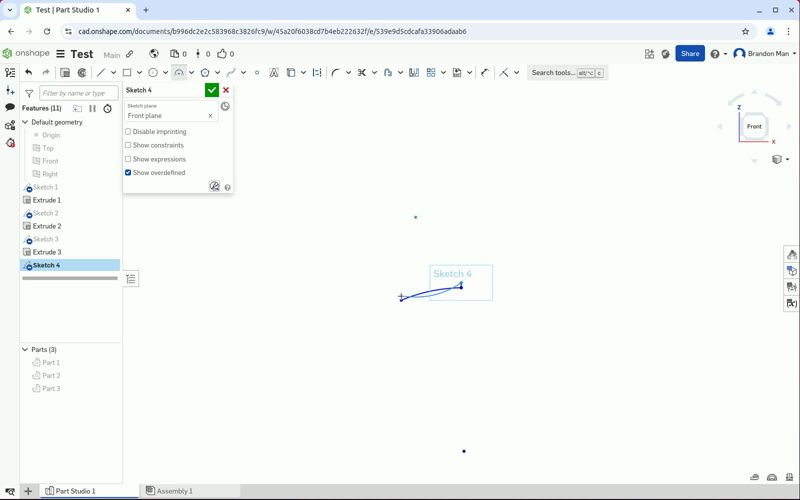
mouse_move(430, 285)
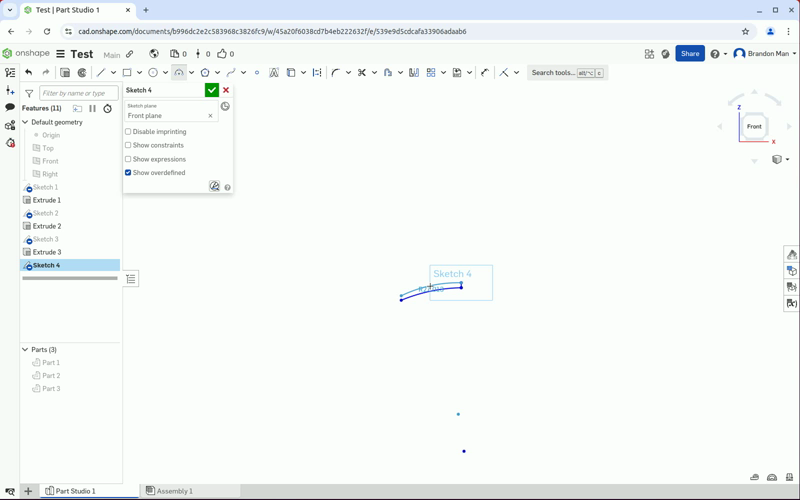
click(430, 285)
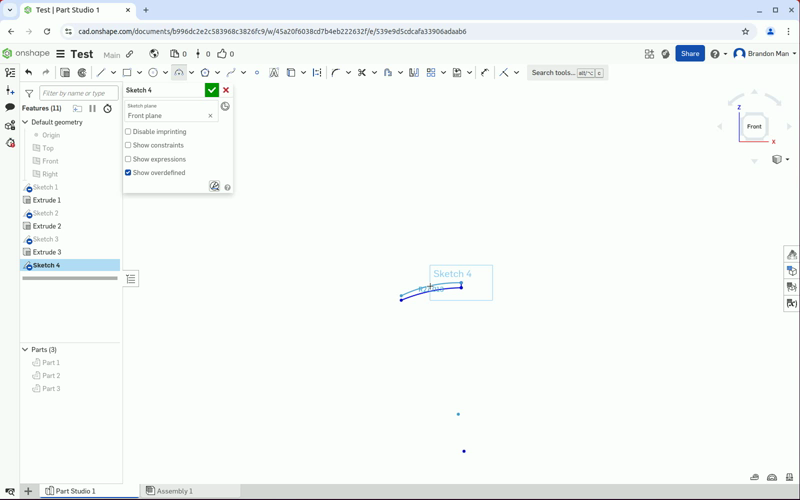
key_up(shift)
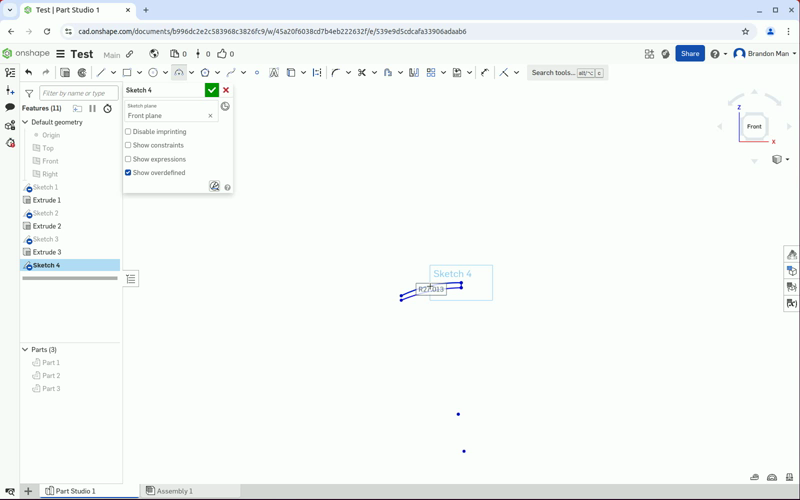
key(esc)
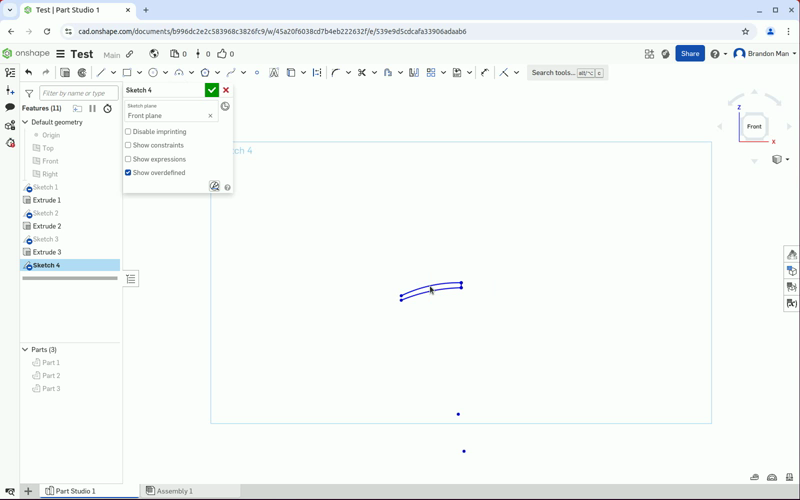
key(l)
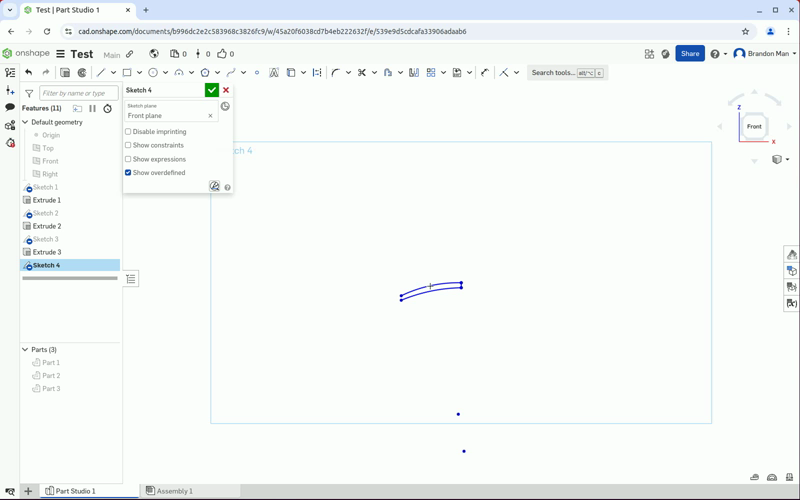
mouse_move(401, 295)
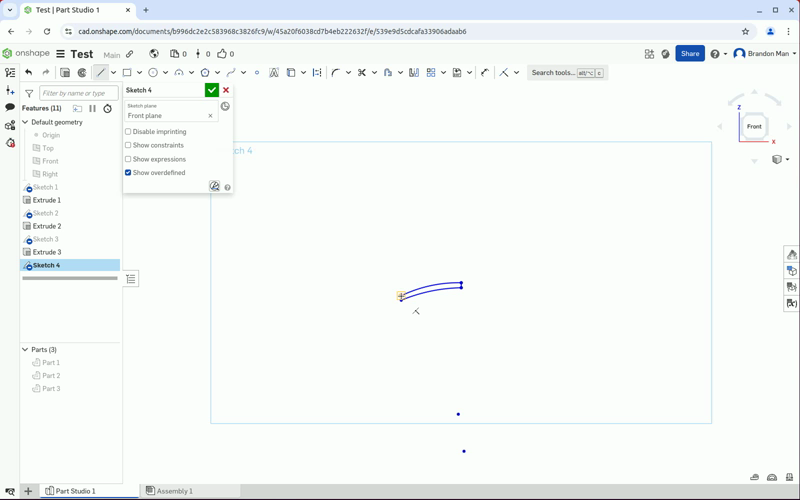
click(401, 295)
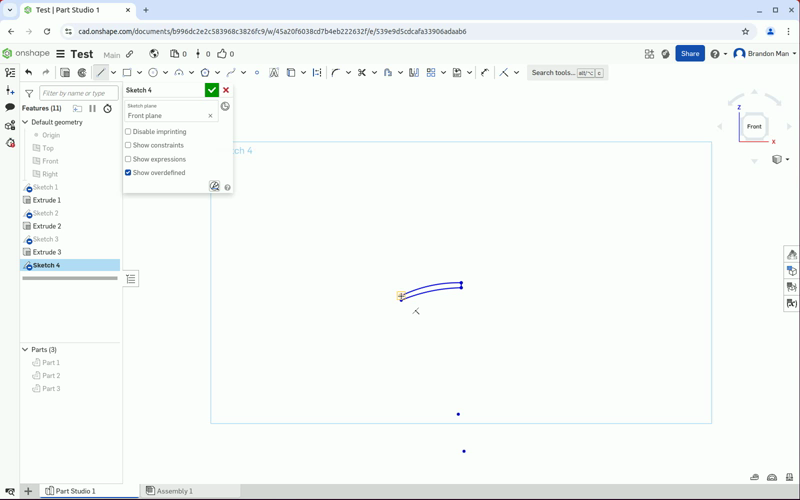
mouse_move(431, 295)
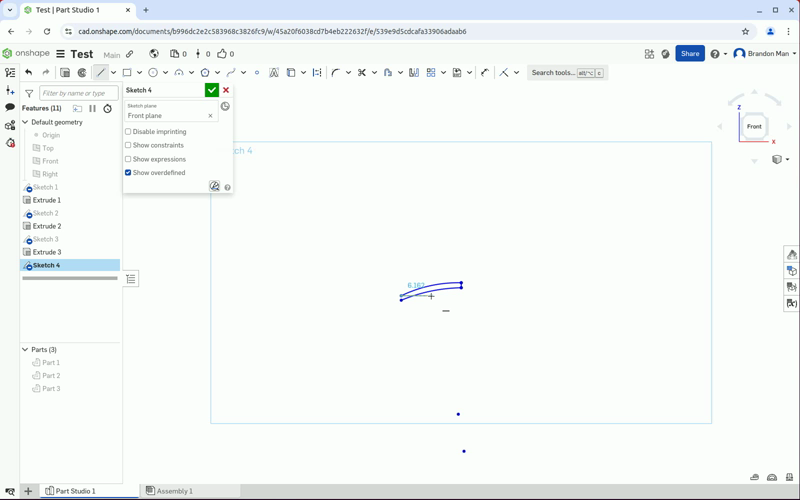
key_down(shift)
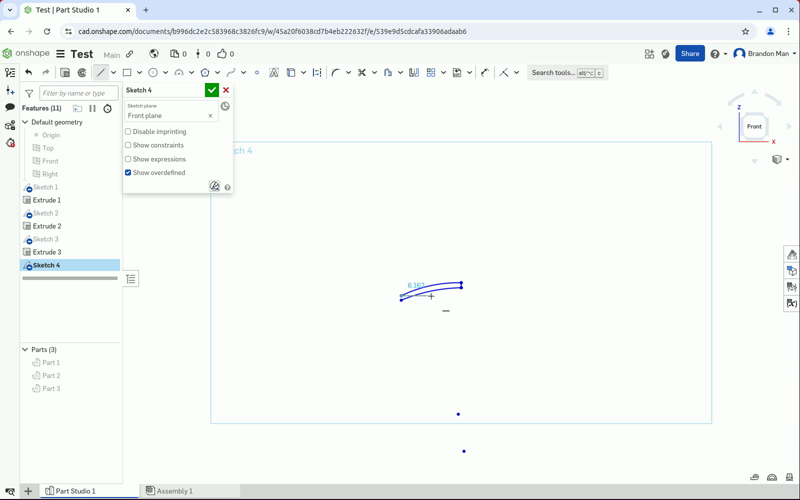
mouse_move(401, 300)
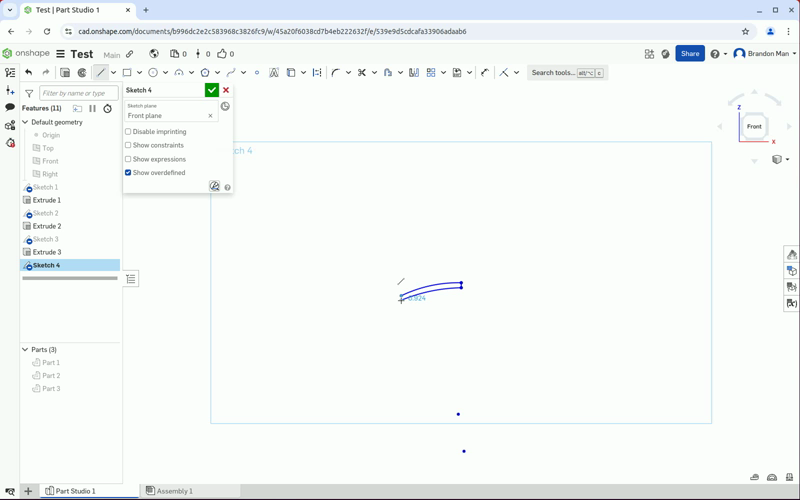
scroll(6)
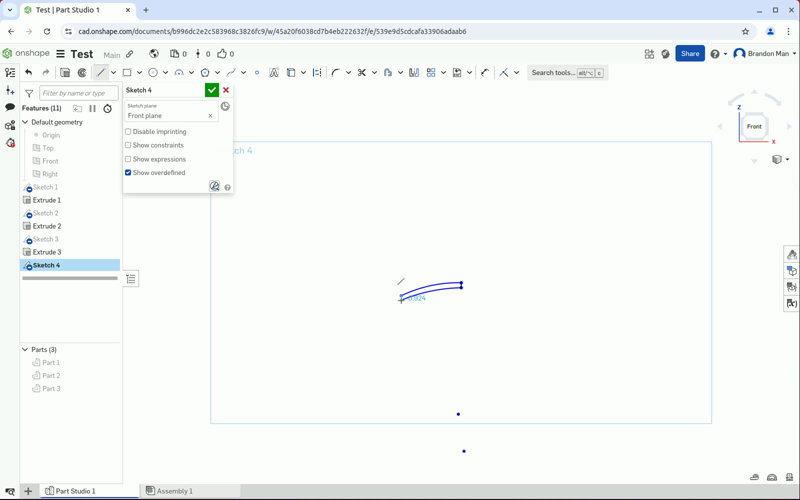
scroll(6)
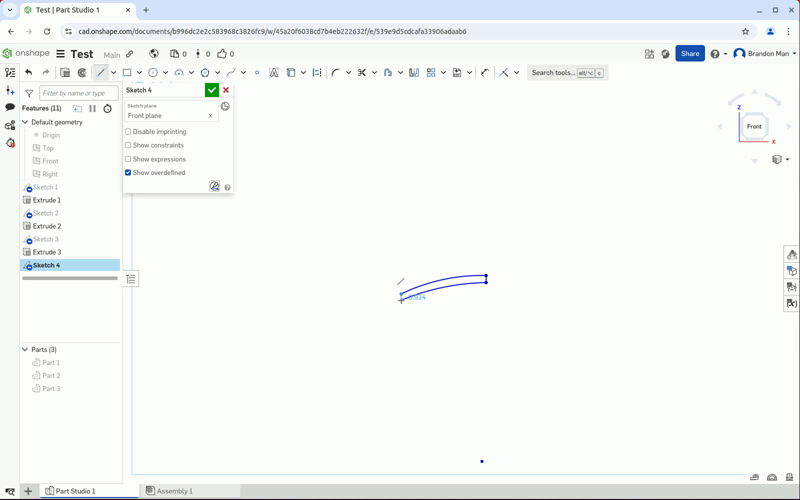
scroll(6)
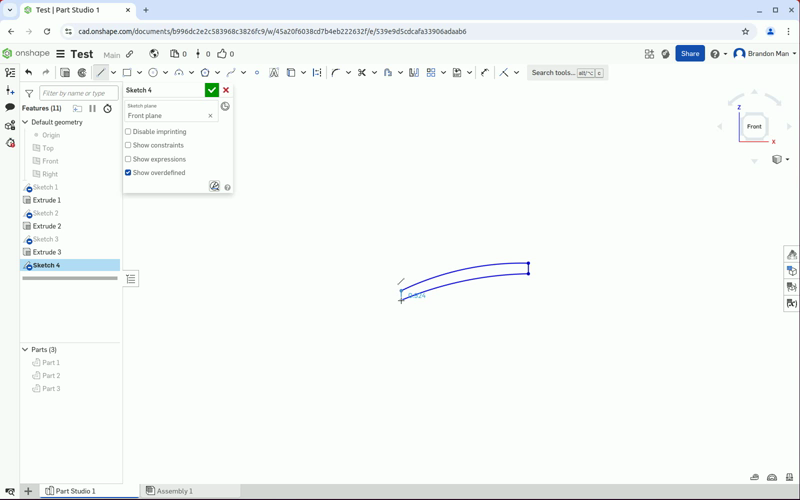
scroll(6)
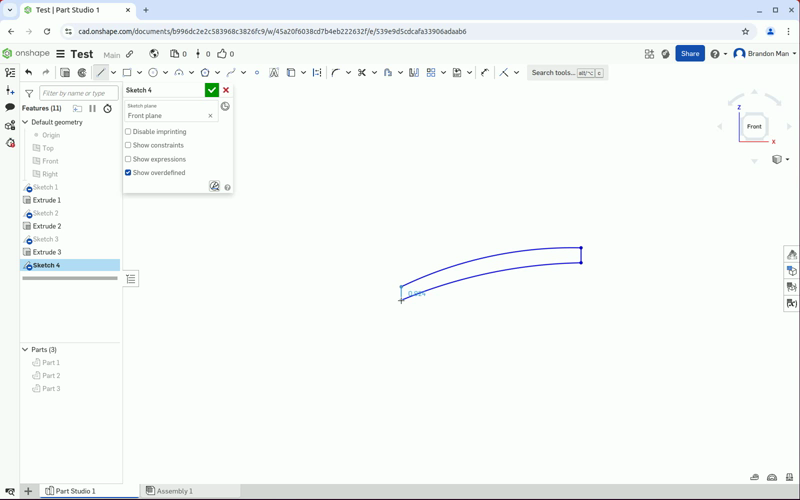
scroll(6)
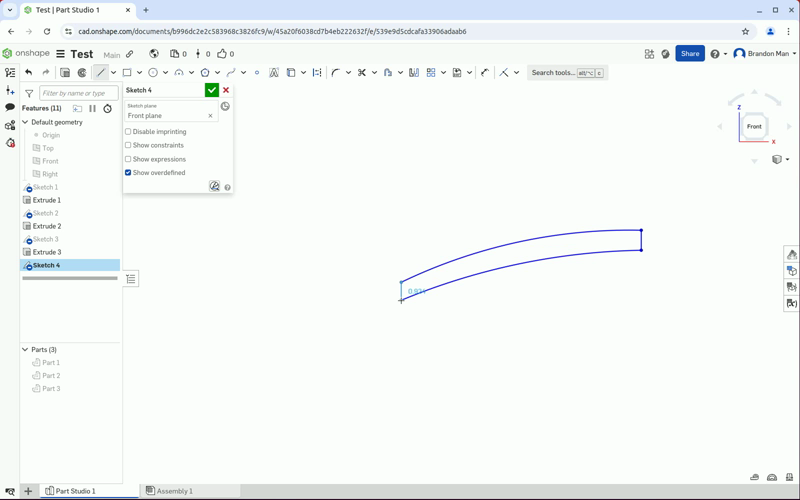
scroll(6)
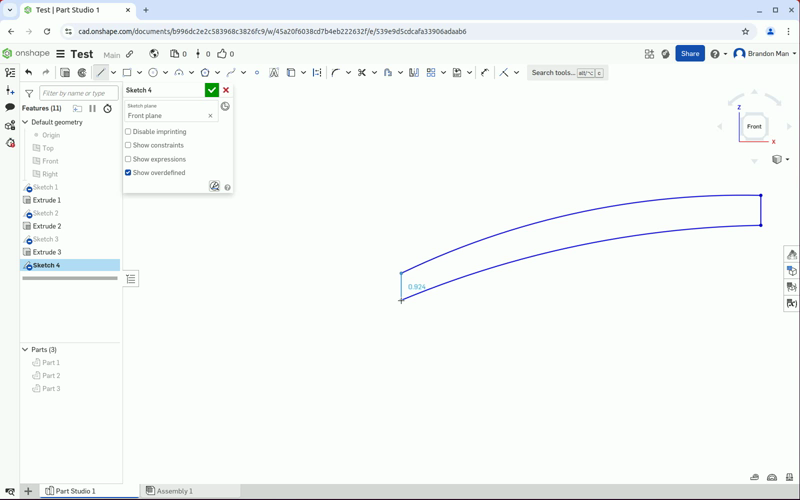
scroll(6)
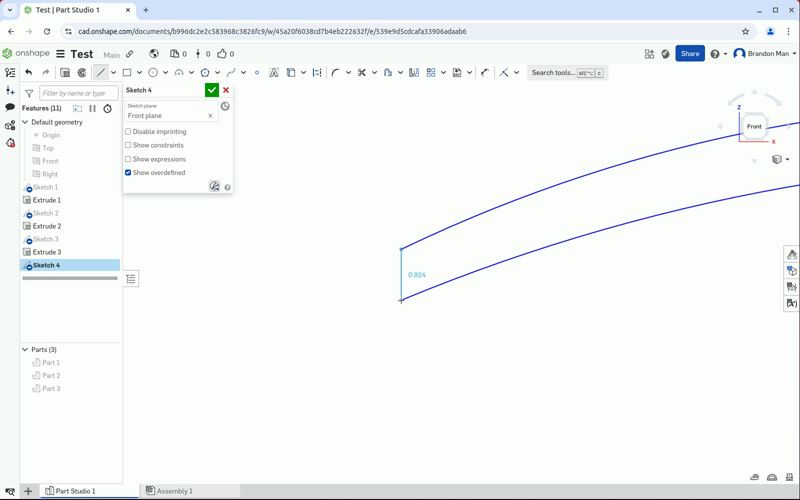
key_up(shift)
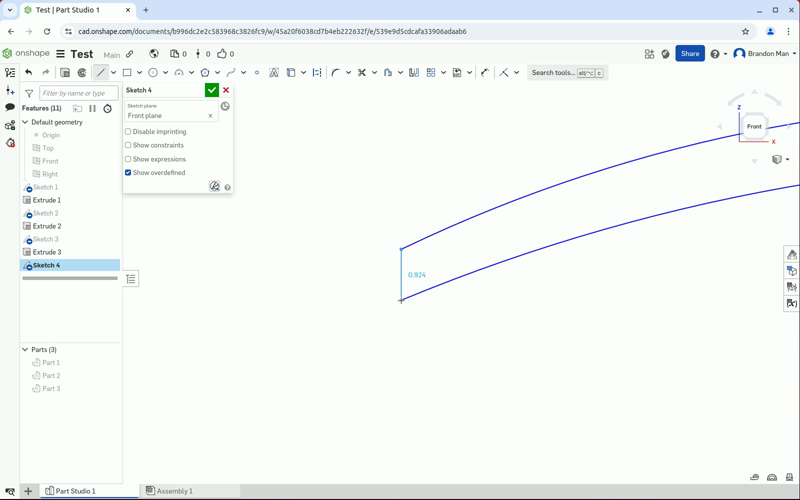
click(401, 300)
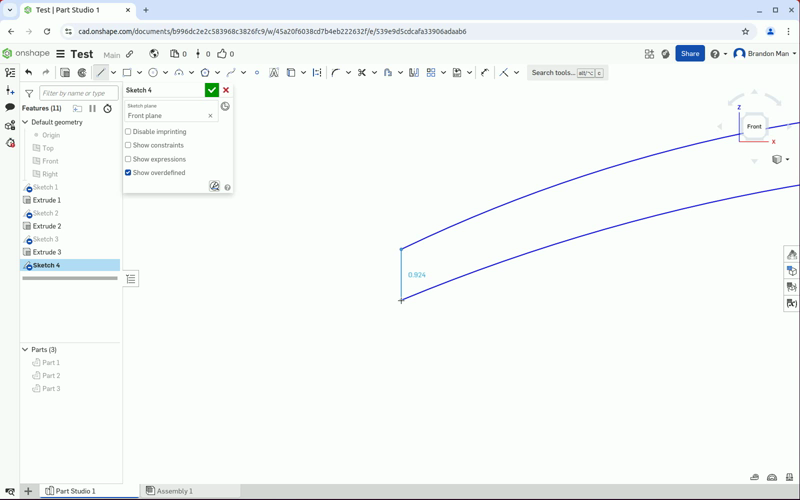
scroll(-6)
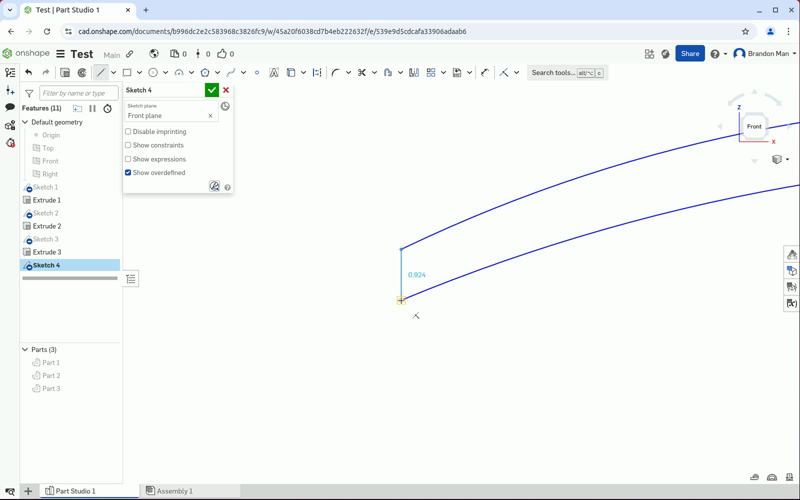
scroll(-6)
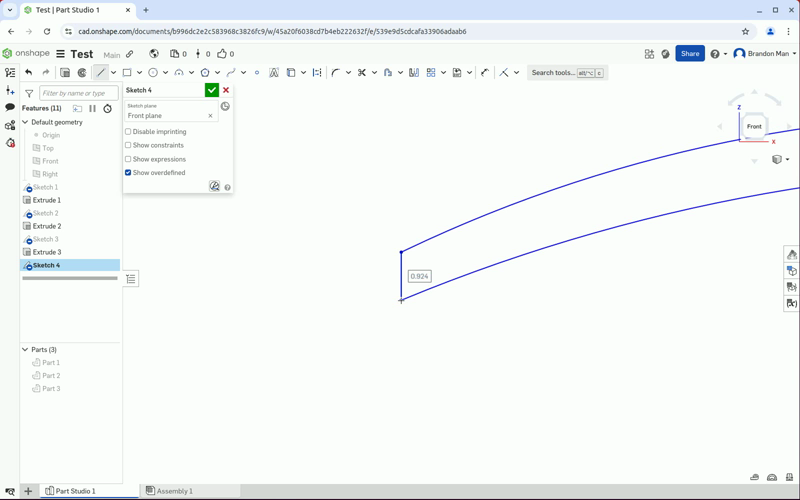
scroll(-6)
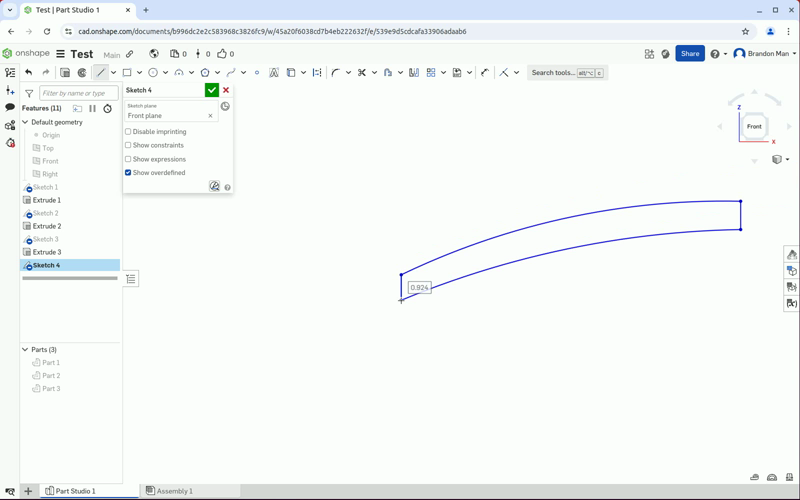
scroll(-6)
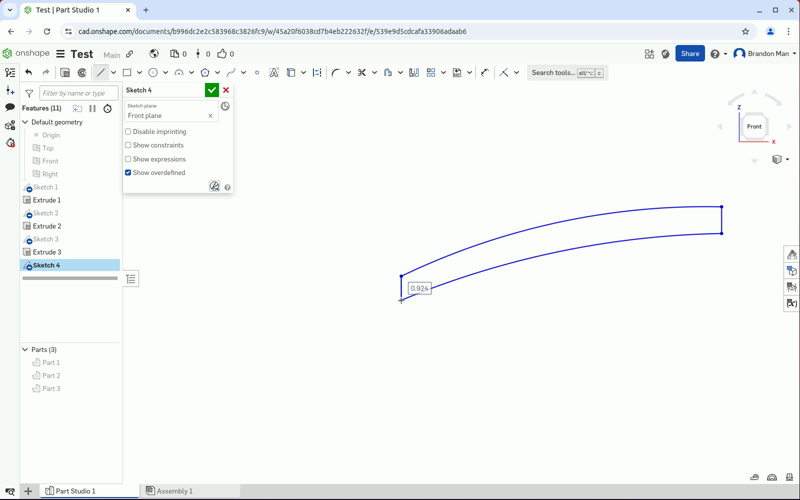
scroll(-6)
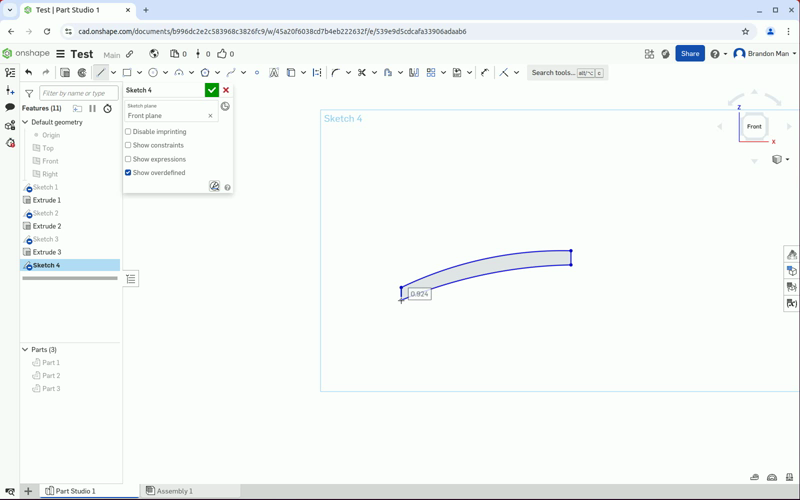
scroll(-6)
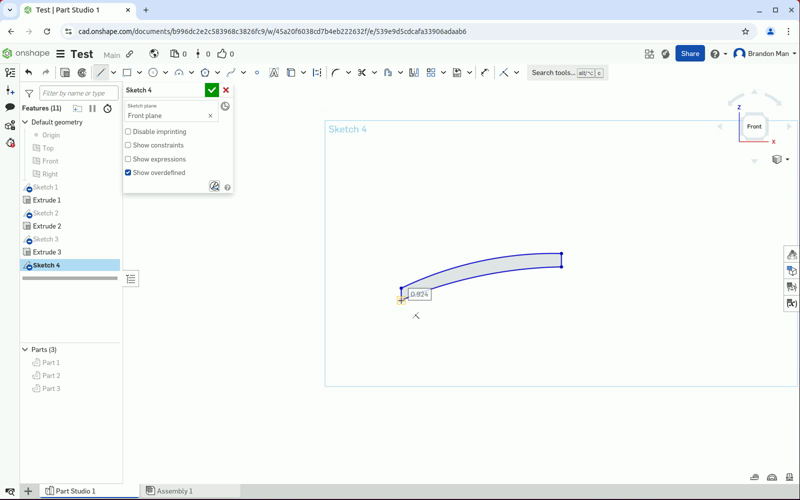
scroll(-6)
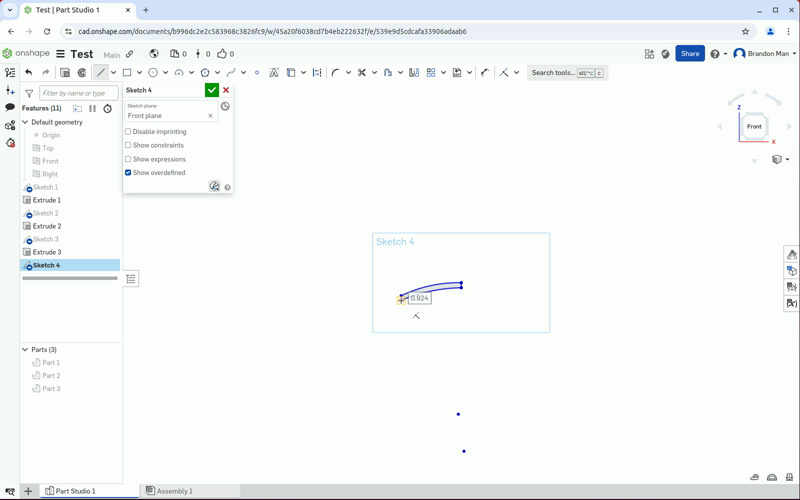
key(esc)
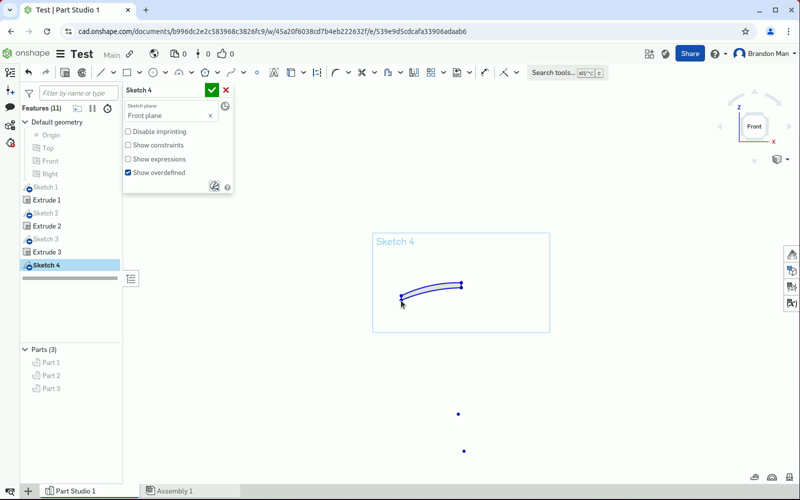
mouse_move(452, 287)
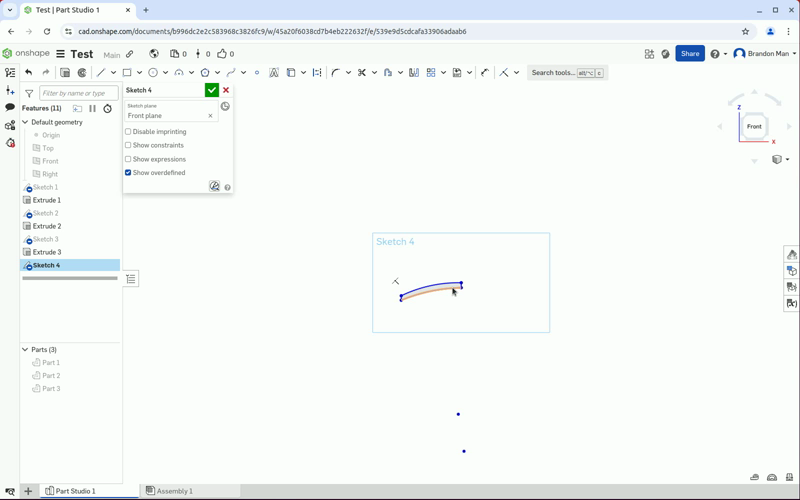
scroll(6)
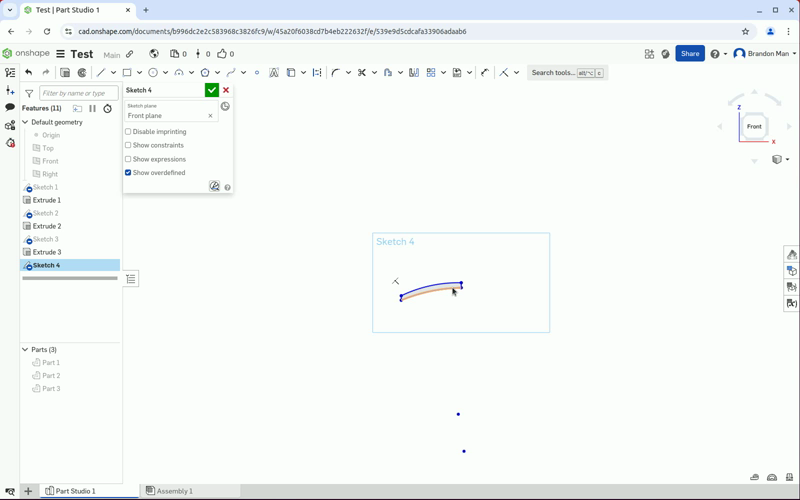
scroll(6)
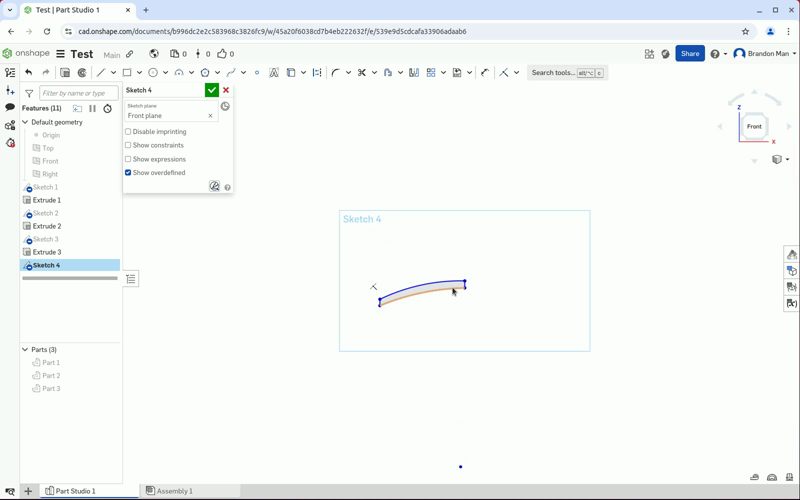
scroll(6)
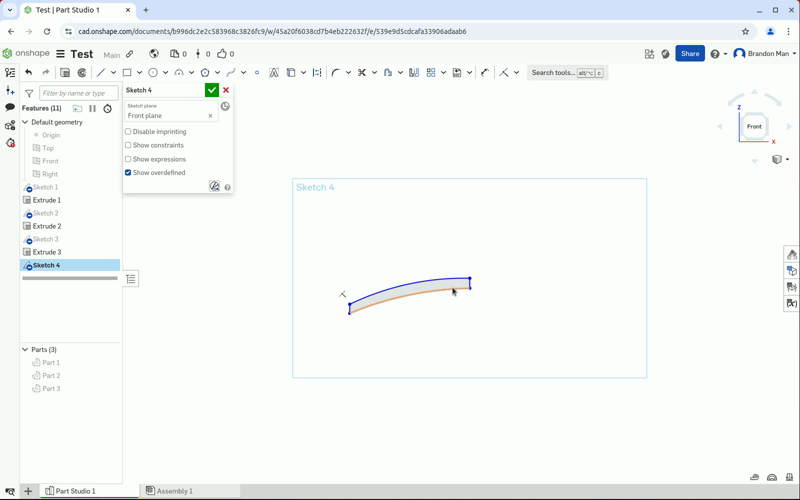
scroll(6)
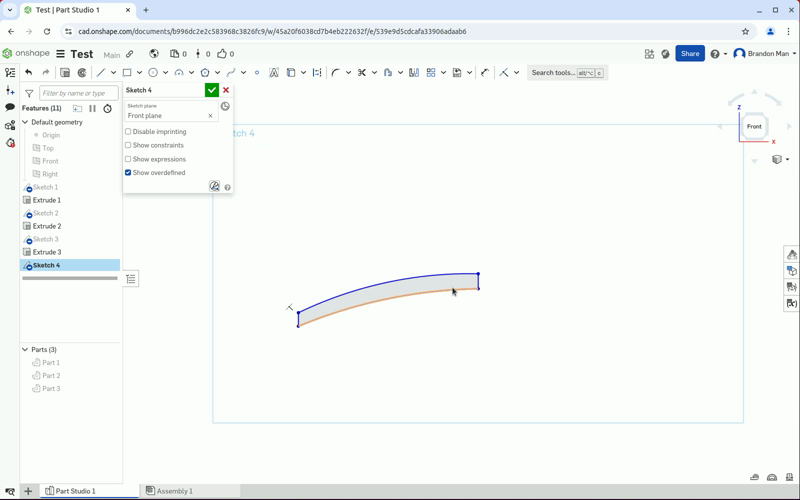
scroll(6)
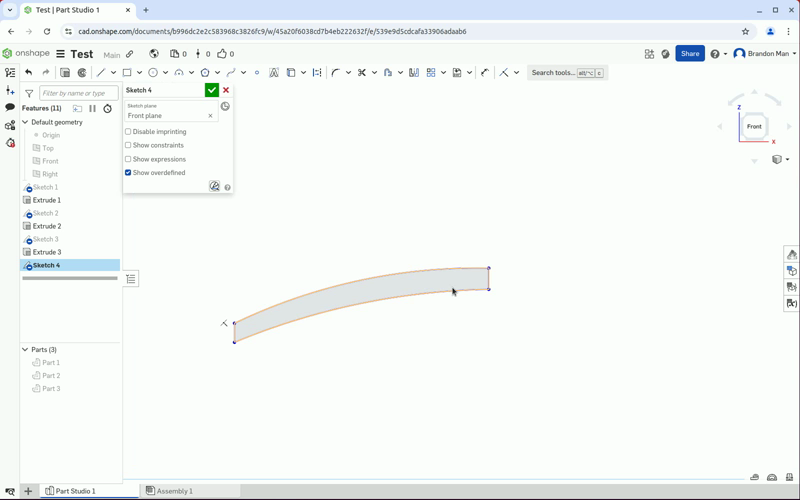
scroll(6)
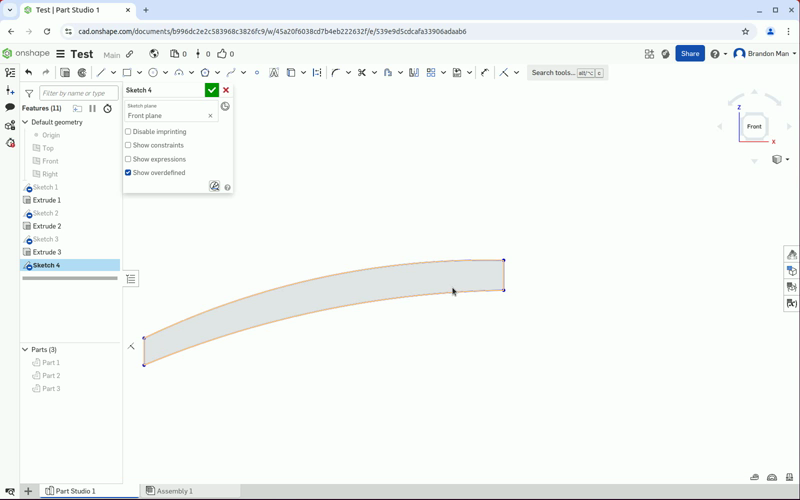
scroll(6)
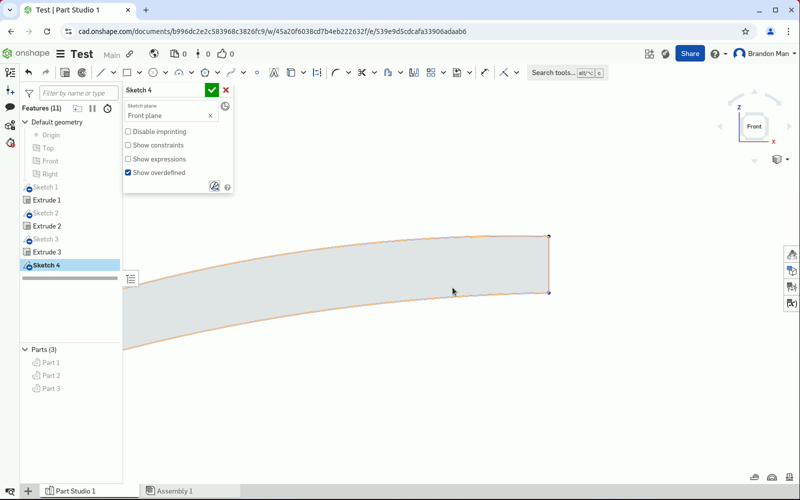
click(452, 287)
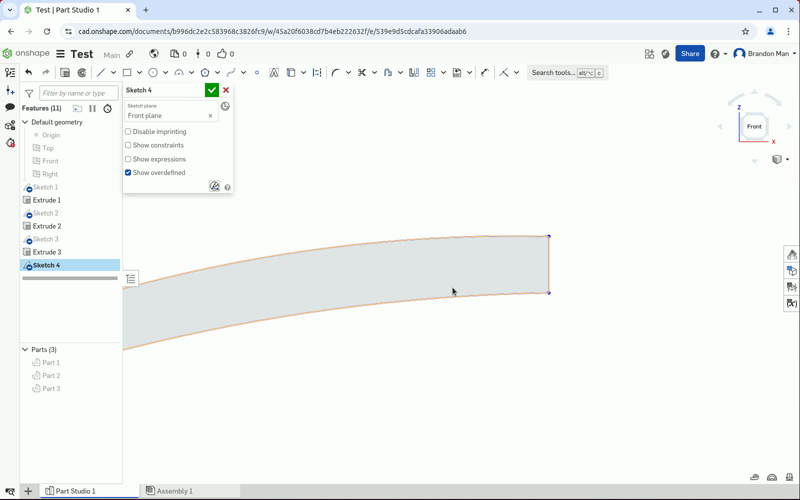
scroll(-6)
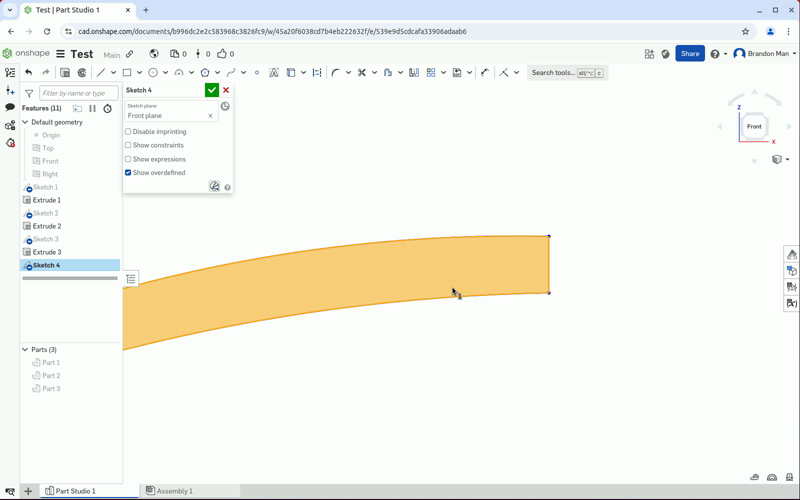
scroll(-6)
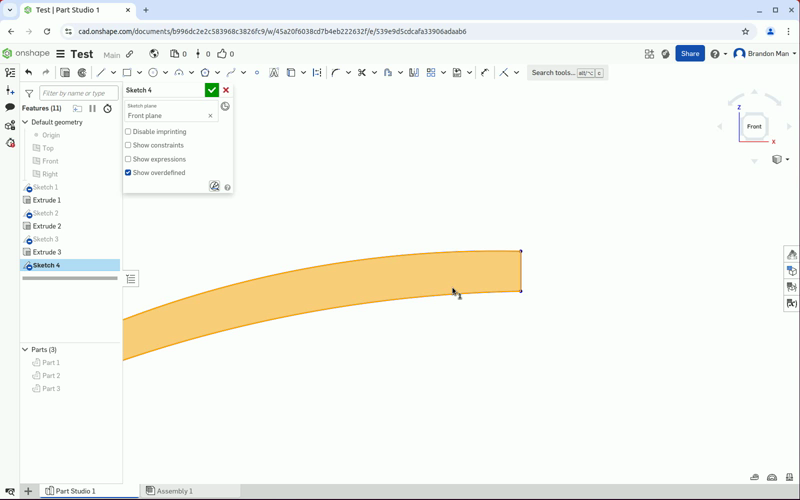
scroll(-6)
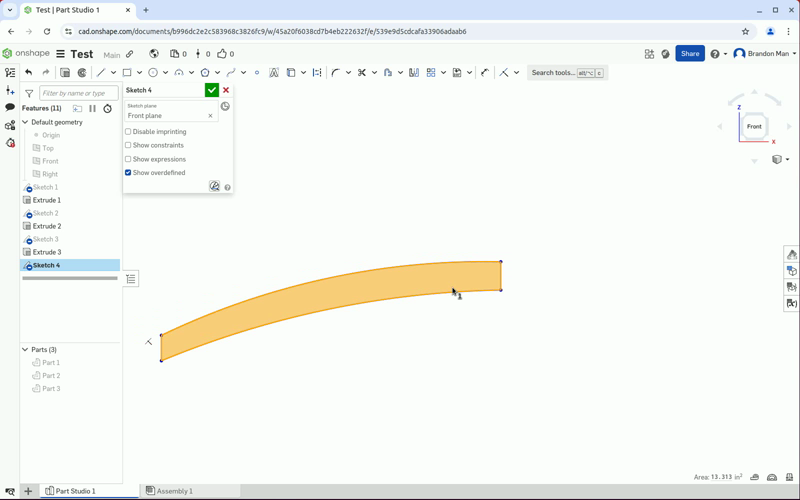
scroll(-6)
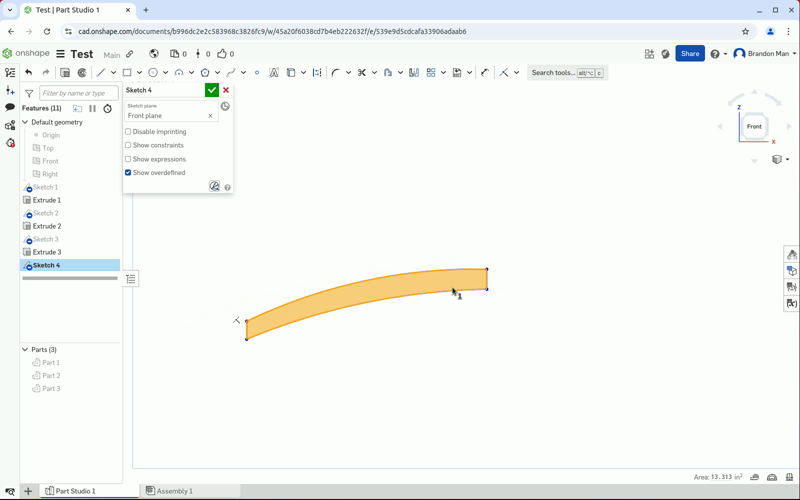
scroll(-6)
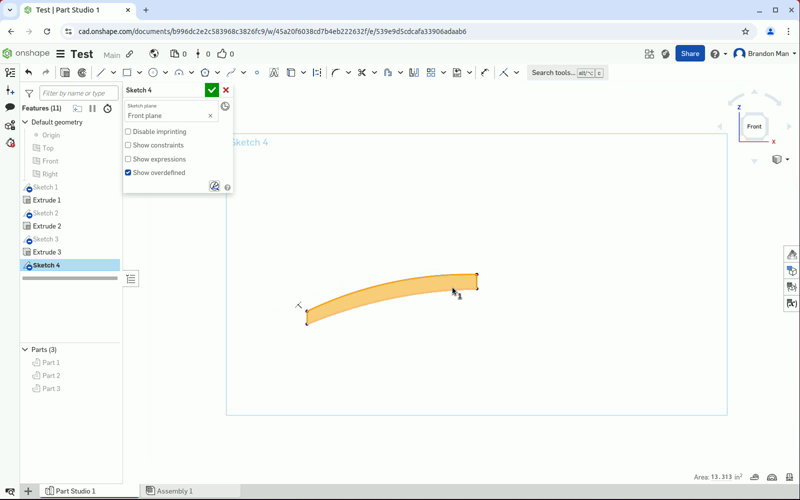
scroll(-6)
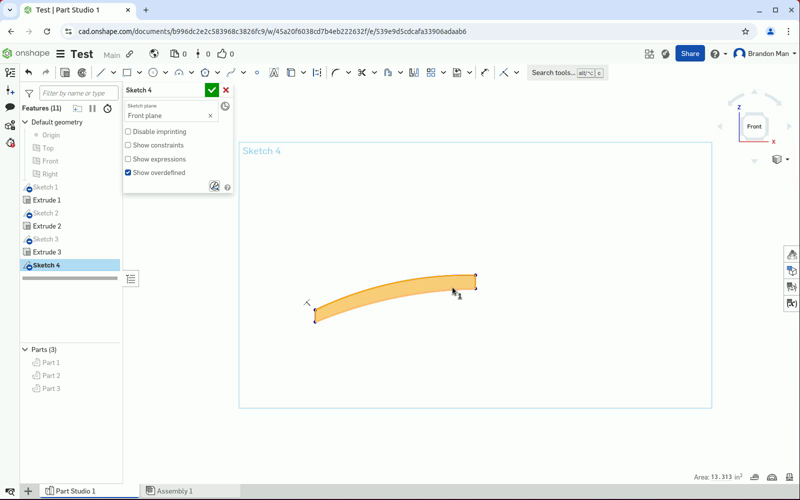
scroll(-6)
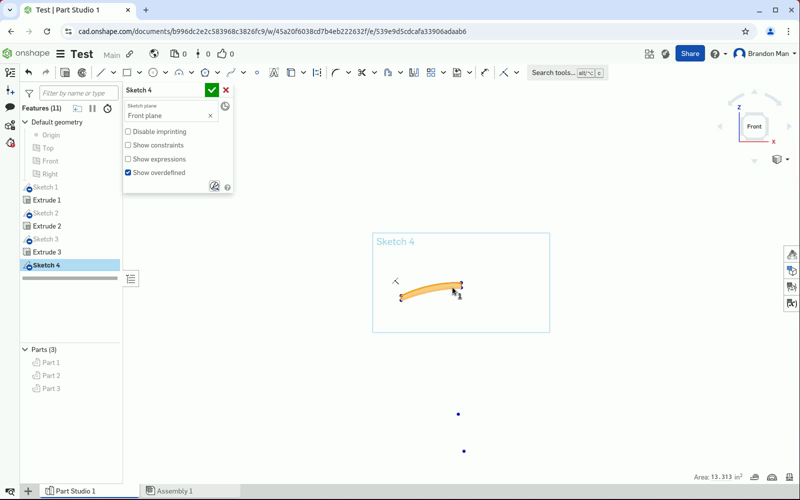
mouse_move(73, 352)
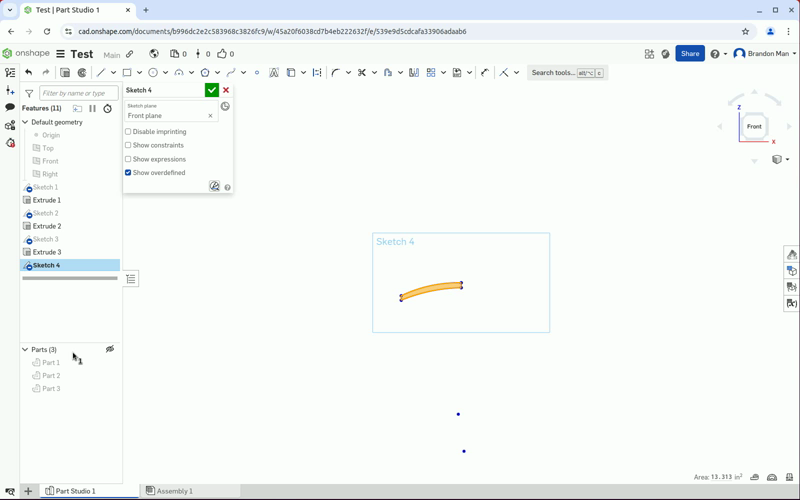
key(shift+y)
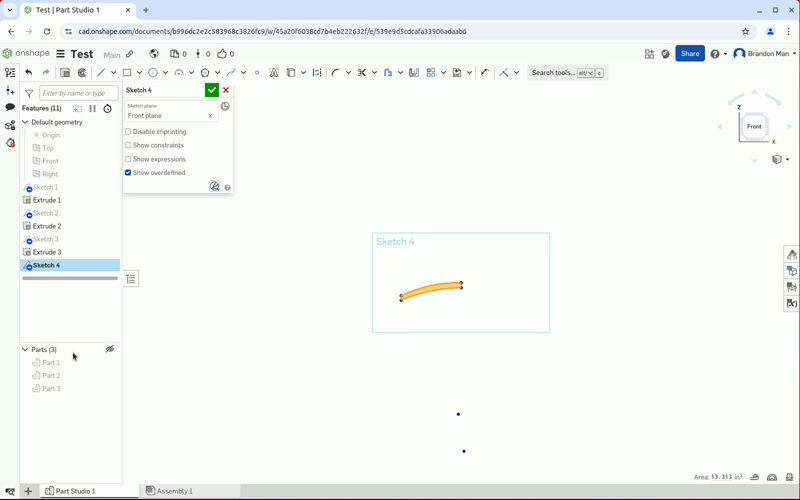
key(shift+e)
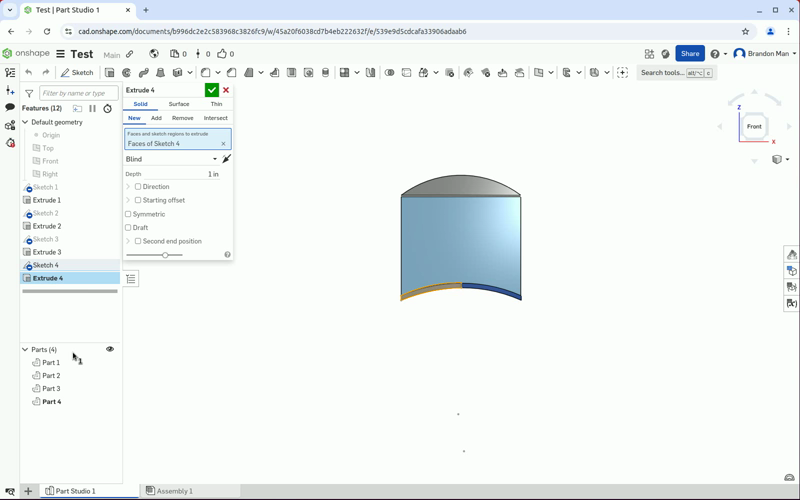
mouse_move(143, 106)
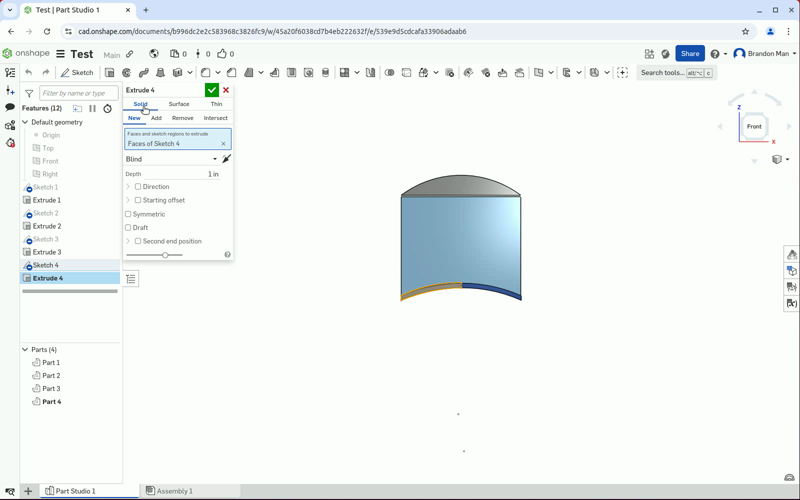
click(143, 106)
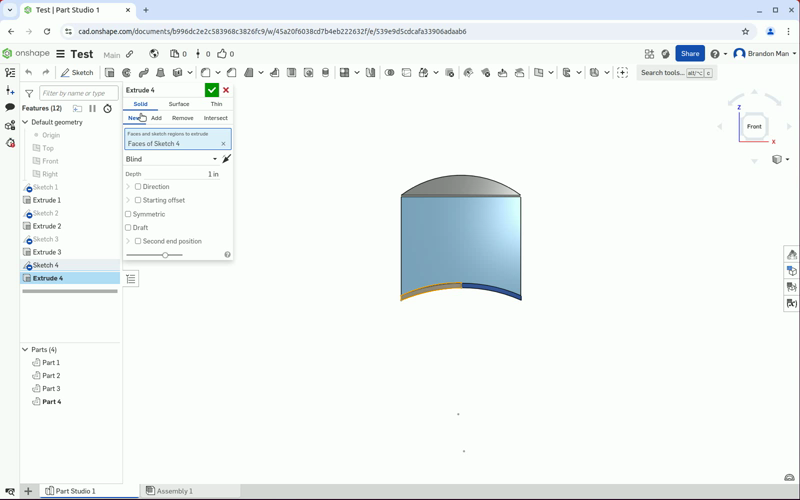
mouse_move(137, 120)
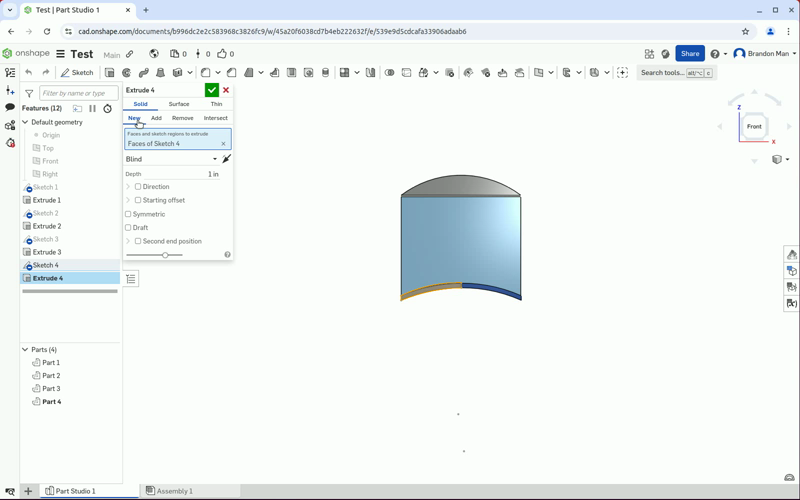
click(137, 120)
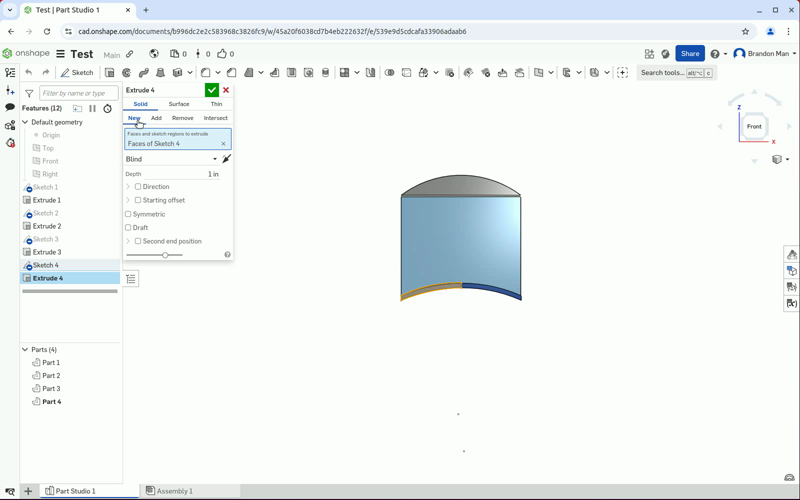
key(tab, 4)
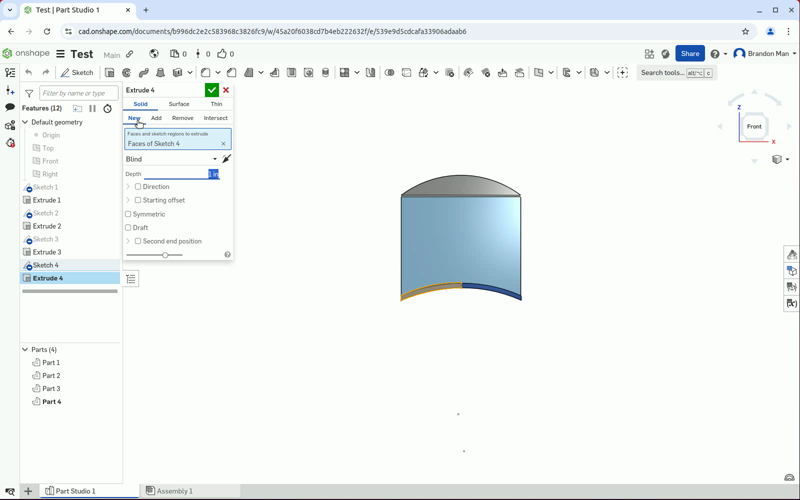
text(12.758)
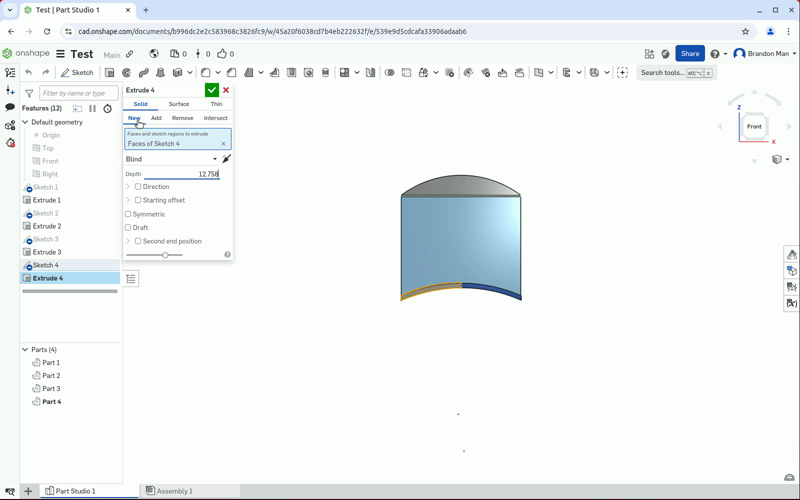
key(enter)
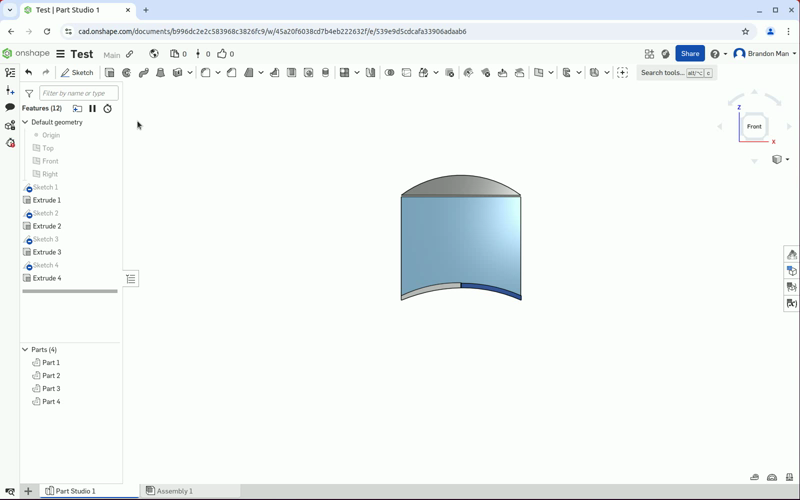
key(shift+h)
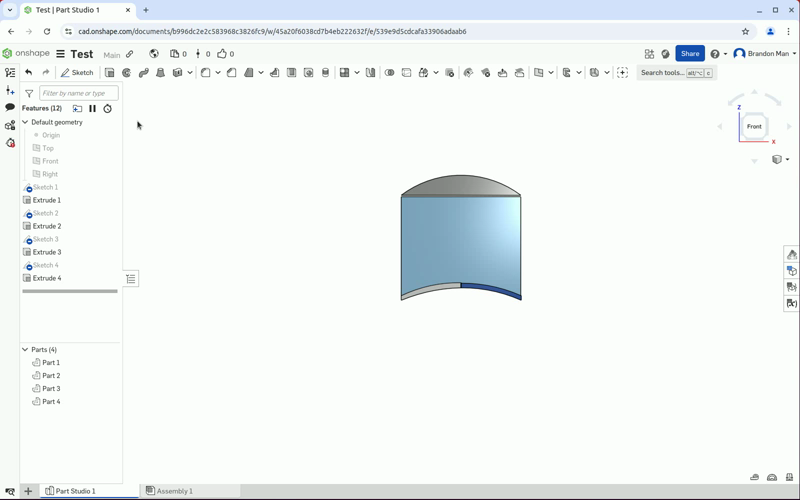
key(shift+h)
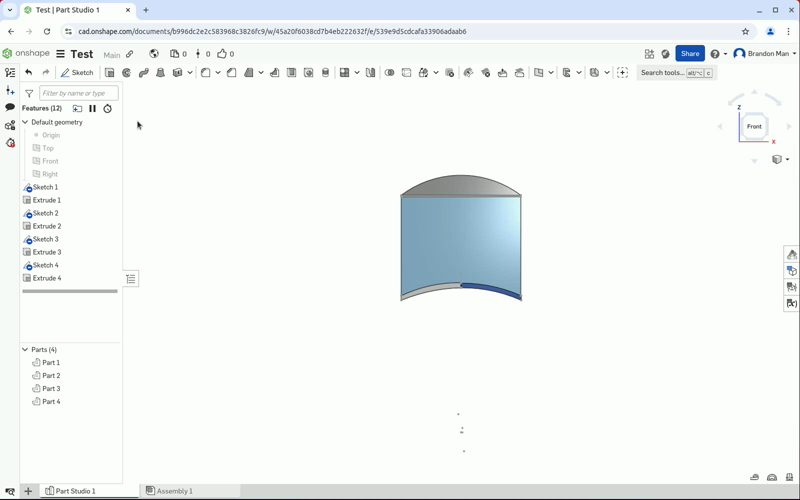
key(shift+7)
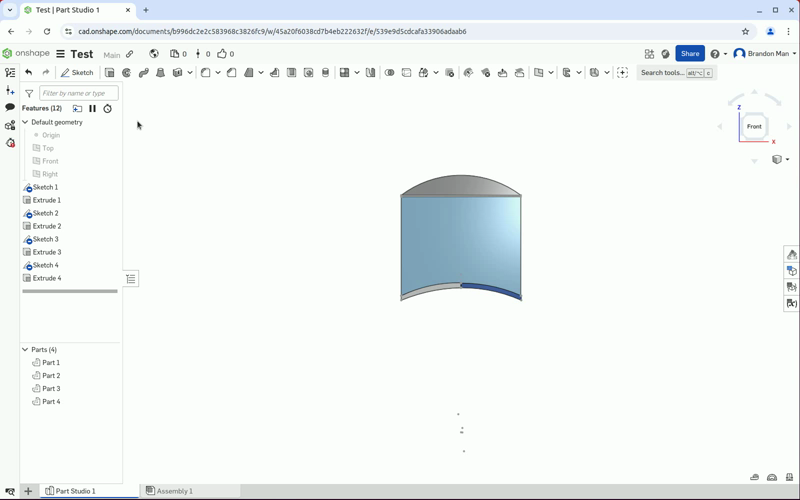
key(left, 2)
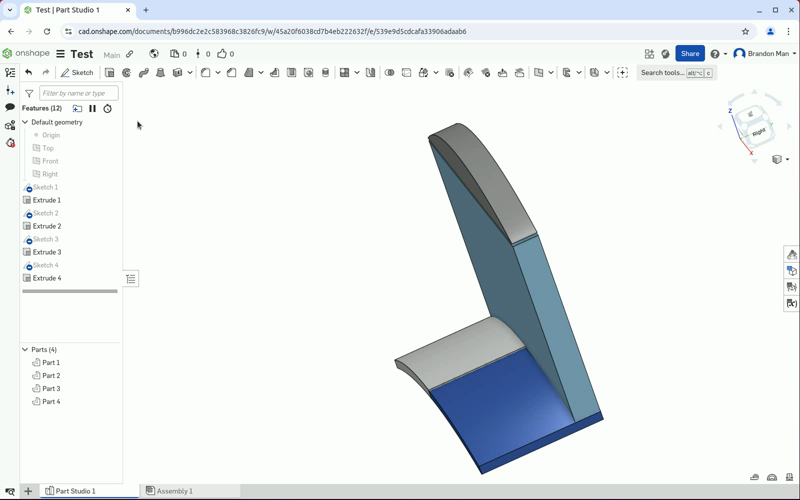
key(down, 2)
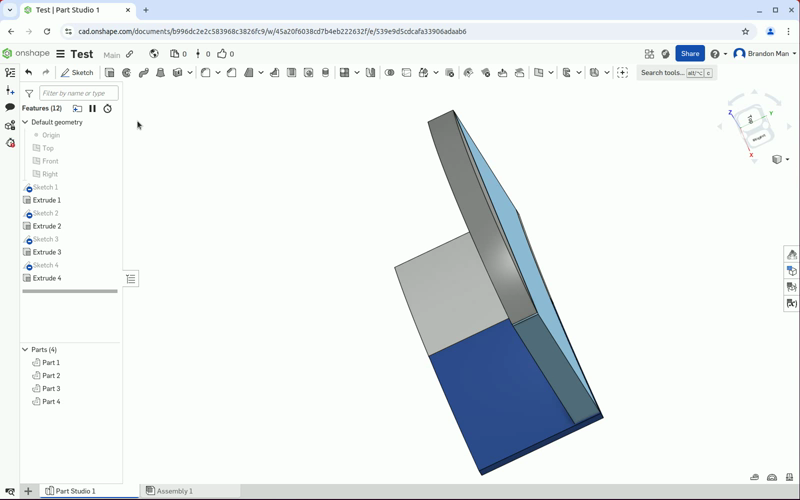
key(up, 2)
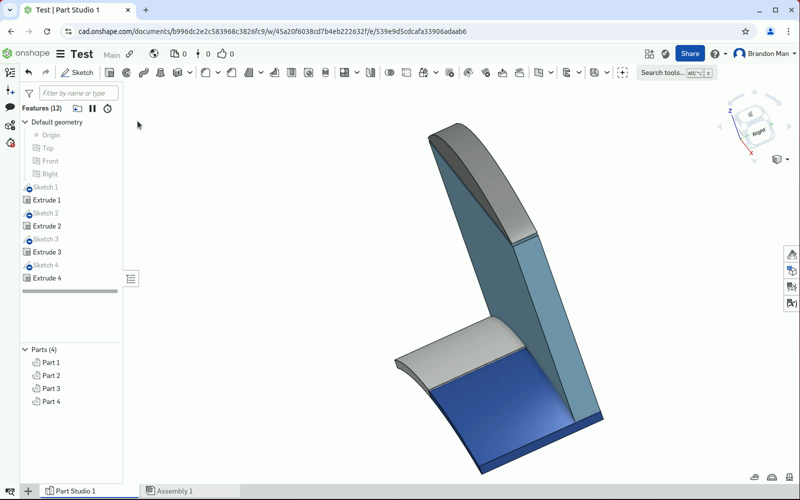
key(right, 2)
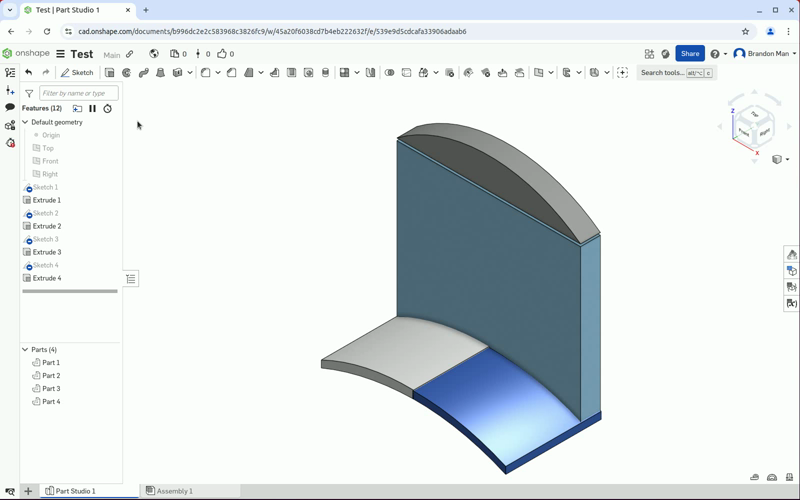
mouse_move(73, 189)
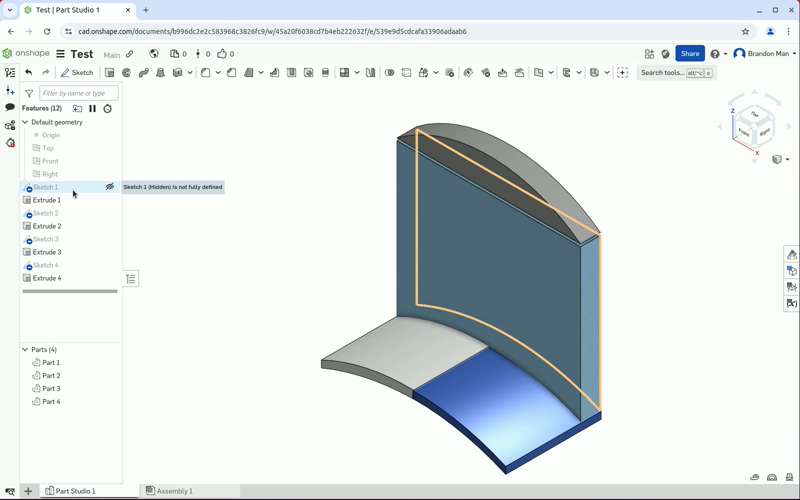
click(73, 189)